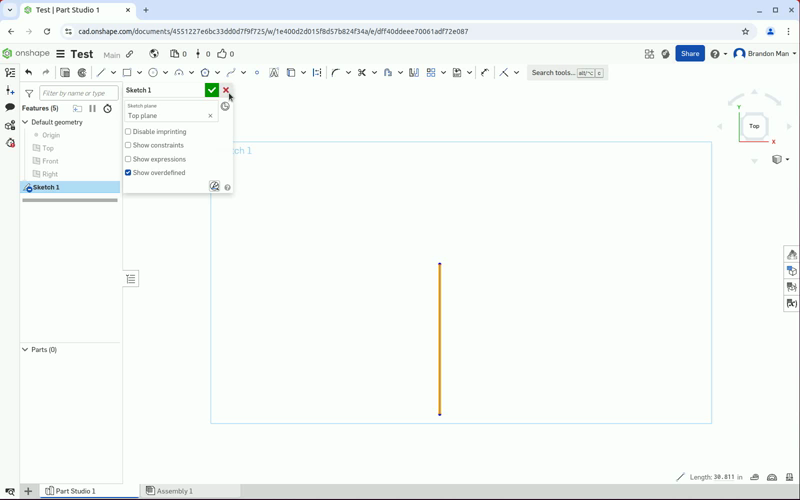
key(shift+h)
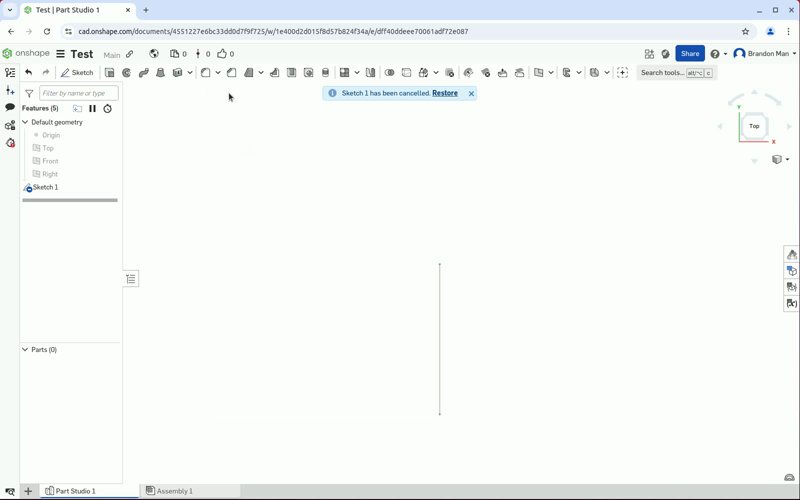
key(shift+s)
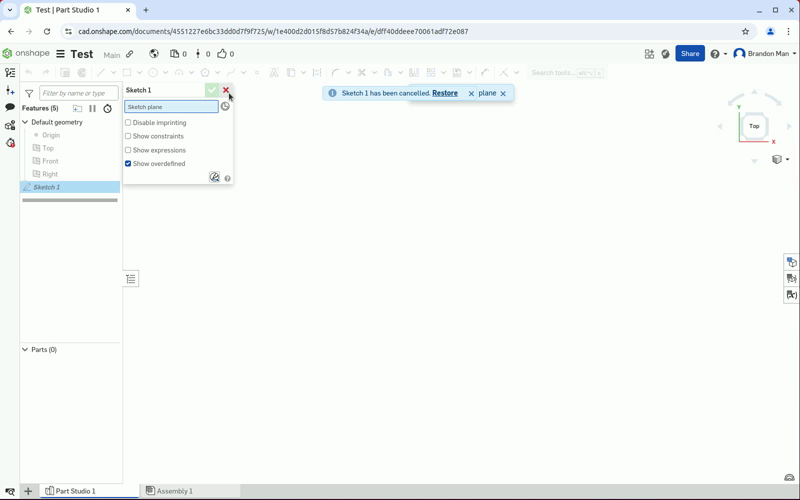
mouse_move(73, 150)
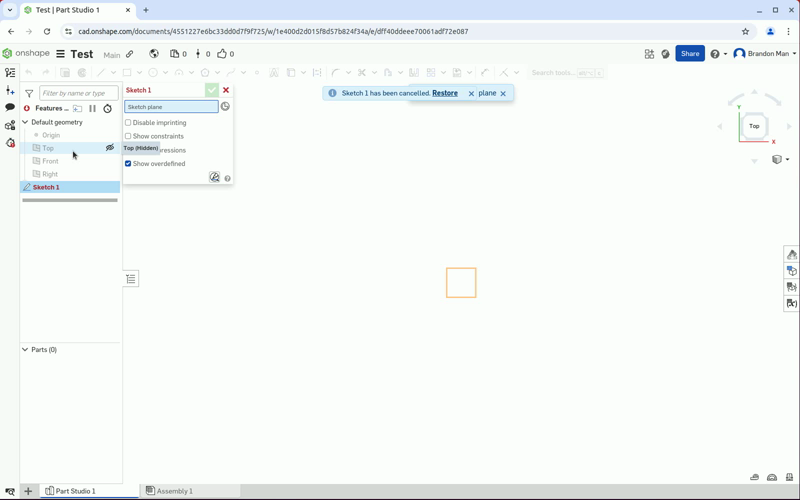
click(73, 150)
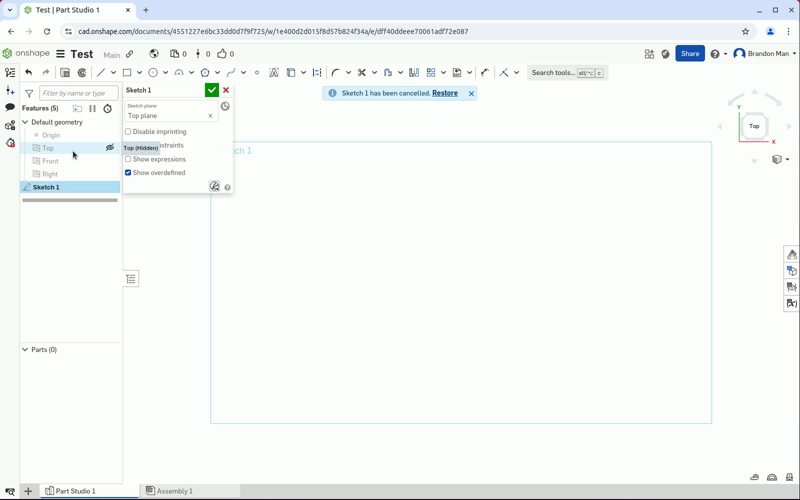
mouse_move(73, 352)
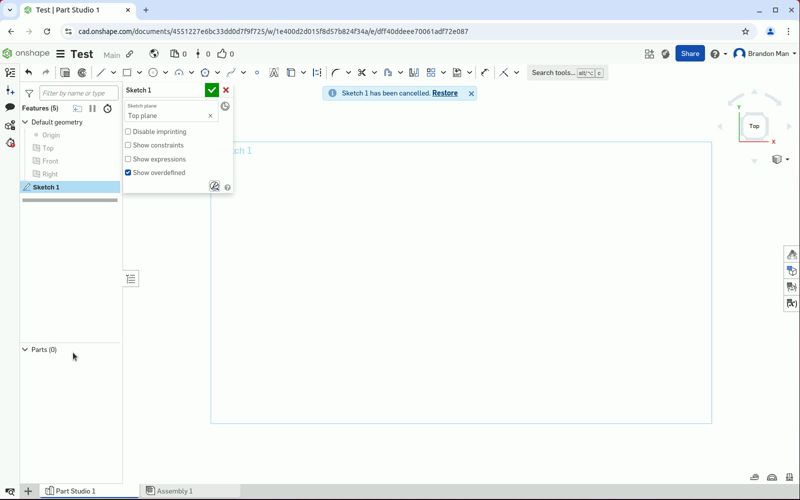
key(y)
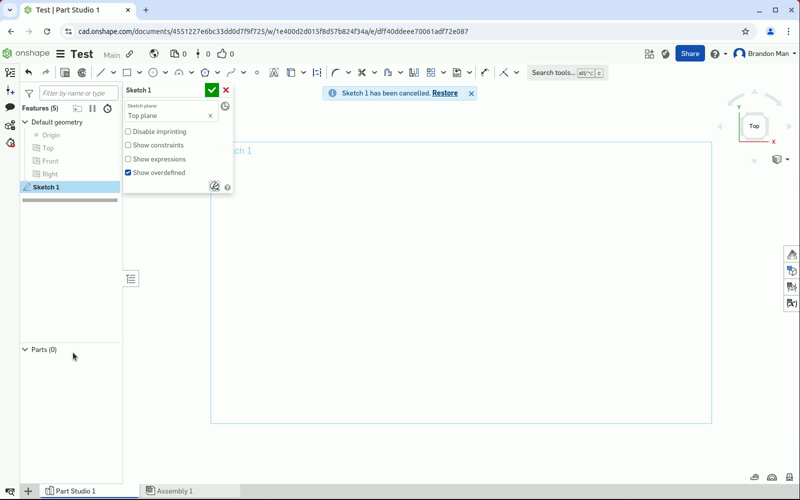
key(c)
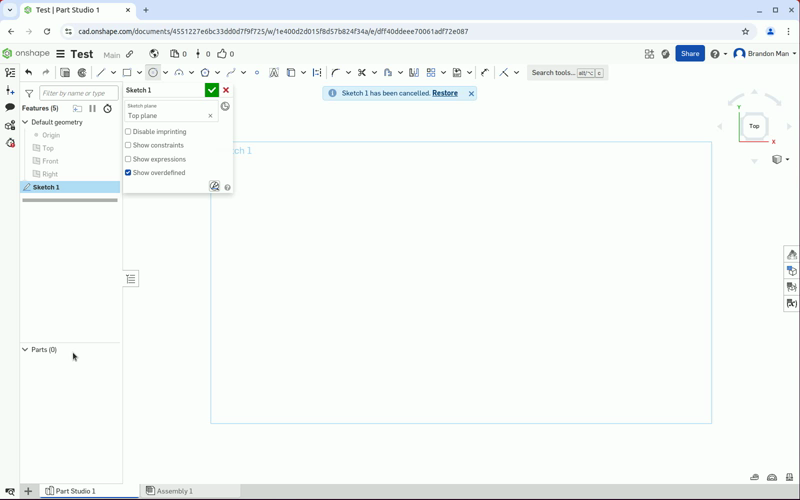
key_down(shift)
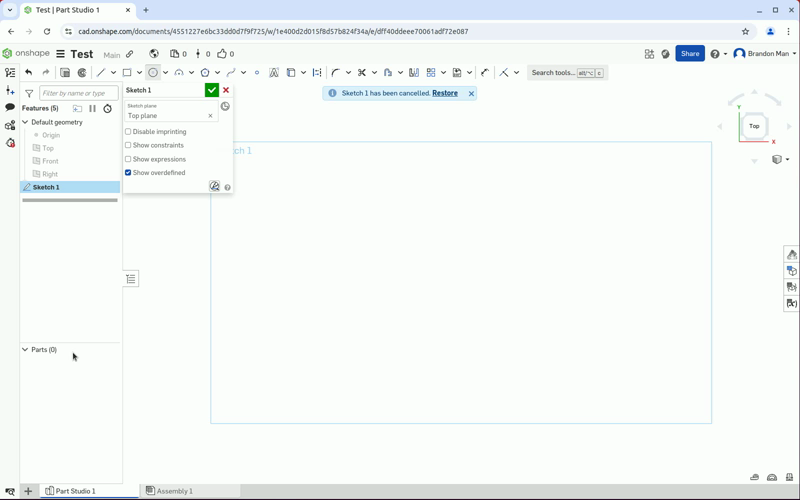
mouse_move(460, 282)
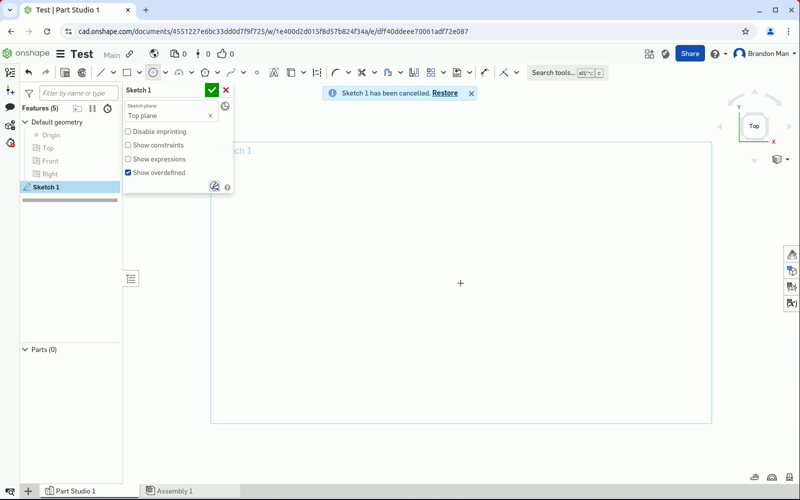
click(460, 282)
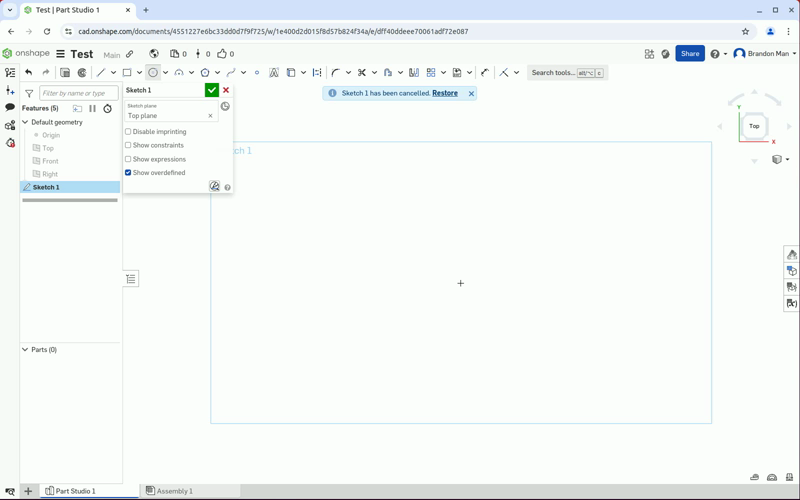
key_up(shift)
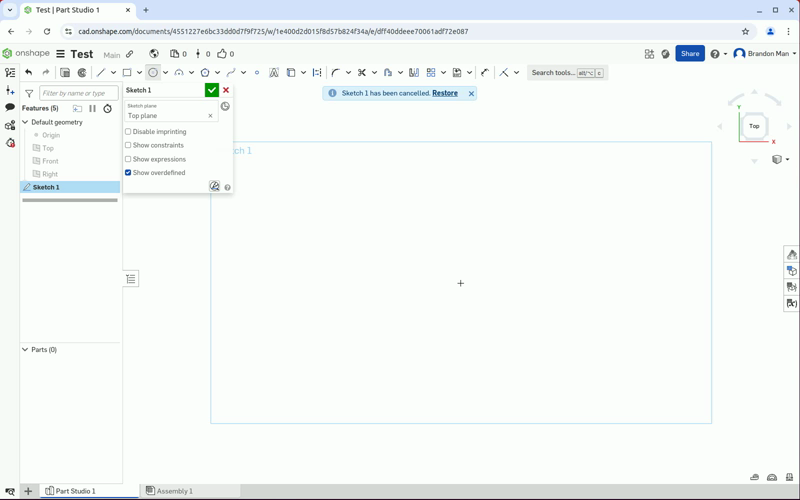
mouse_move(474, 282)
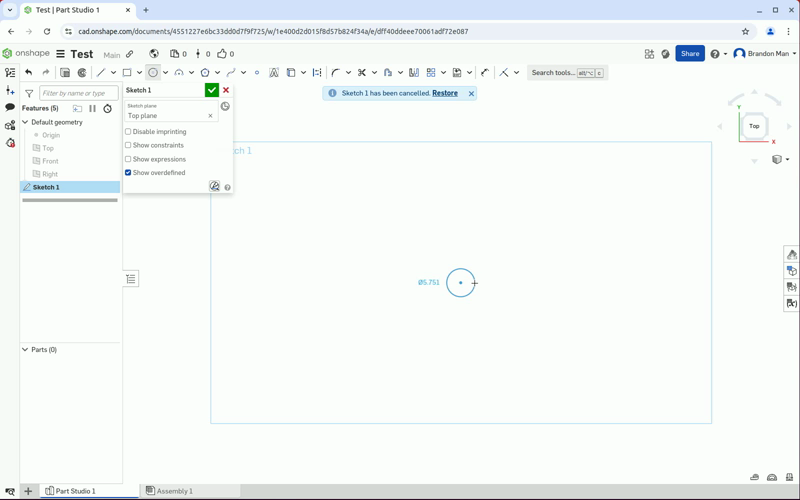
click(474, 282)
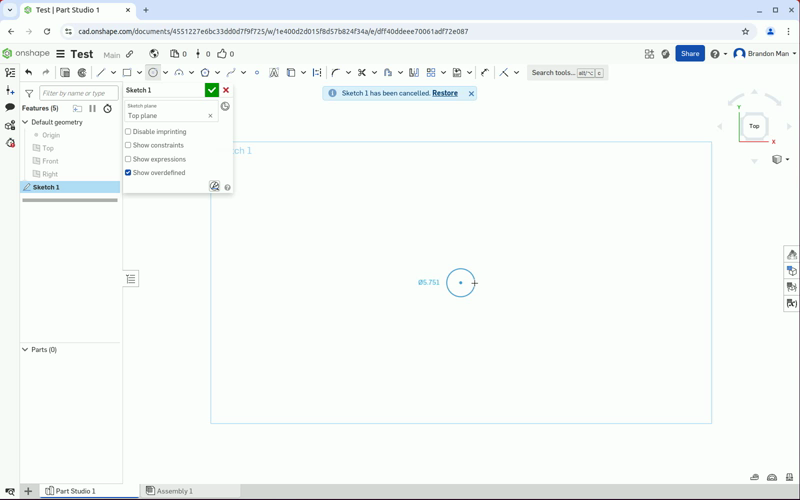
key(esc)
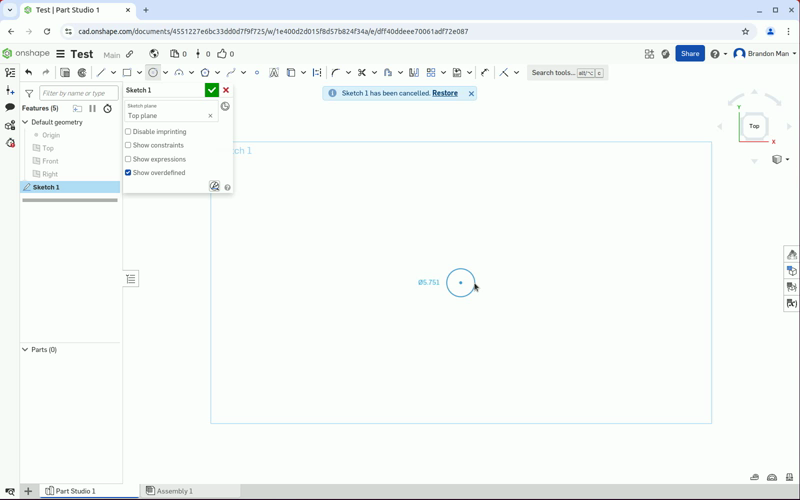
key(c)
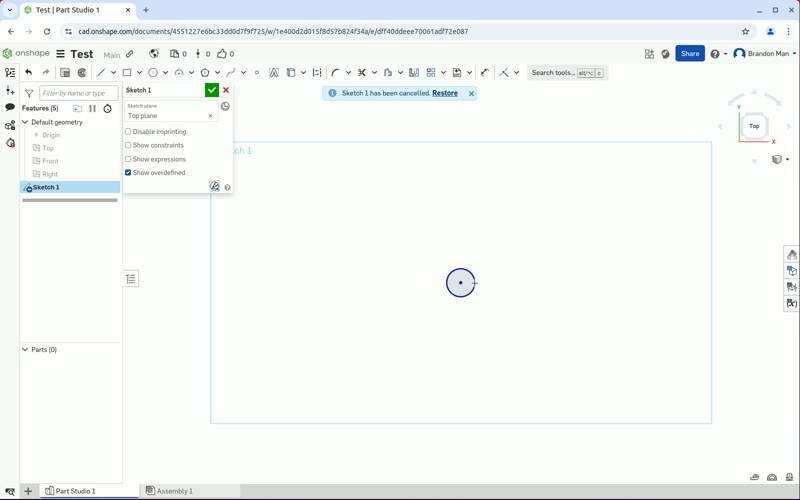
key_down(shift)
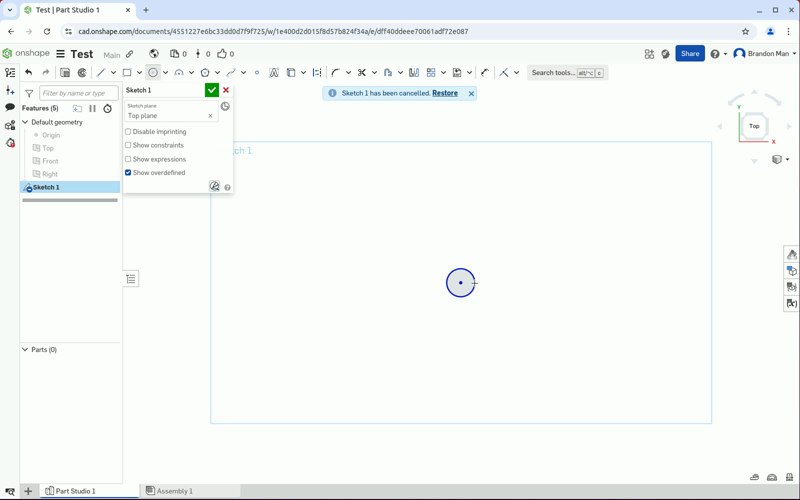
mouse_move(460, 282)
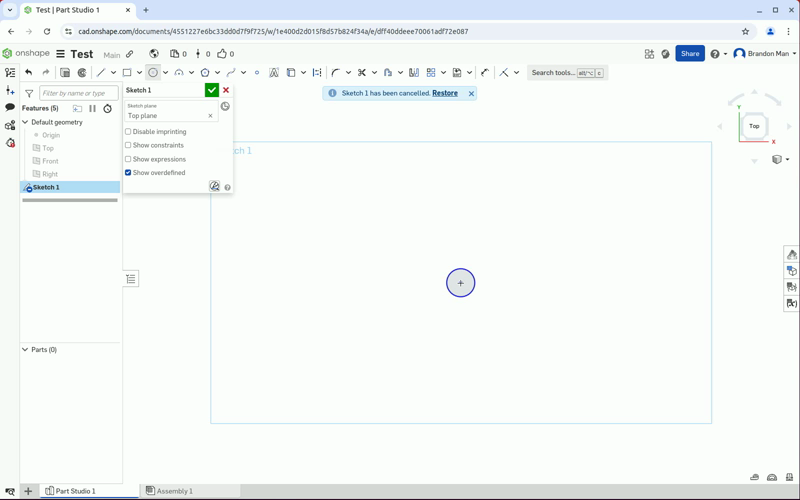
click(460, 282)
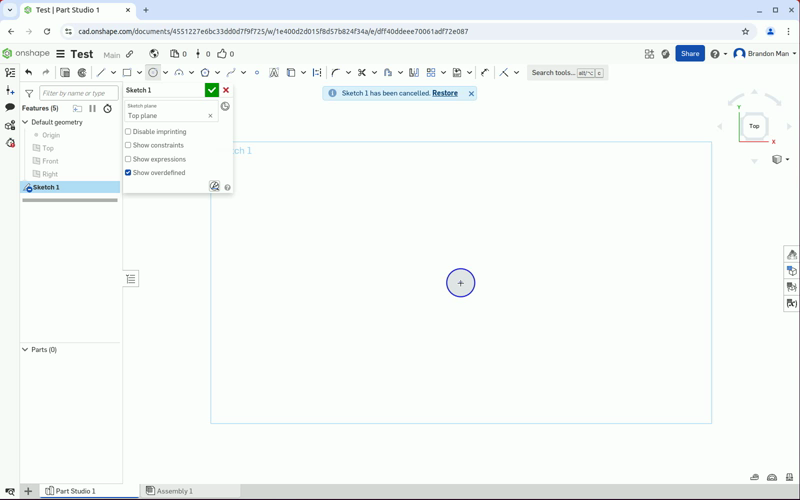
key_up(shift)
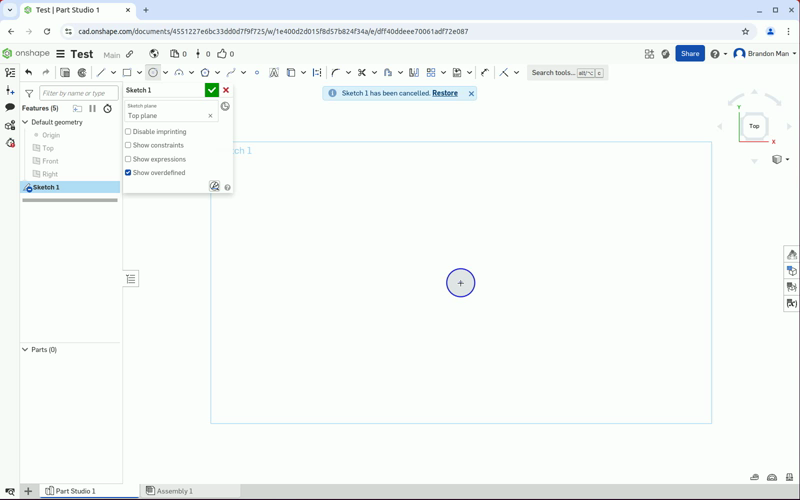
mouse_move(465, 282)
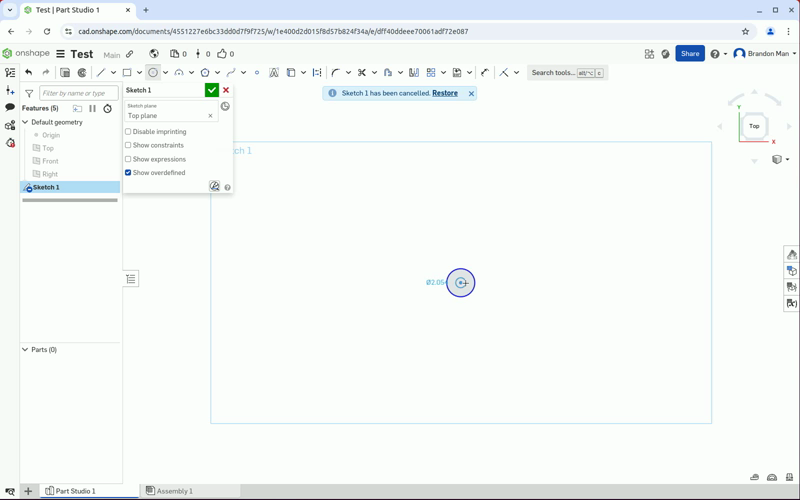
click(465, 282)
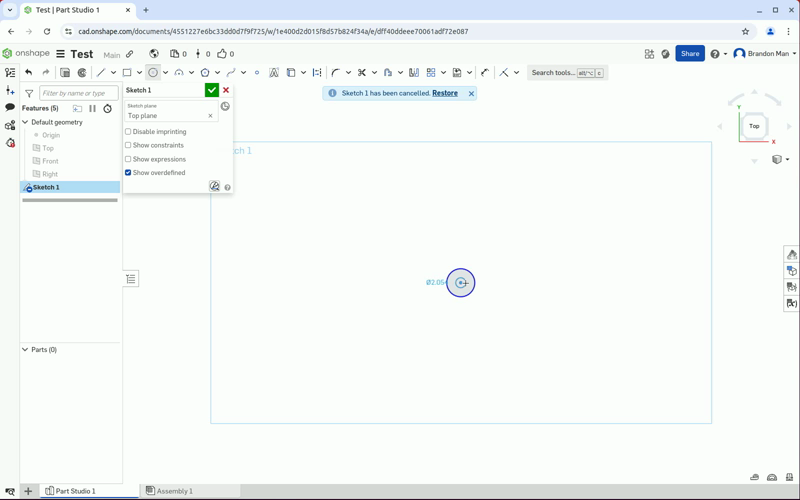
key(esc)
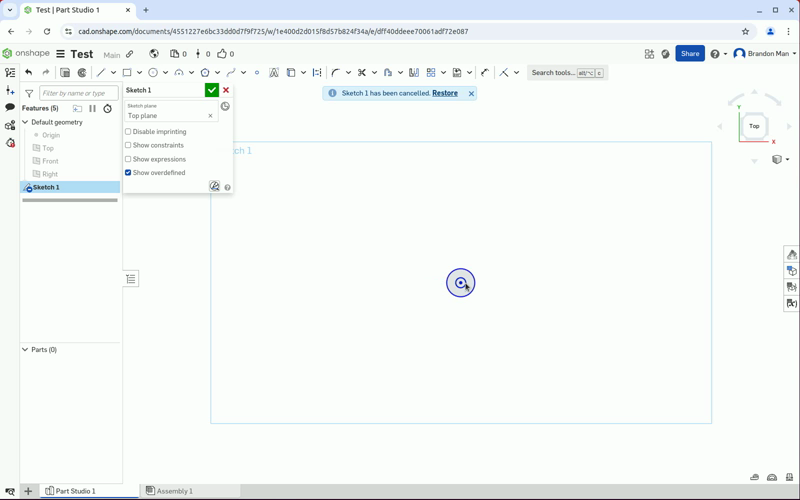
mouse_move(462, 271)
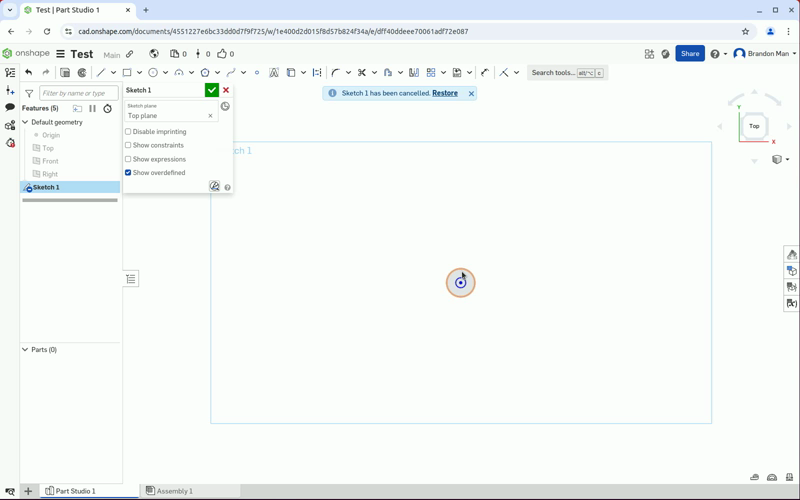
scroll(6)
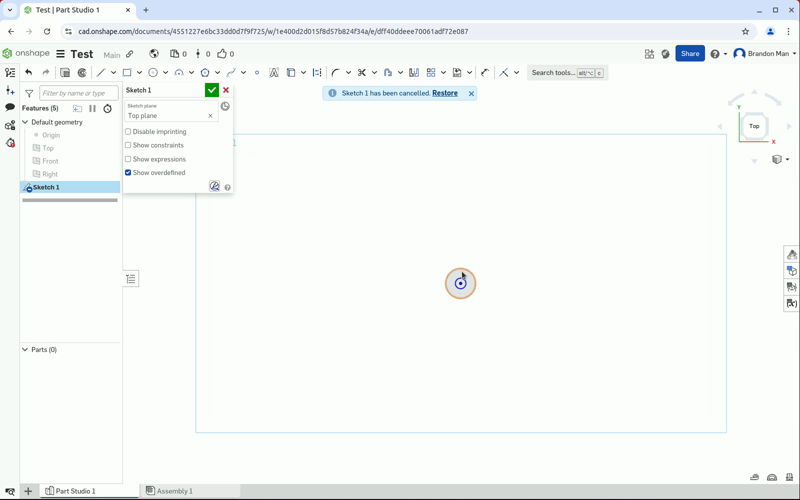
scroll(6)
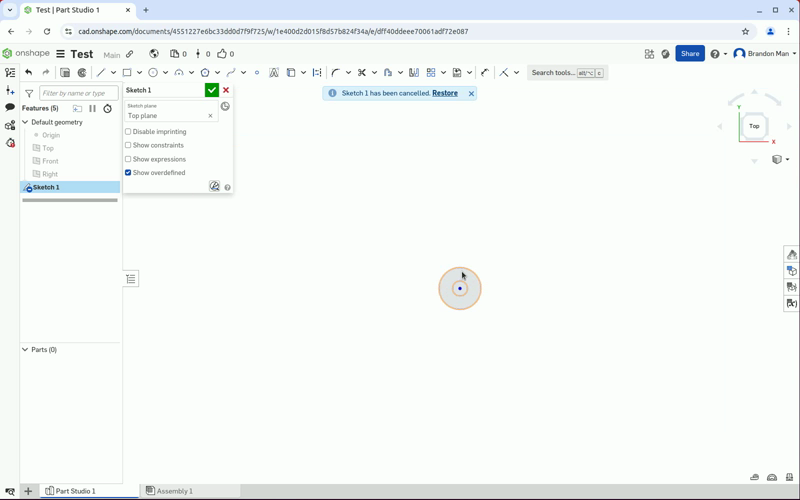
scroll(6)
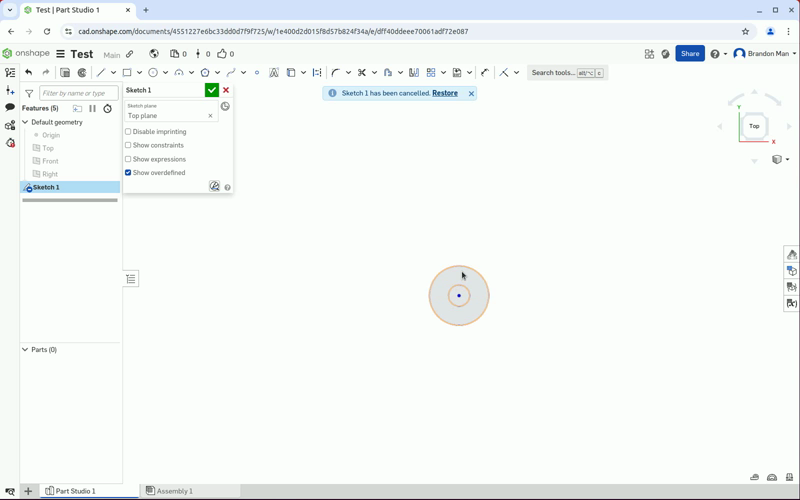
scroll(6)
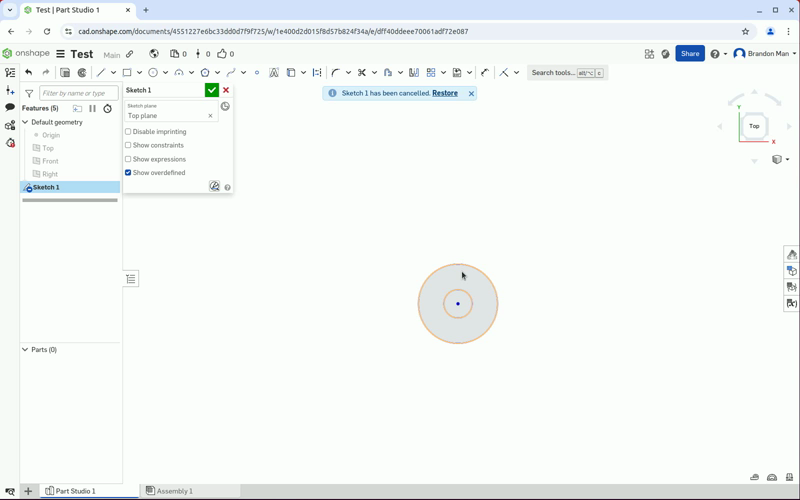
scroll(6)
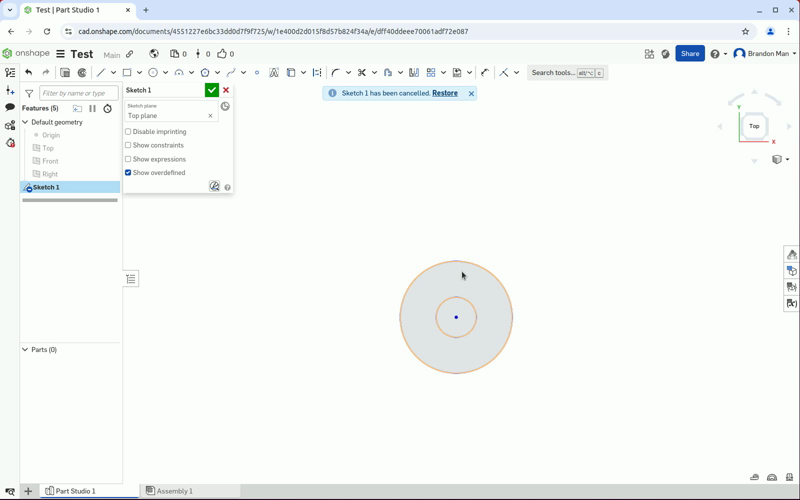
scroll(6)
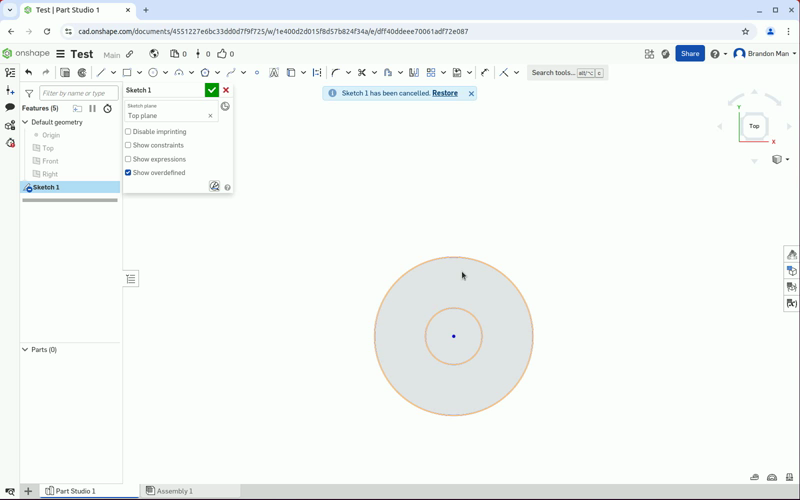
scroll(6)
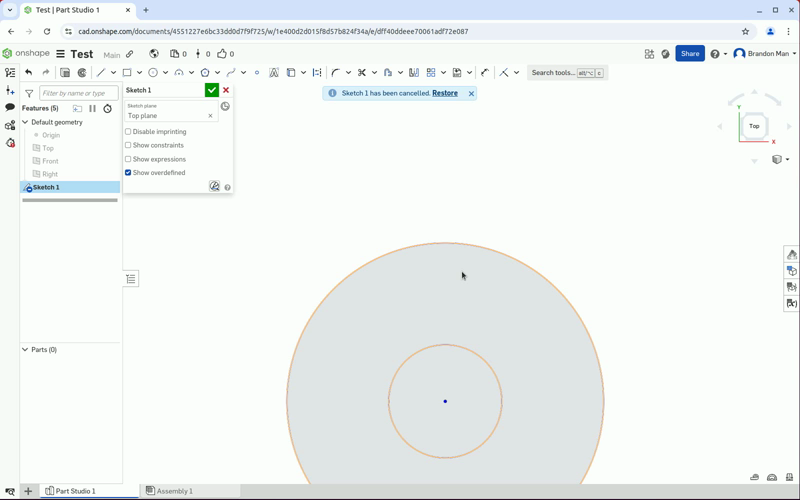
click(462, 271)
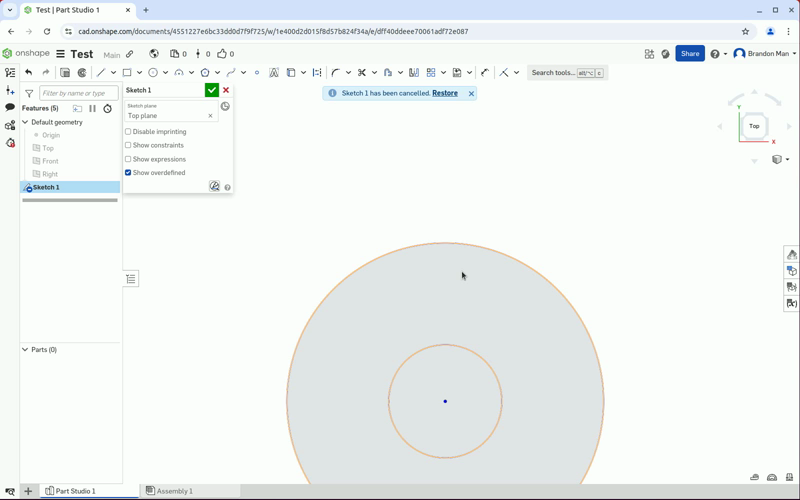
scroll(-6)
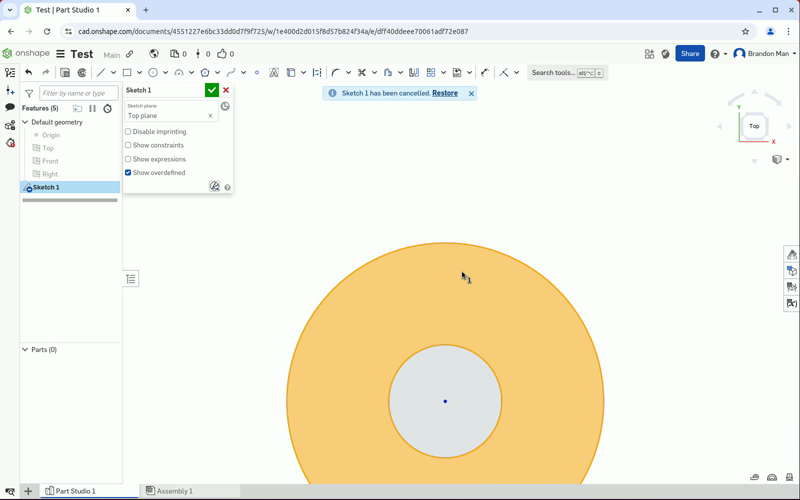
scroll(-6)
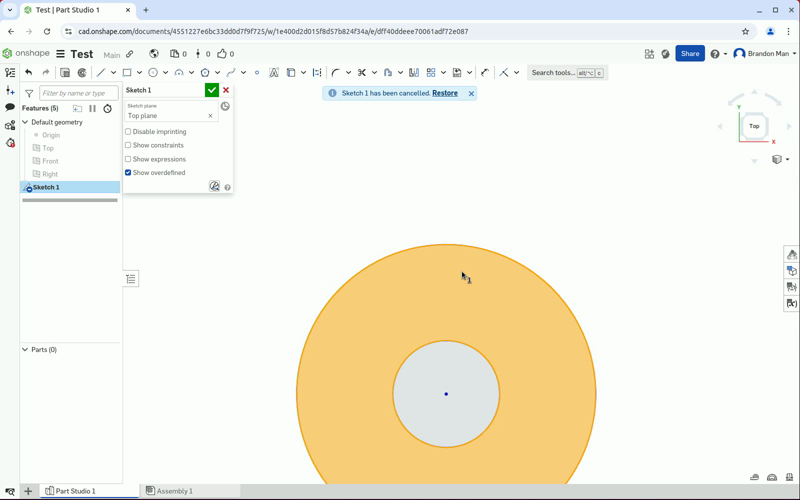
scroll(-6)
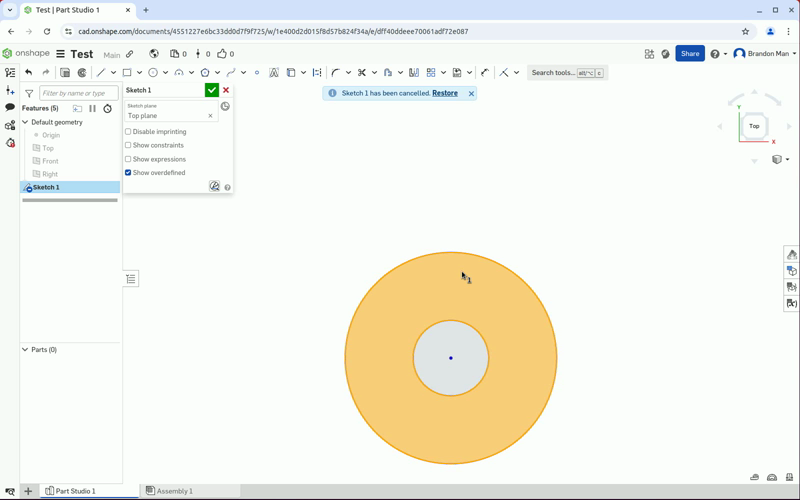
scroll(-6)
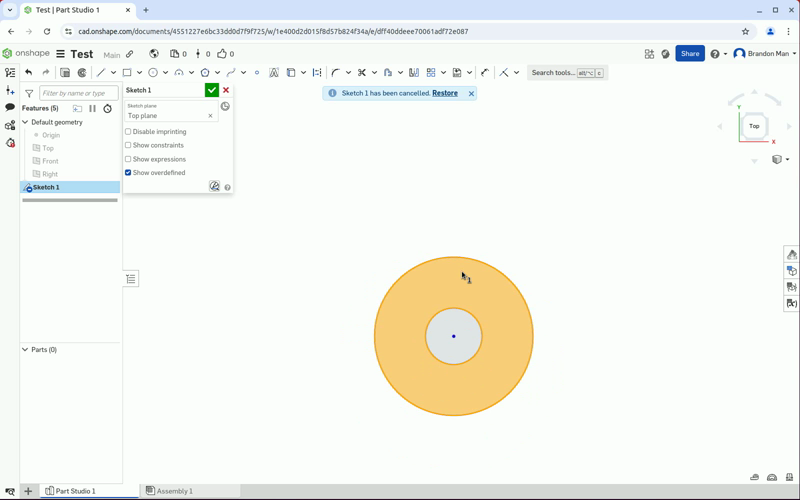
scroll(-6)
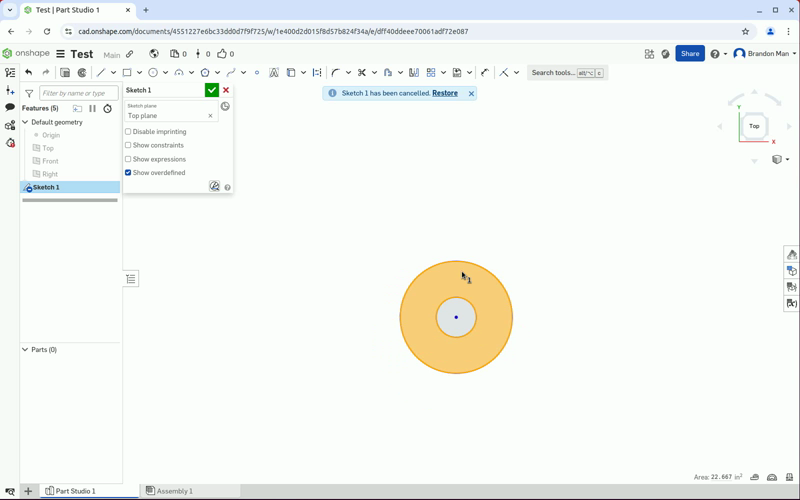
scroll(-6)
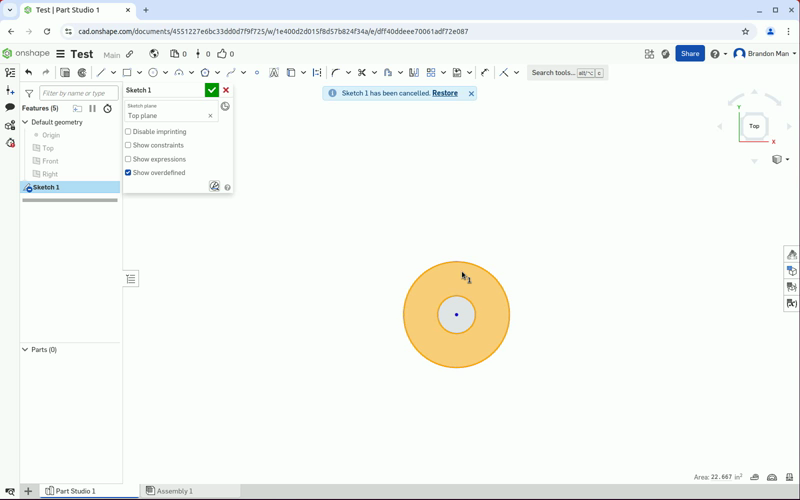
scroll(-6)
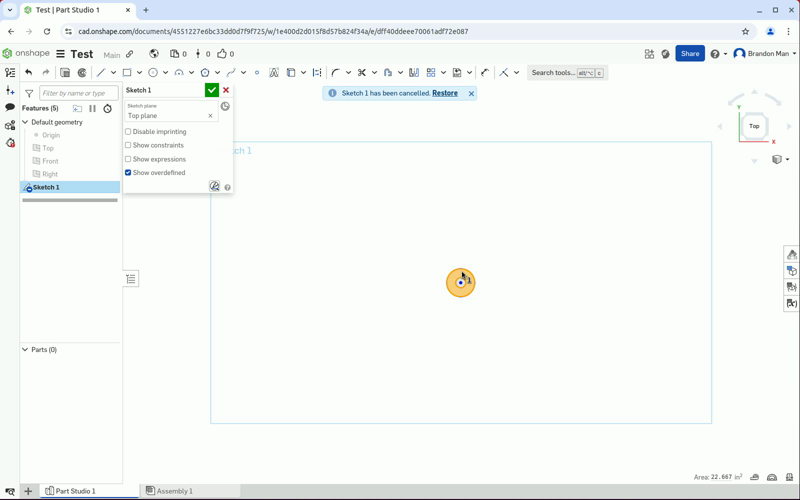
mouse_move(73, 352)
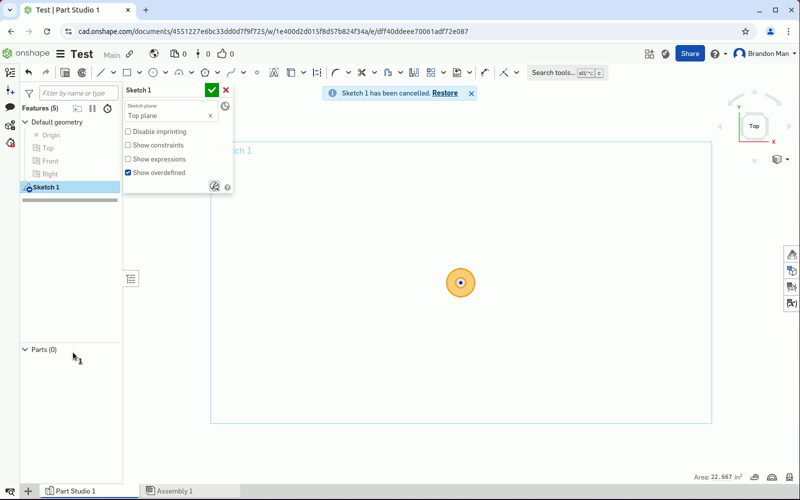
key(shift+y)
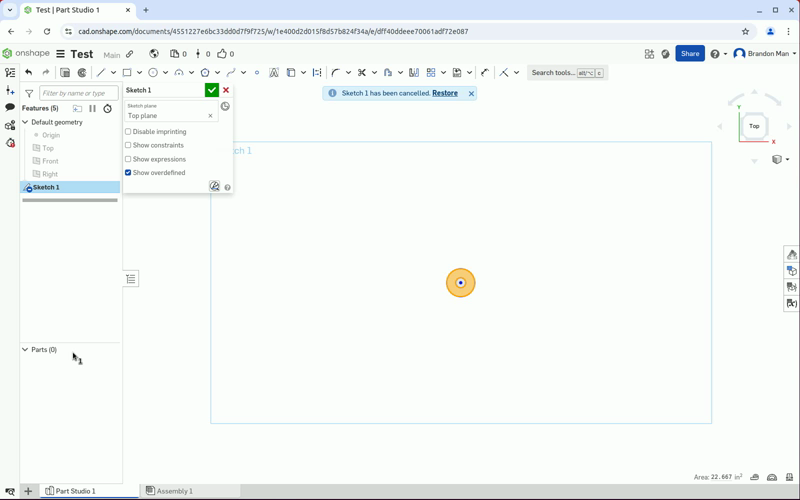
key(shift+e)
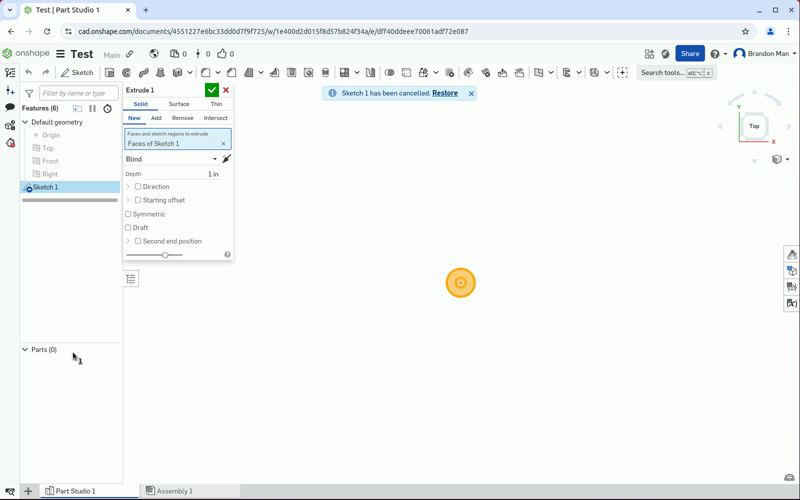
mouse_move(143, 106)
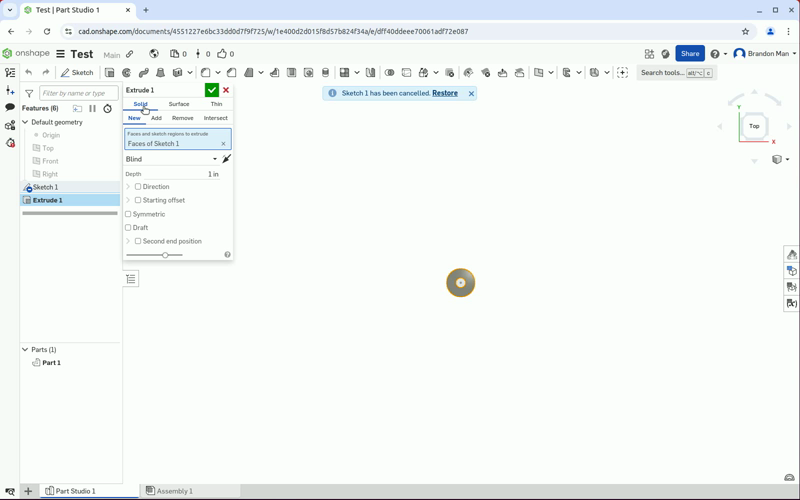
click(143, 106)
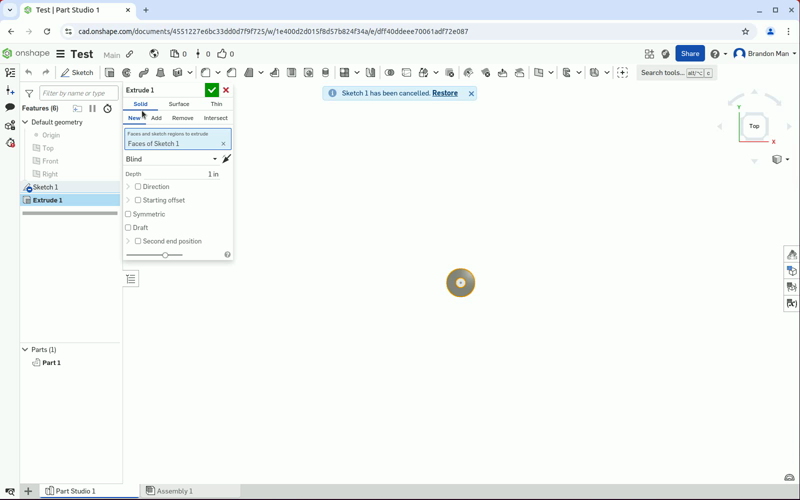
mouse_move(137, 120)
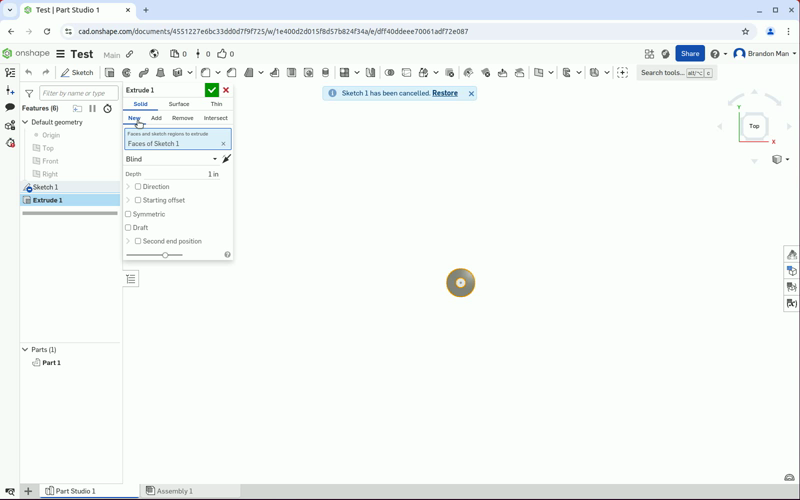
click(137, 120)
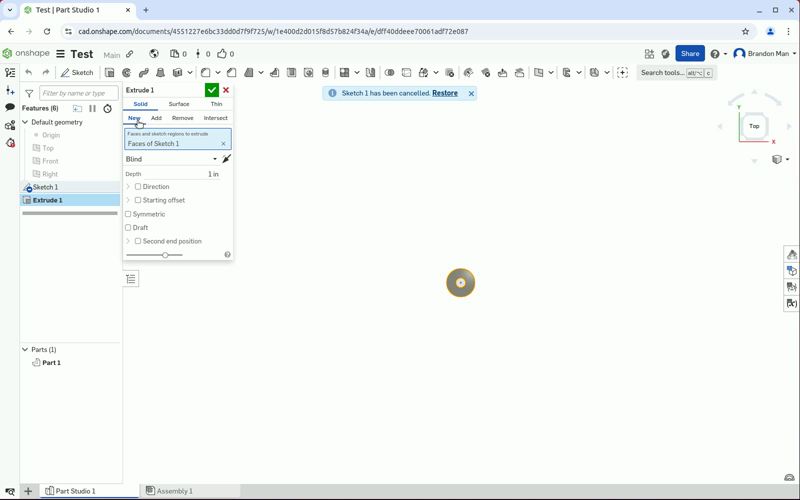
key(tab, 4)
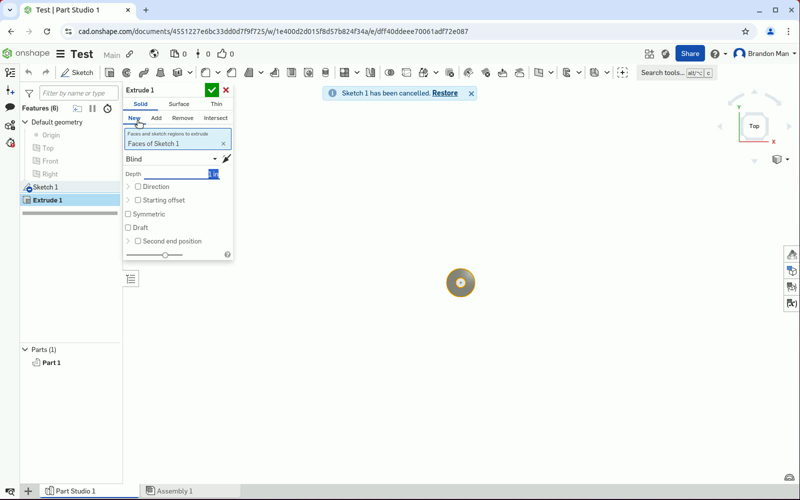
text(0.963)
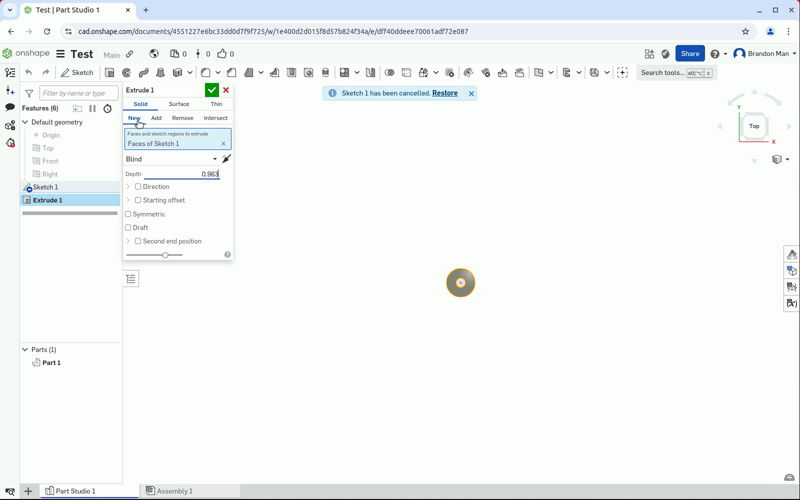
key(enter)
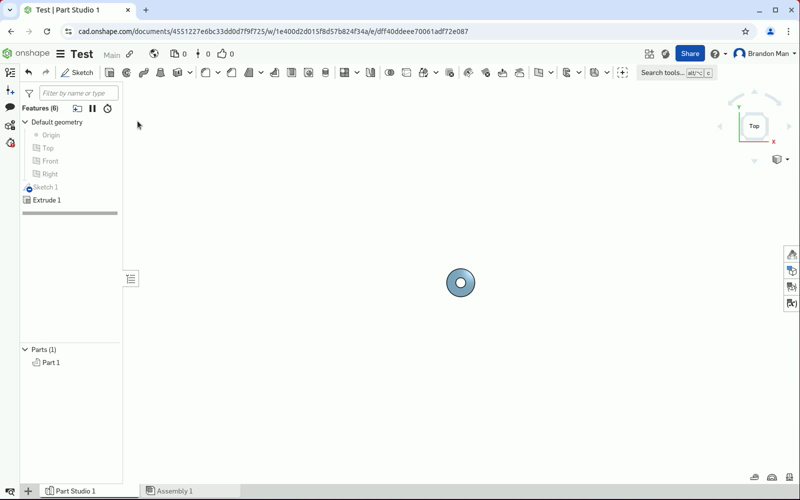
key(shift+h)
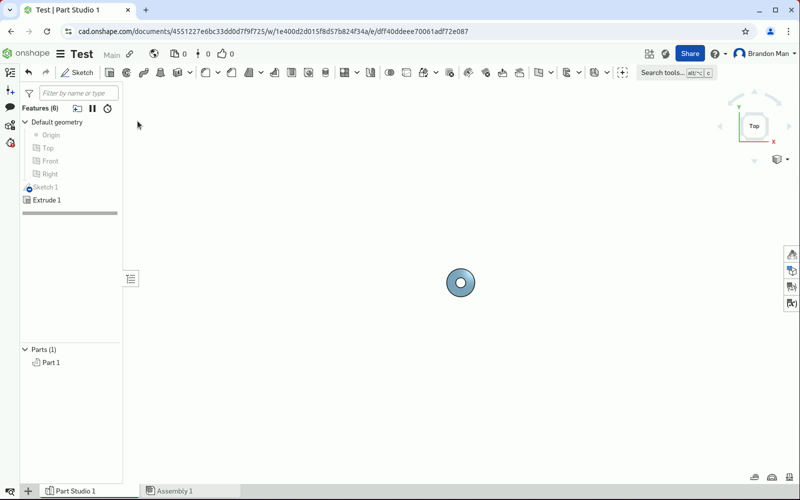
key(shift+h)
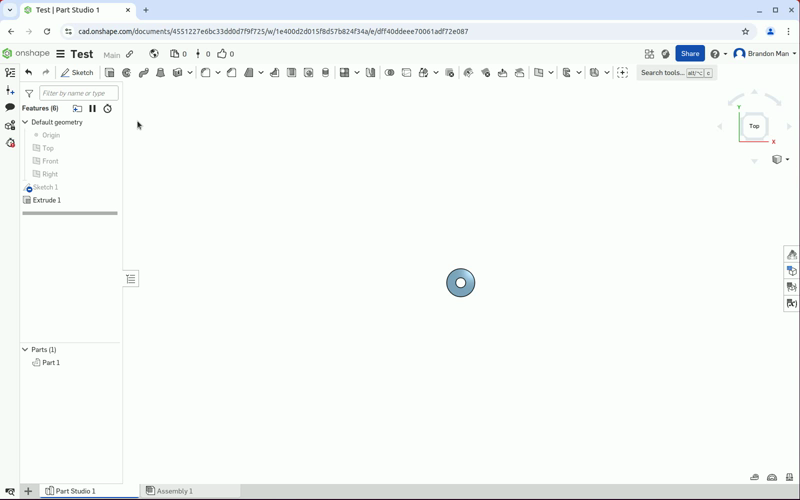
mouse_move(73, 189)
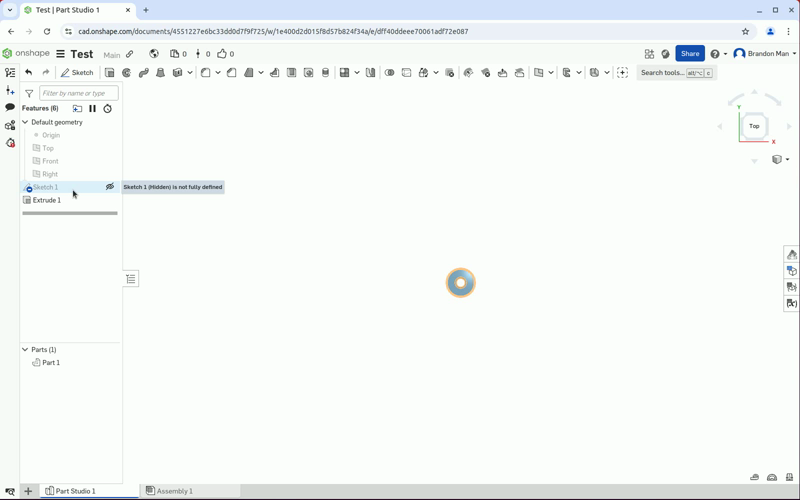
click(73, 189)
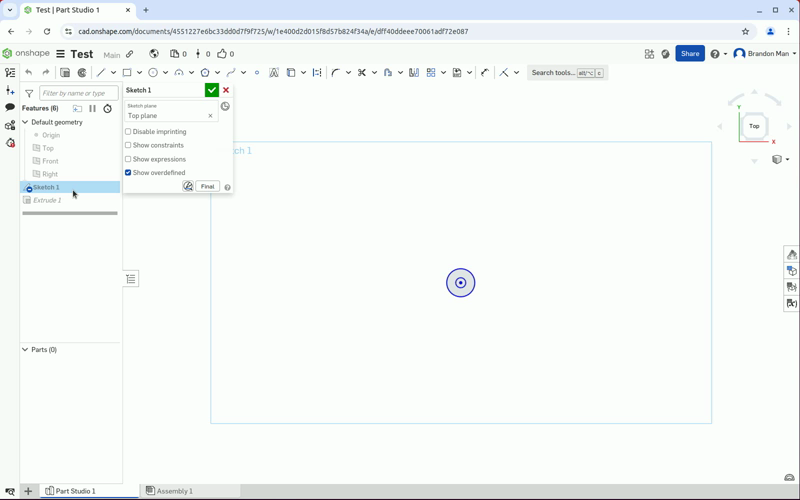
mouse_move(229, 92)
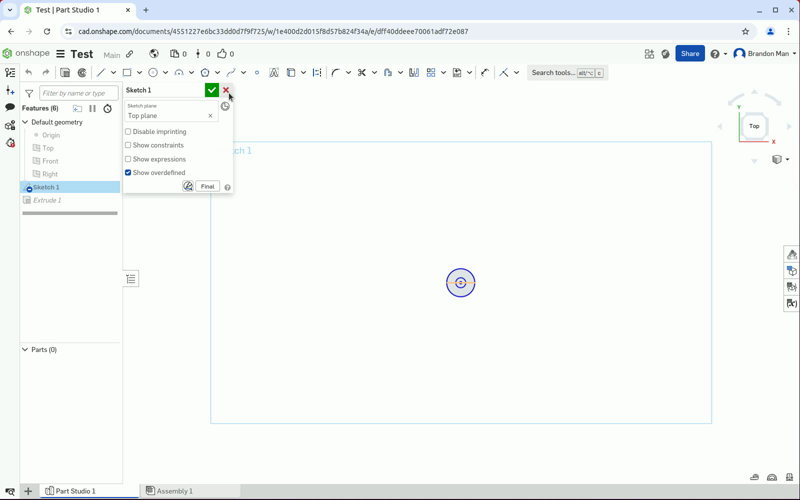
click(229, 92)
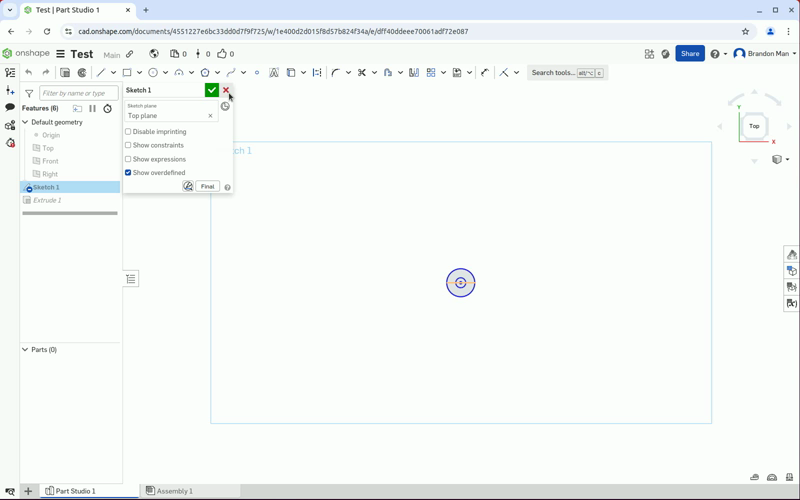
key(shift+s)
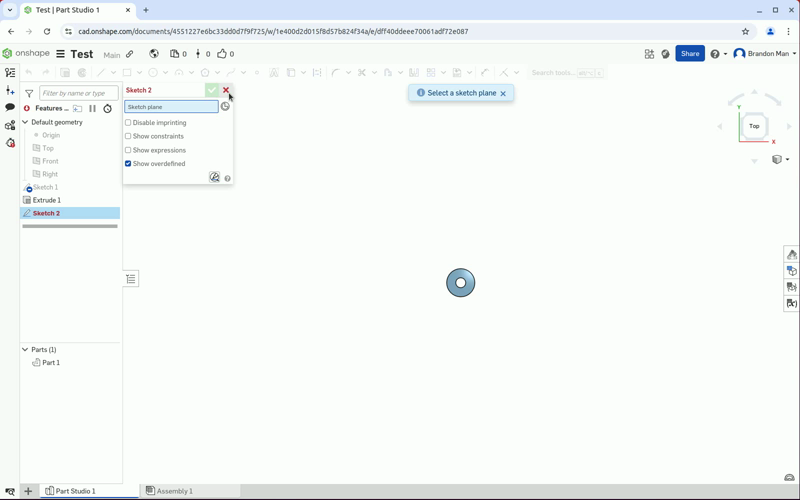
mouse_move(73, 150)
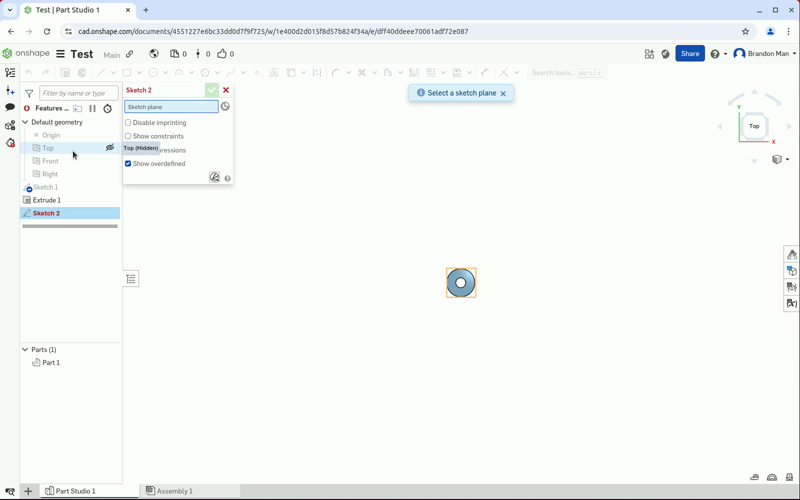
click(73, 150)
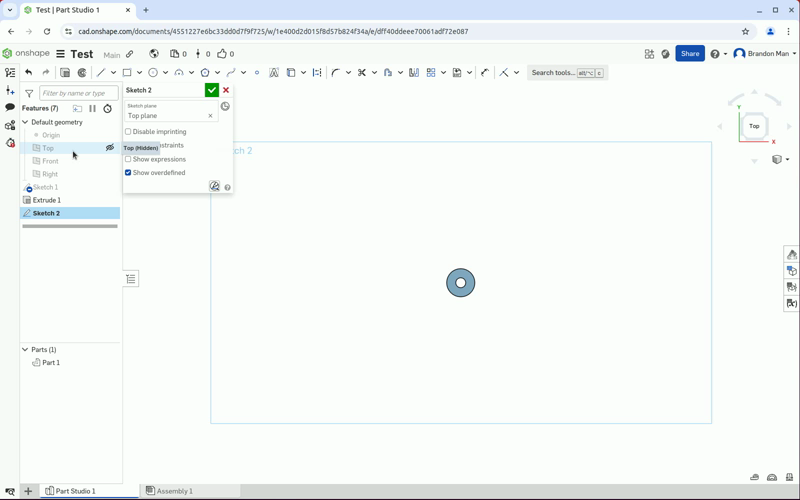
mouse_move(73, 352)
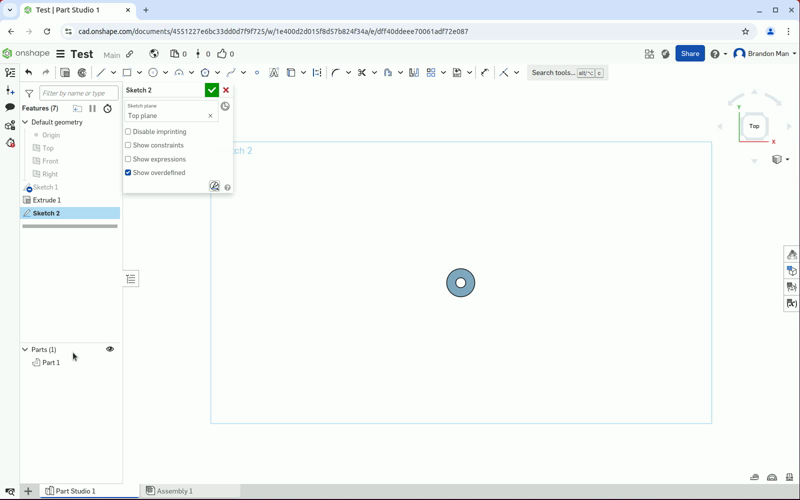
key(y)
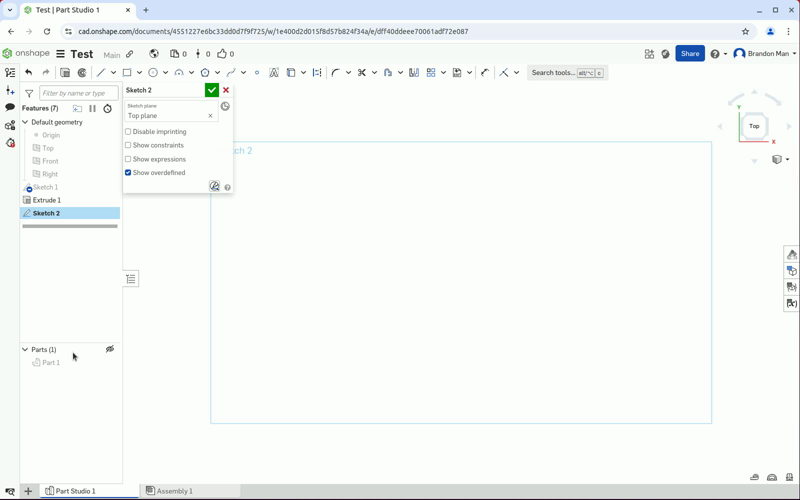
key(c)
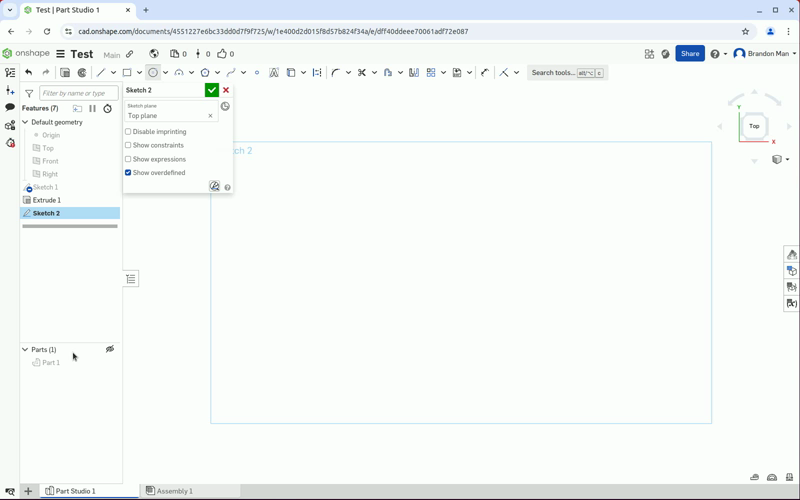
key_down(shift)
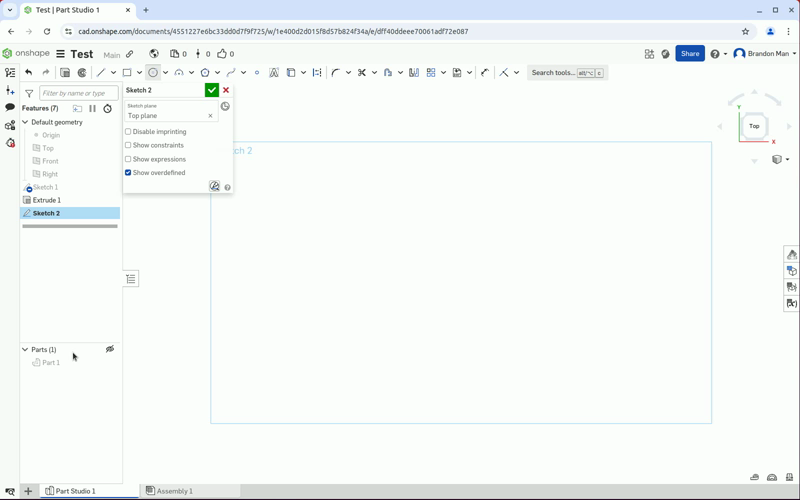
mouse_move(397, 282)
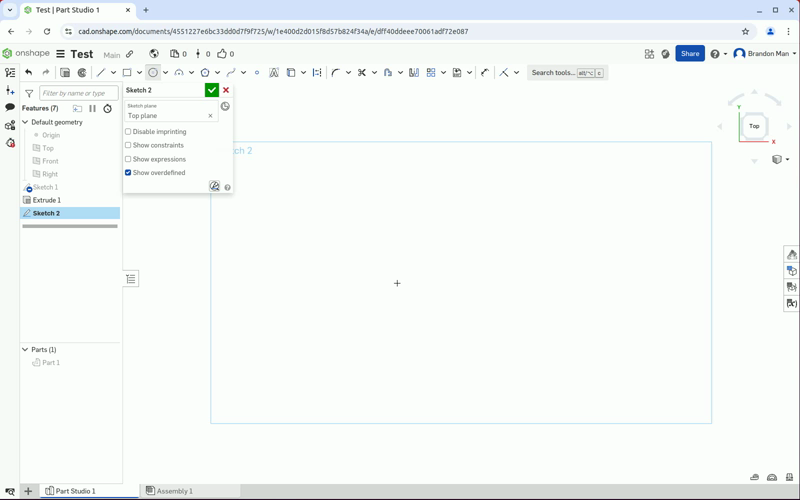
click(397, 282)
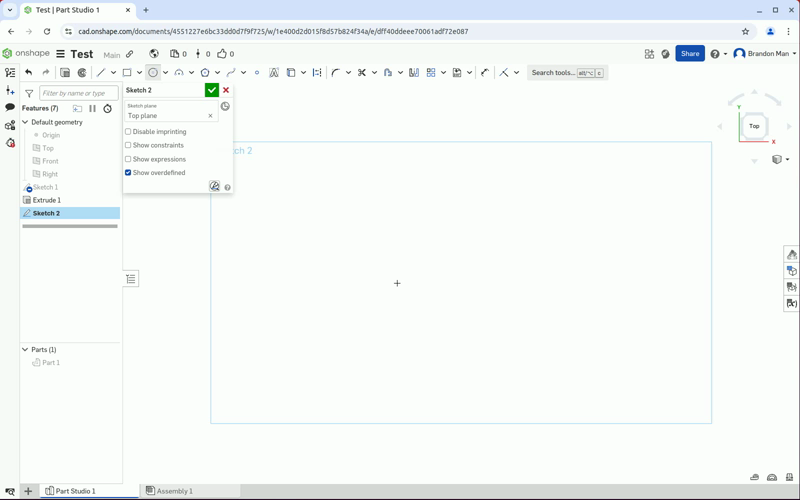
key_up(shift)
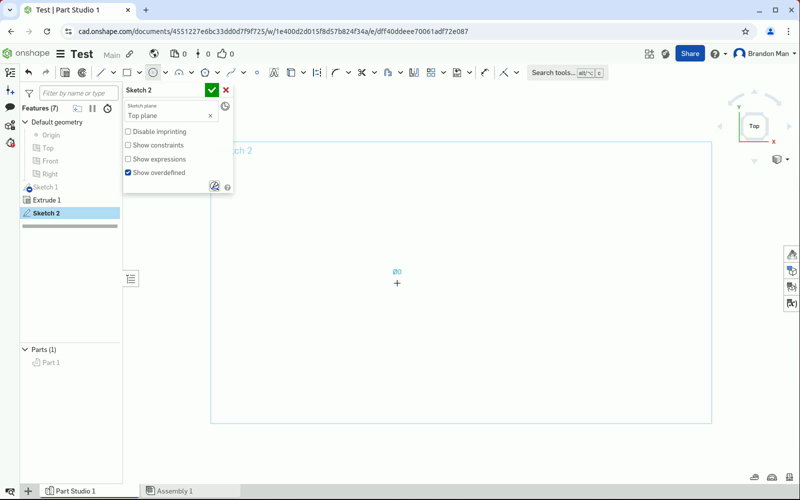
mouse_move(409, 282)
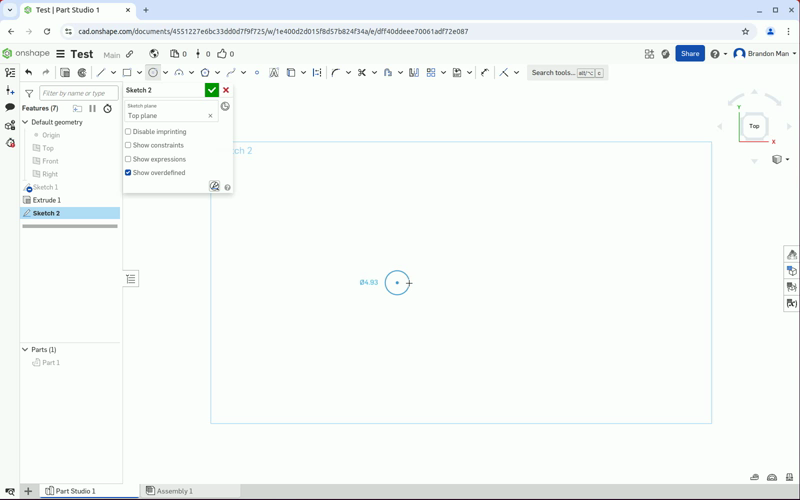
click(409, 282)
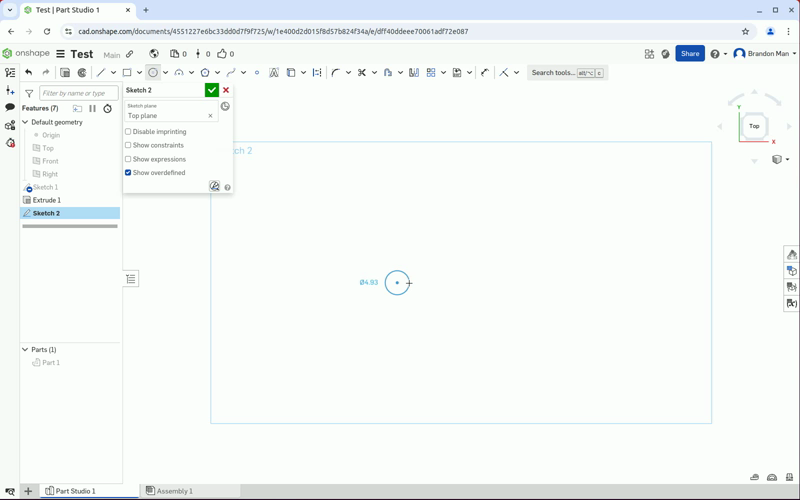
key(esc)
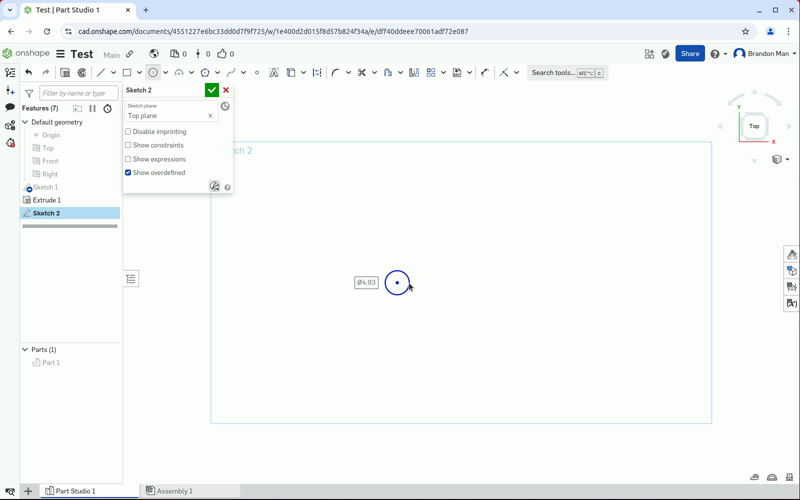
key(c)
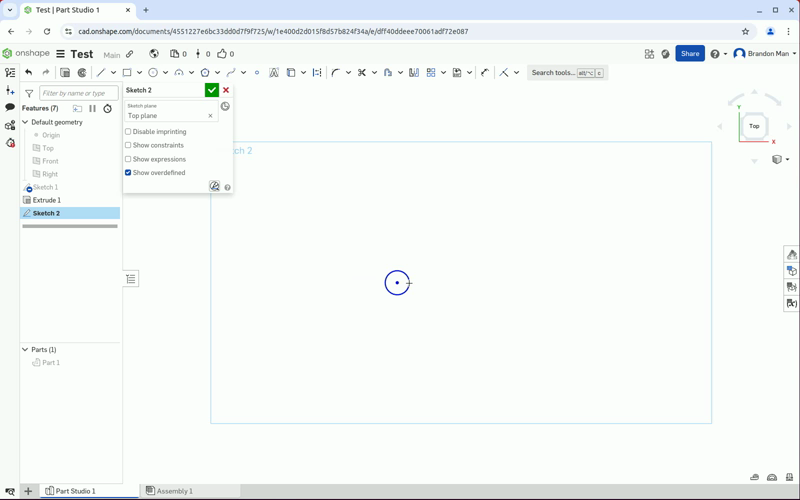
key_down(shift)
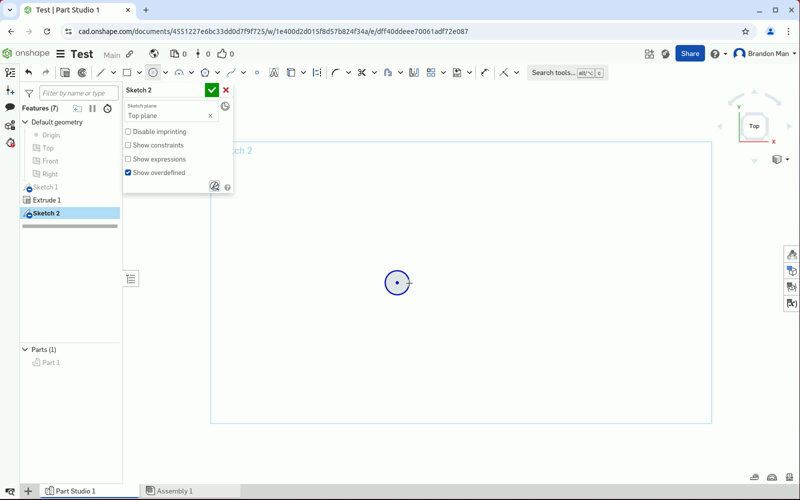
mouse_move(397, 282)
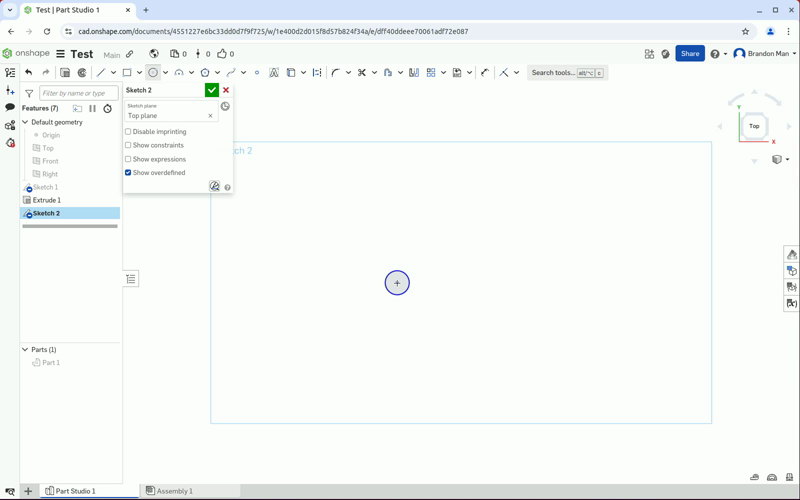
click(397, 282)
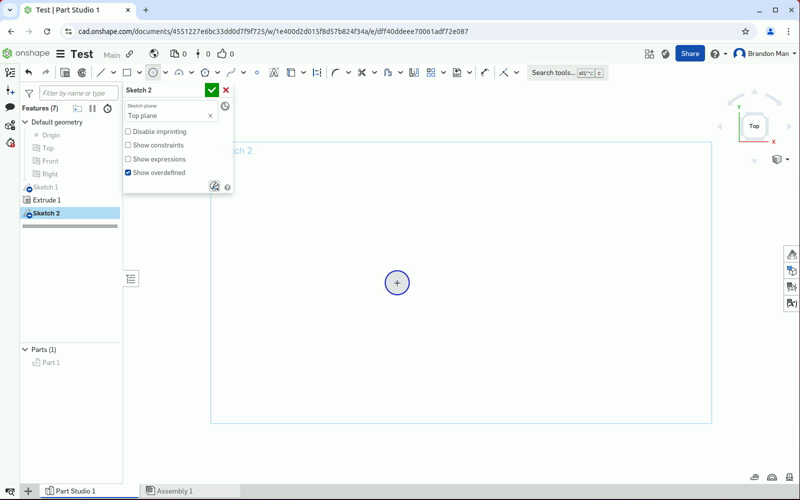
key_up(shift)
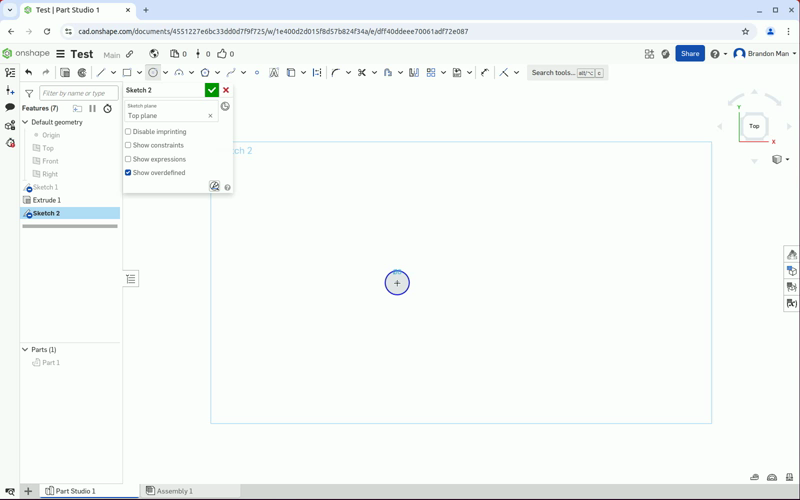
mouse_move(401, 282)
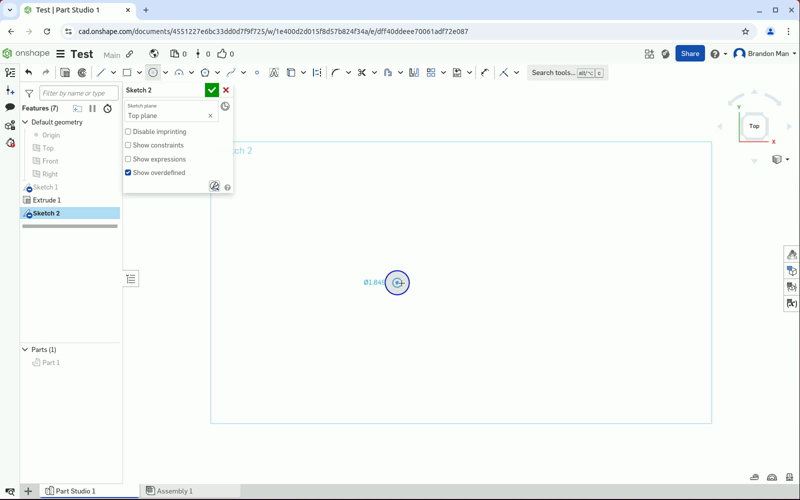
click(401, 282)
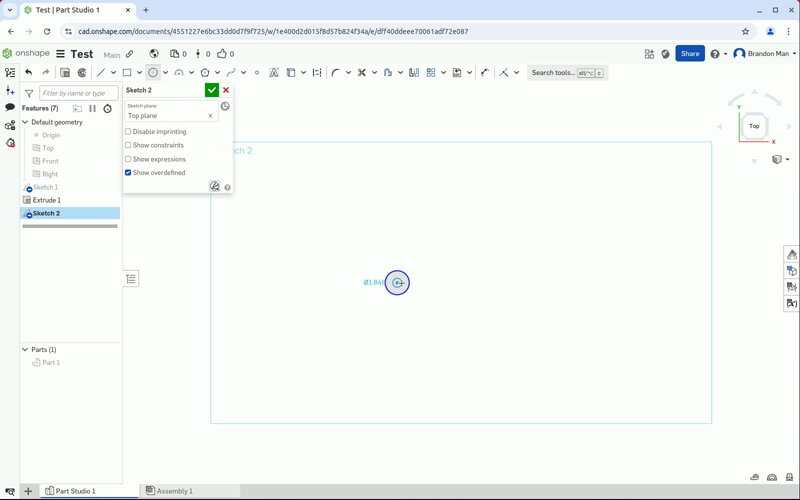
key(esc)
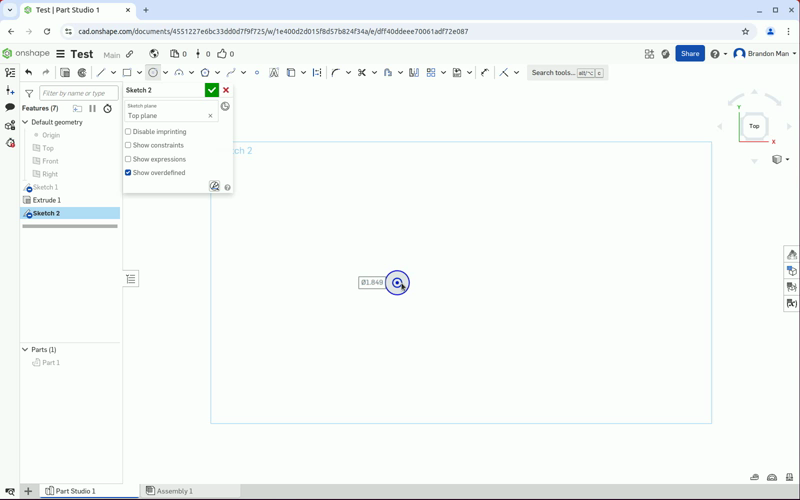
mouse_move(403, 282)
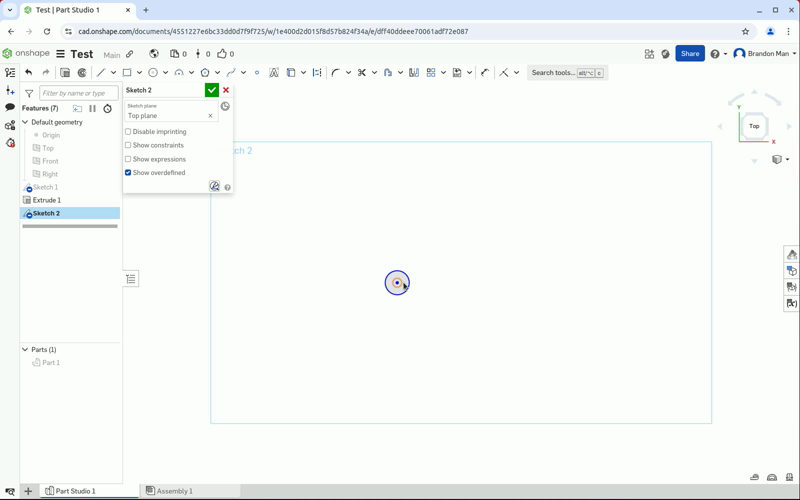
scroll(6)
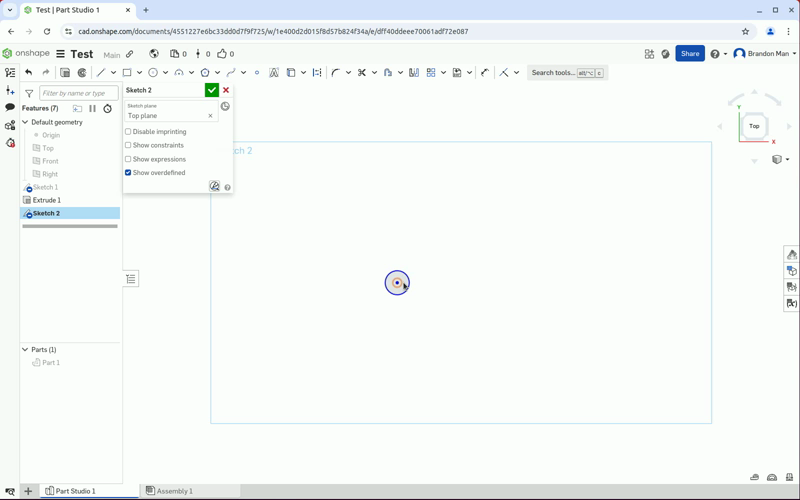
scroll(6)
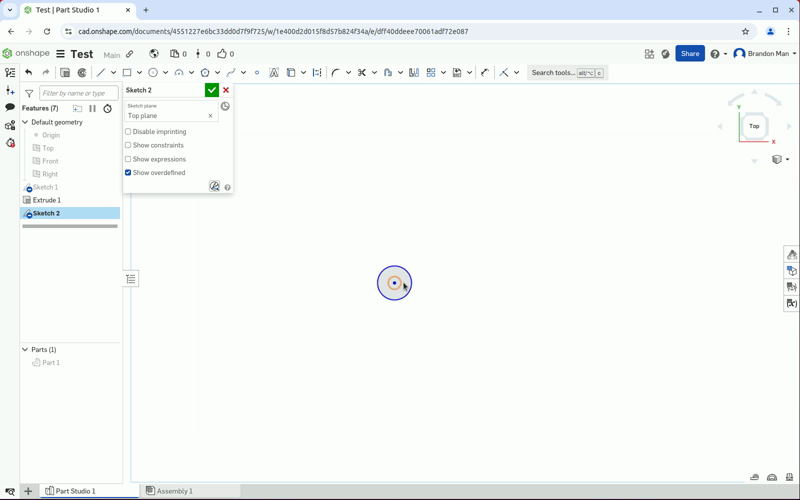
scroll(6)
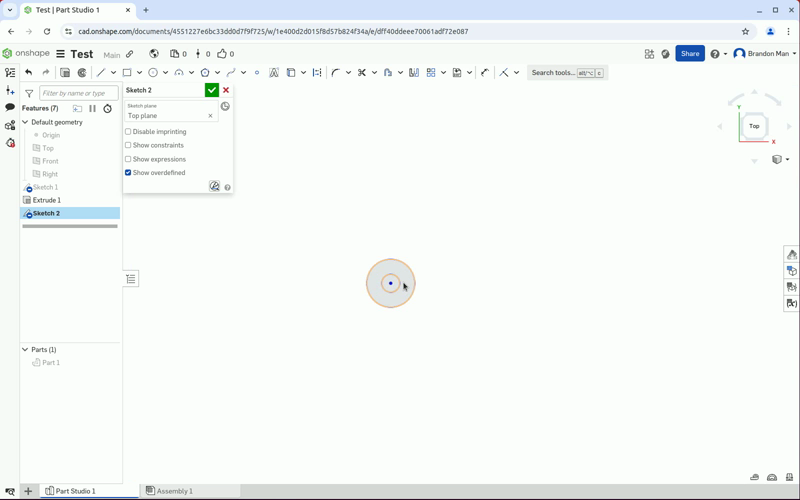
scroll(6)
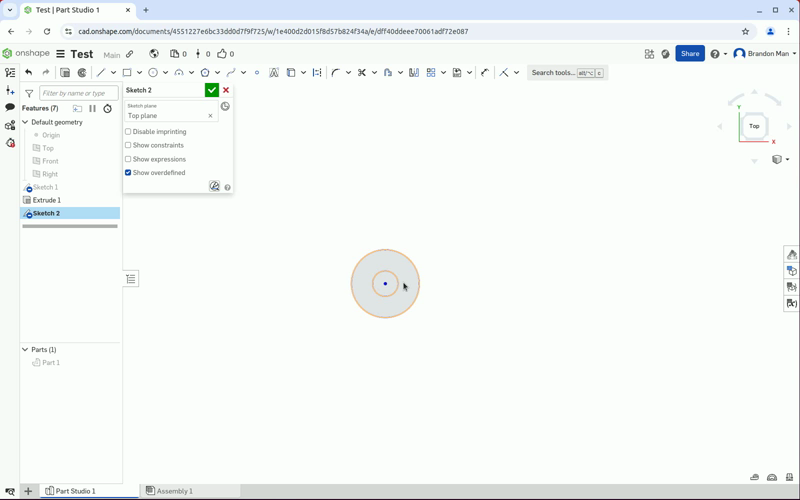
scroll(6)
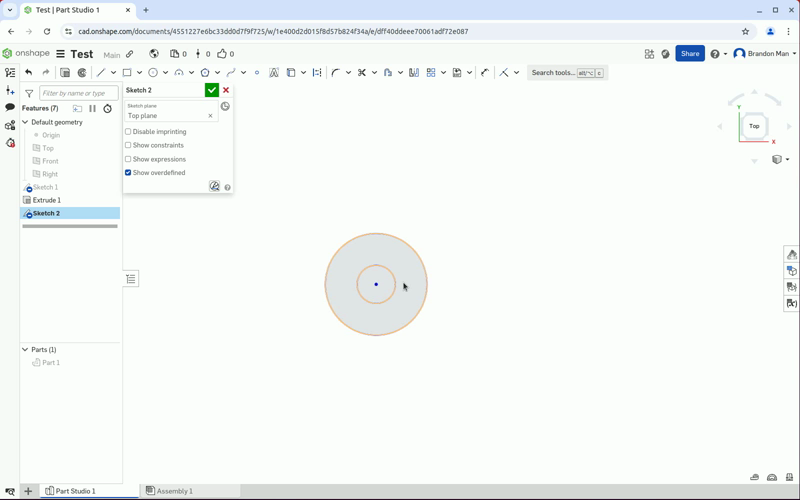
scroll(6)
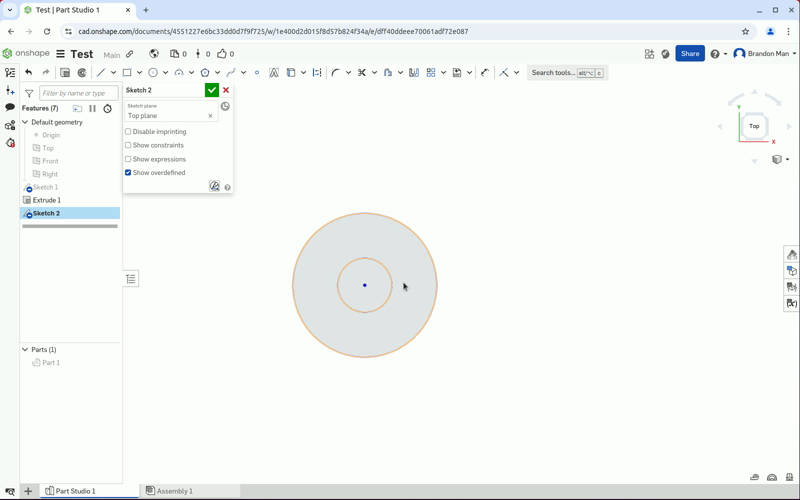
scroll(6)
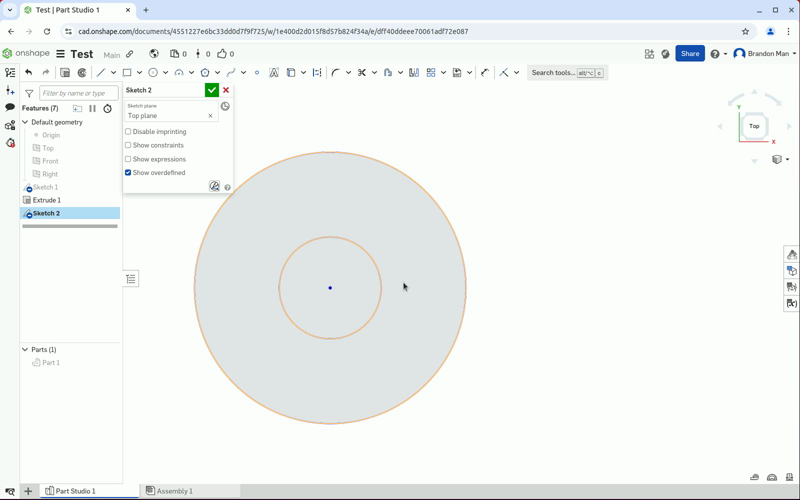
click(403, 282)
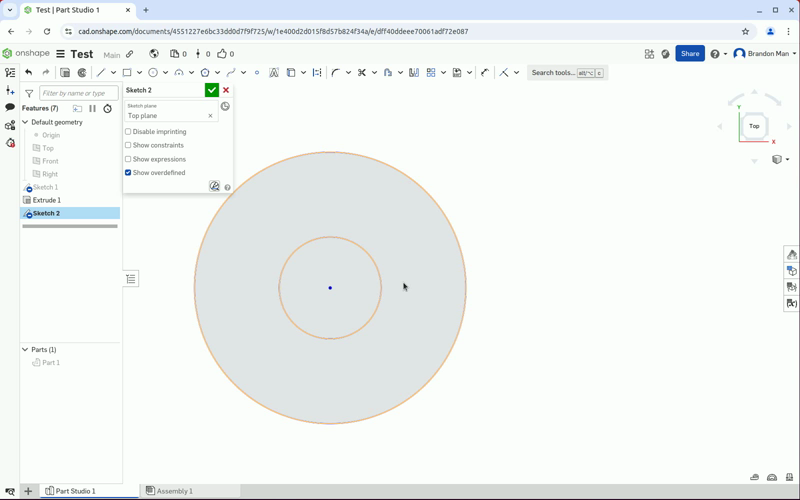
scroll(-6)
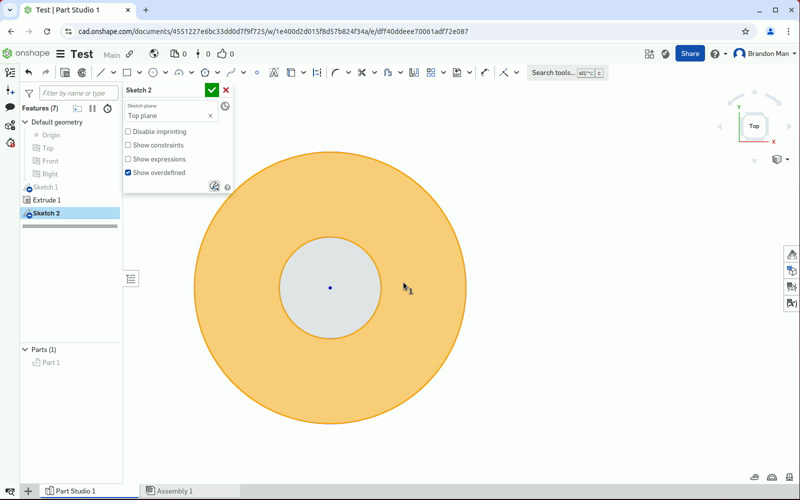
scroll(-6)
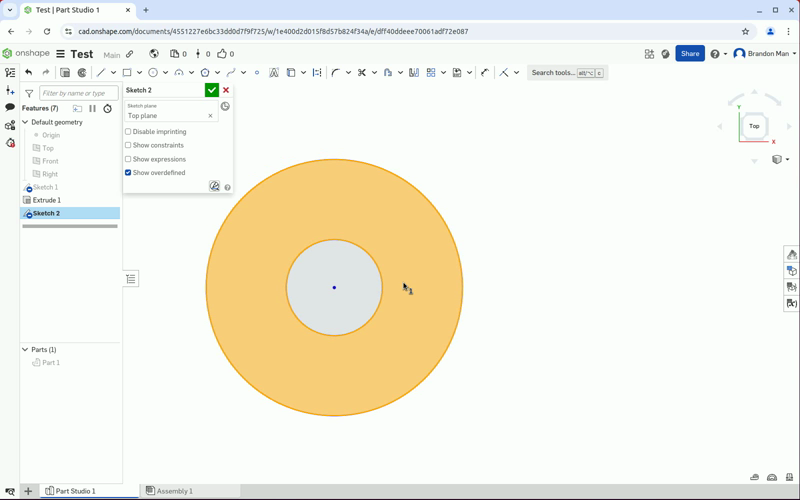
scroll(-6)
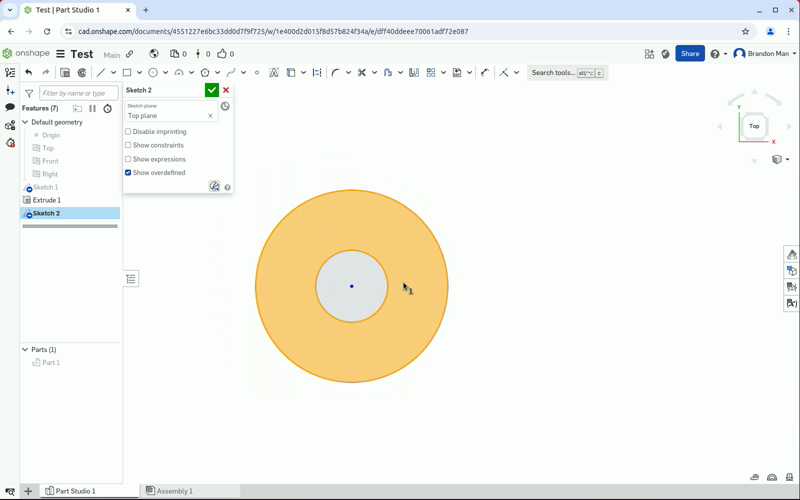
scroll(-6)
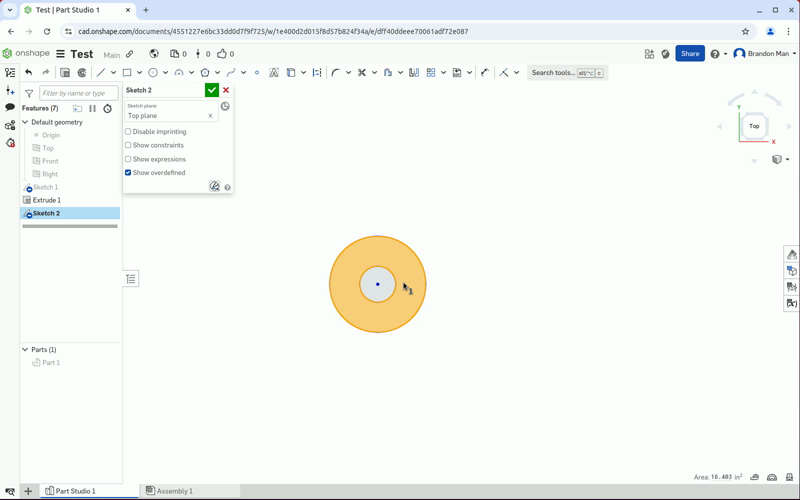
scroll(-6)
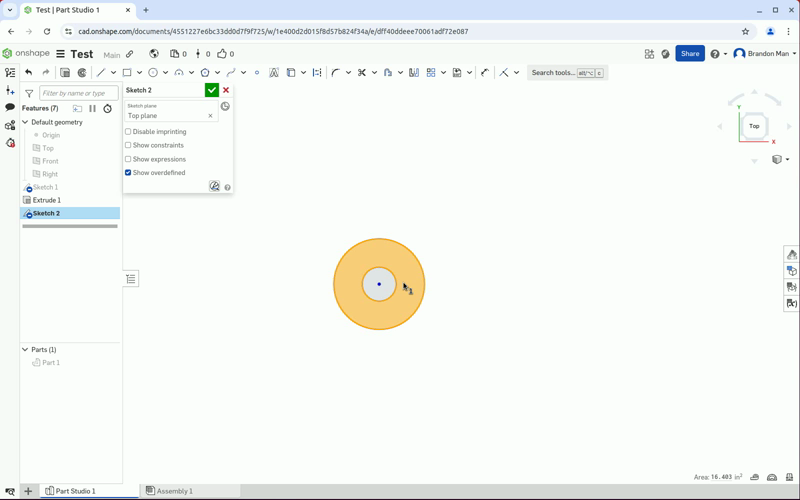
scroll(-6)
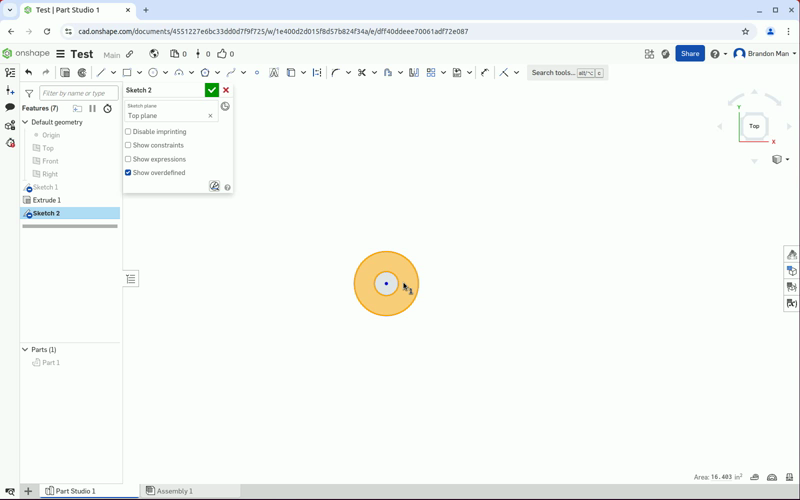
scroll(-6)
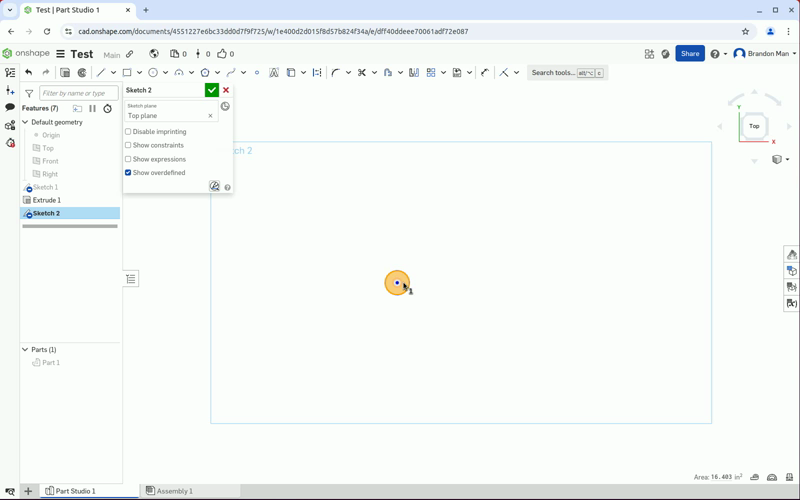
mouse_move(73, 352)
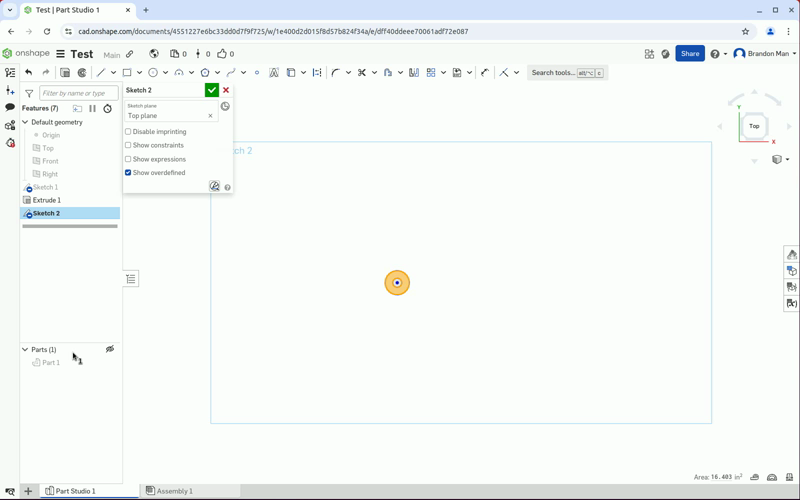
key(shift+y)
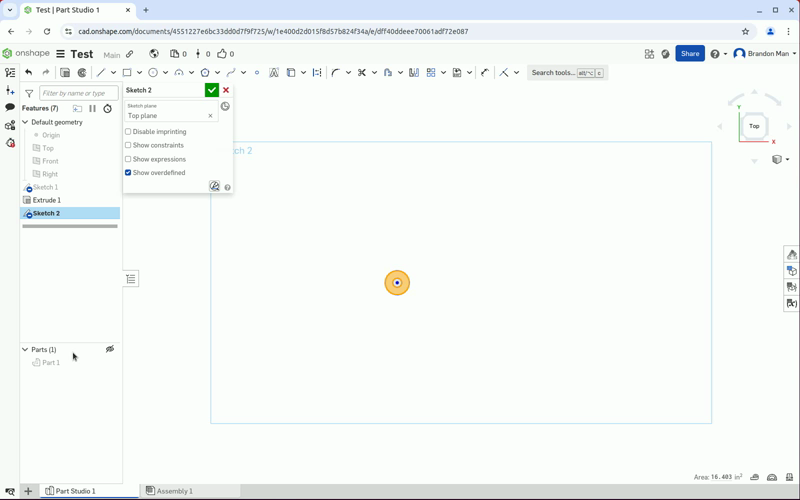
key(shift+e)
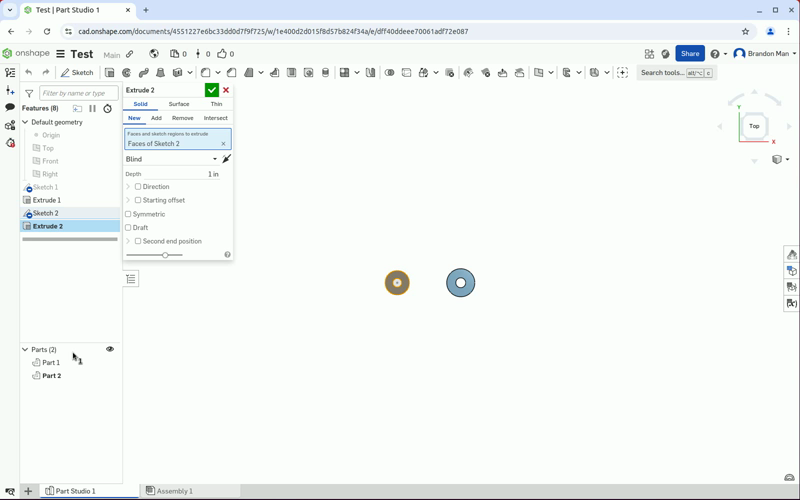
mouse_move(143, 106)
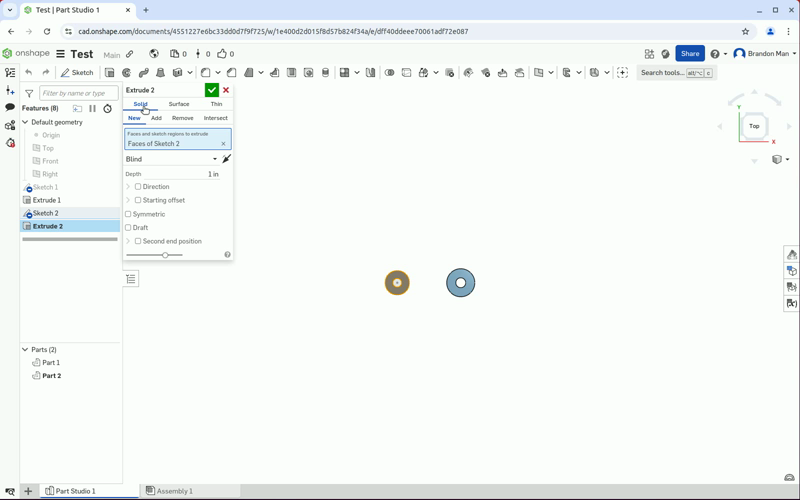
click(143, 106)
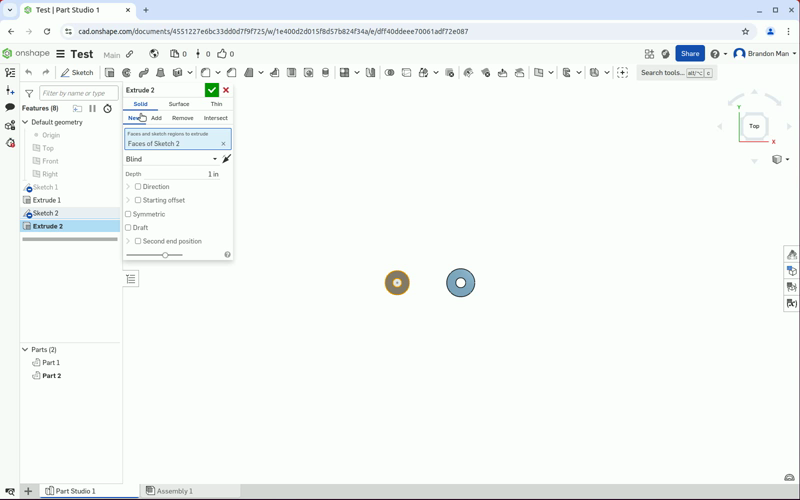
mouse_move(137, 120)
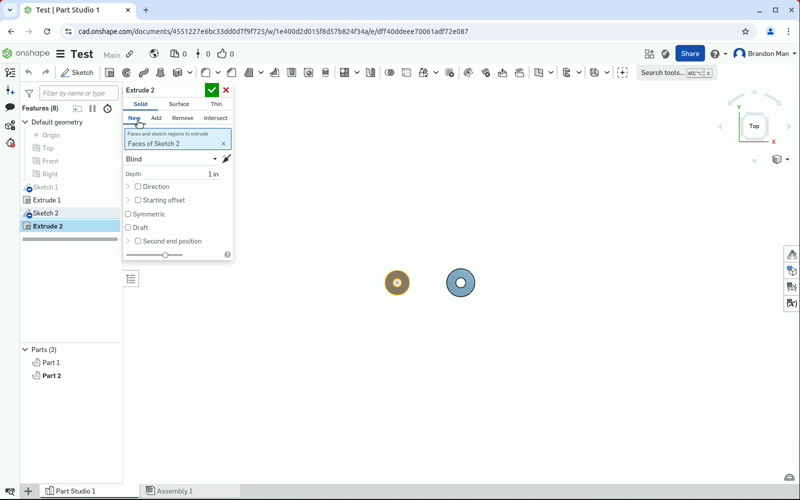
click(137, 120)
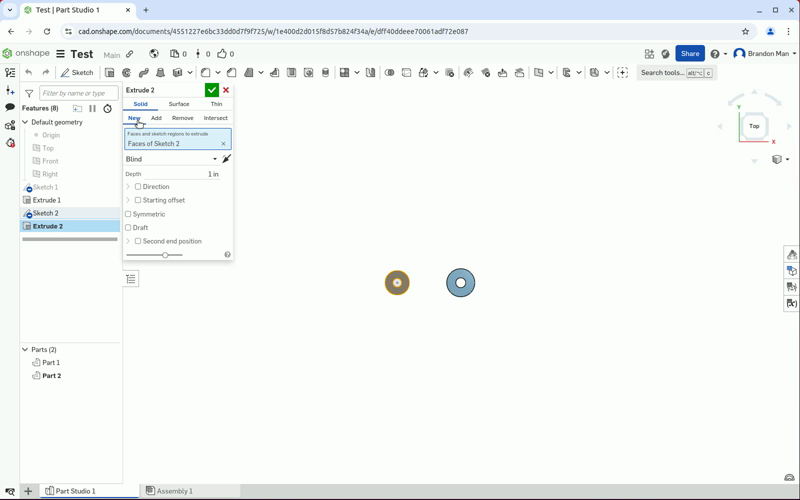
key(tab, 4)
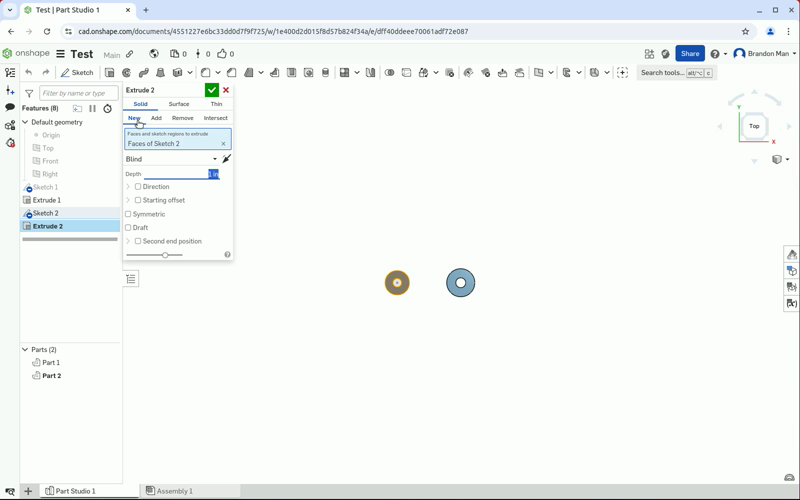
text(0.963)
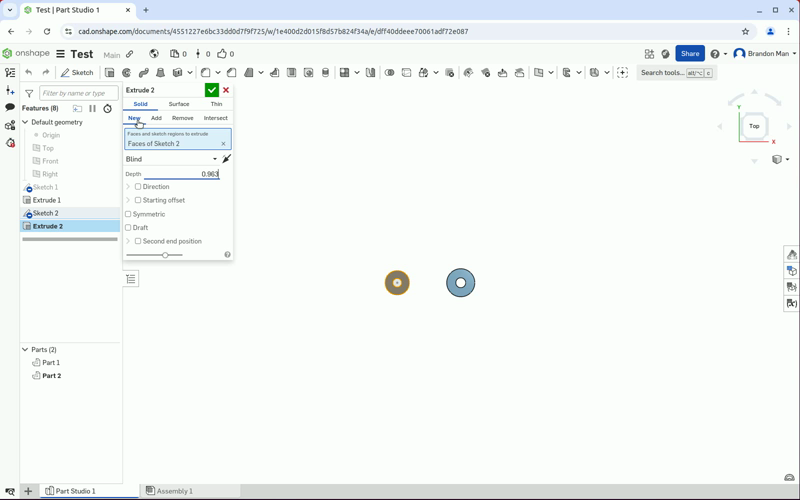
key(enter)
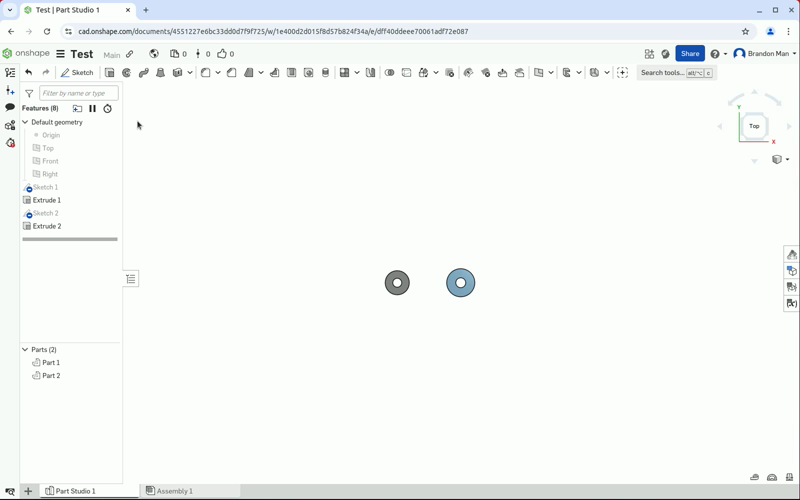
key(shift+h)
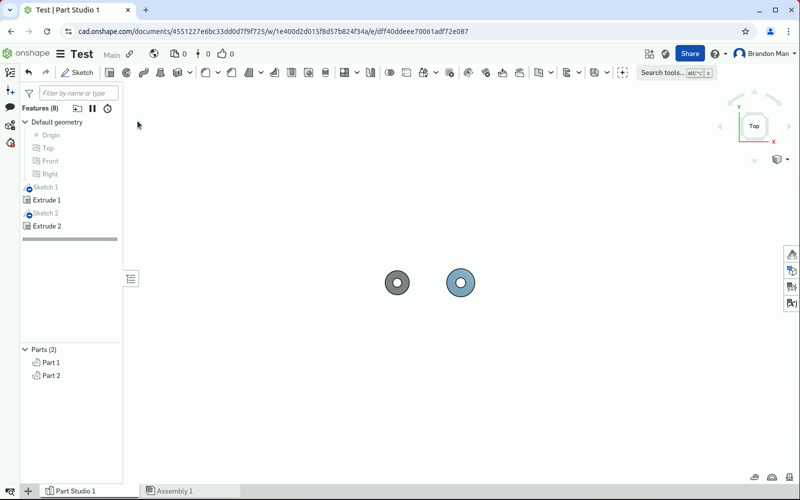
key(shift+h)
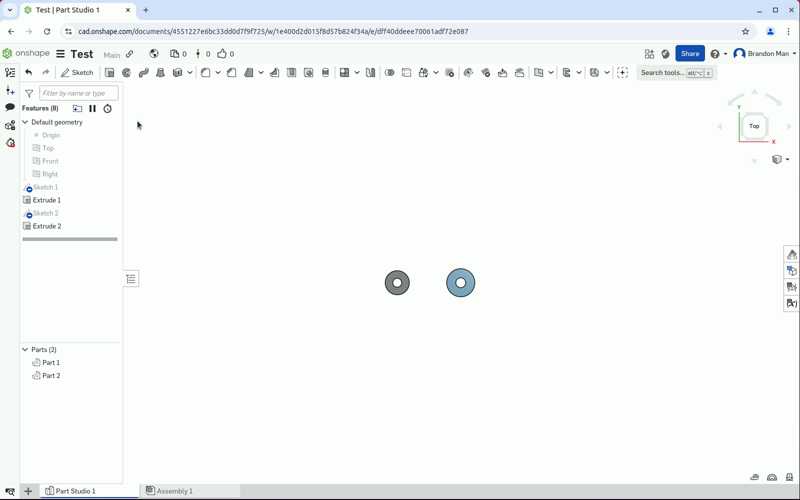
mouse_move(73, 189)
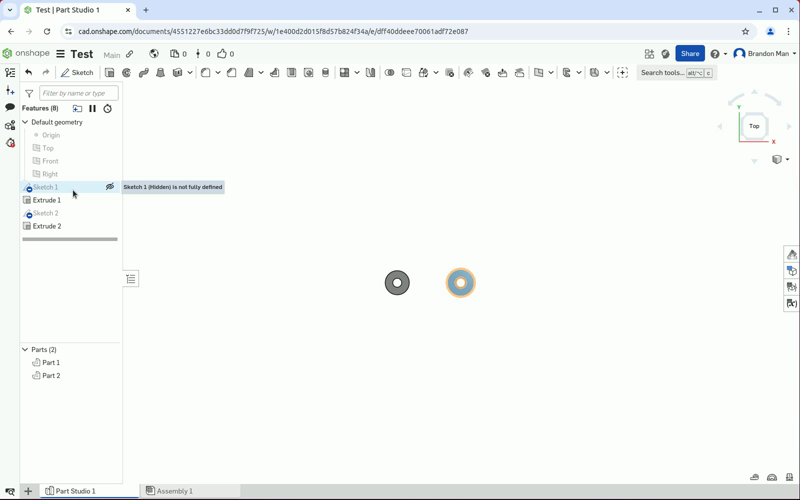
click(73, 189)
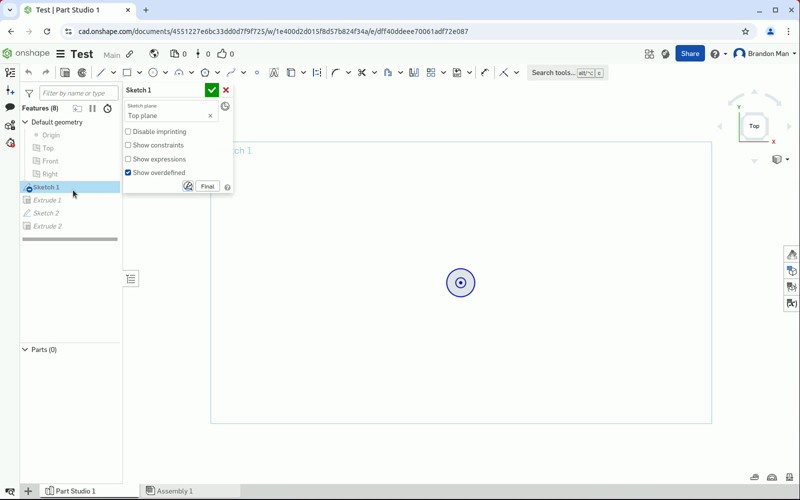
mouse_move(229, 92)
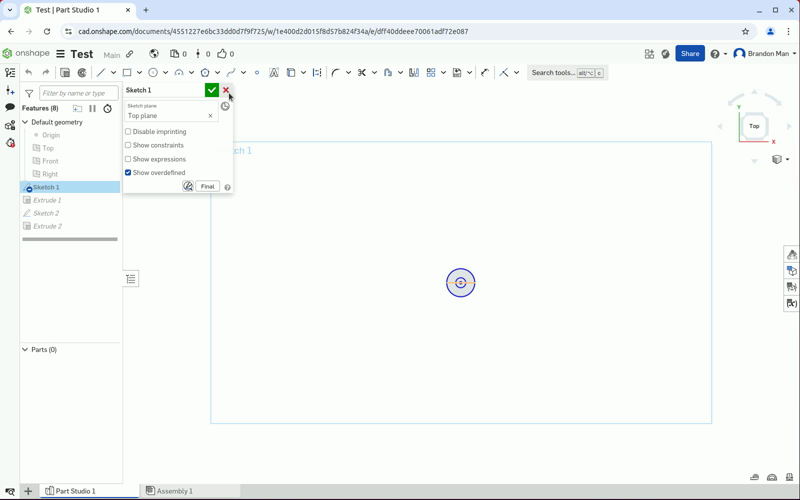
click(229, 92)
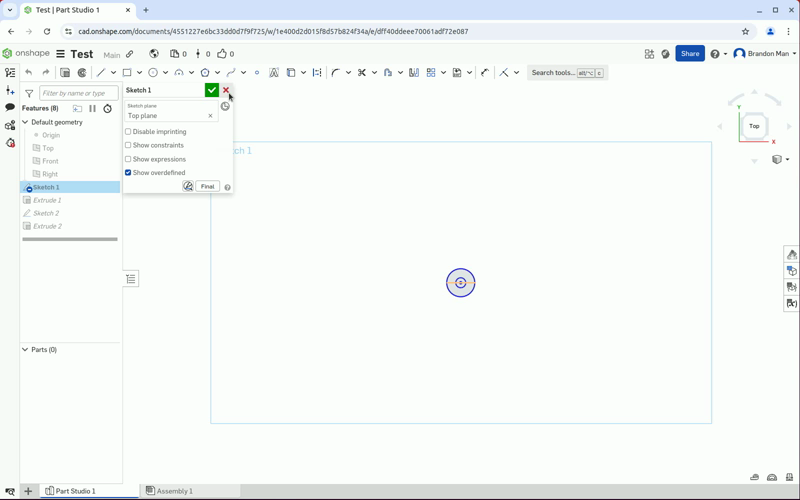
key(shift+s)
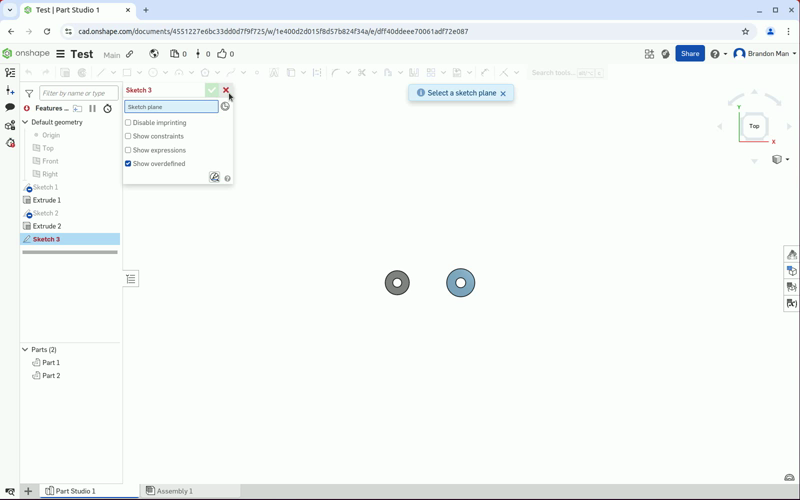
mouse_move(73, 150)
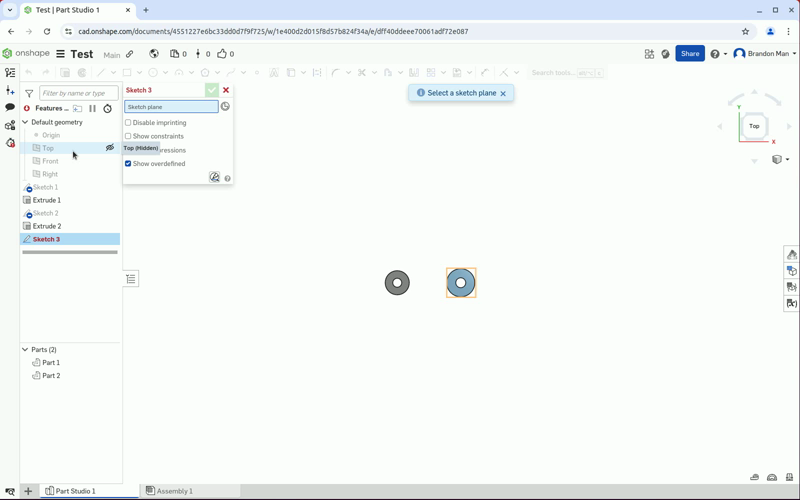
click(73, 150)
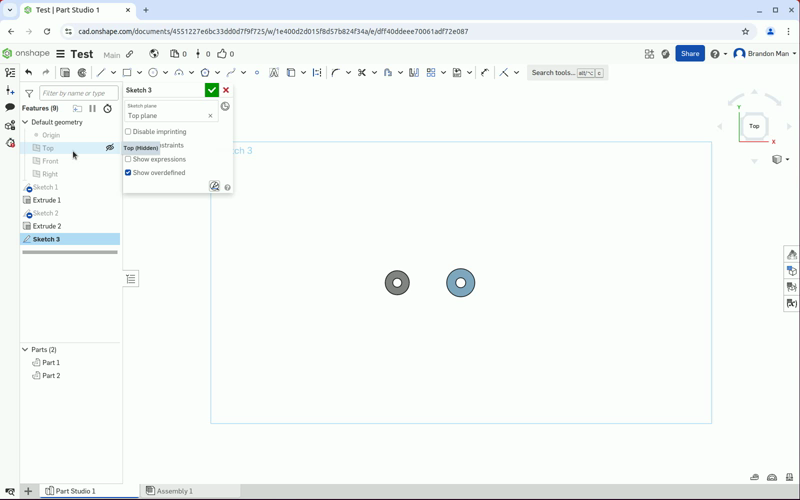
mouse_move(73, 352)
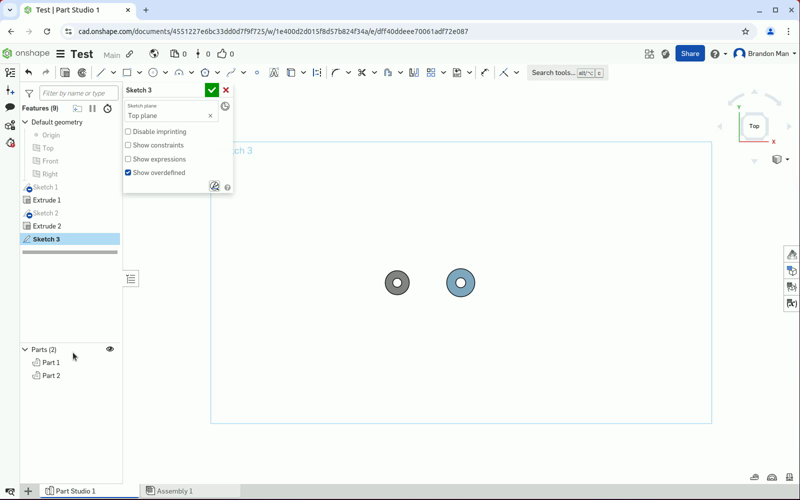
key(y)
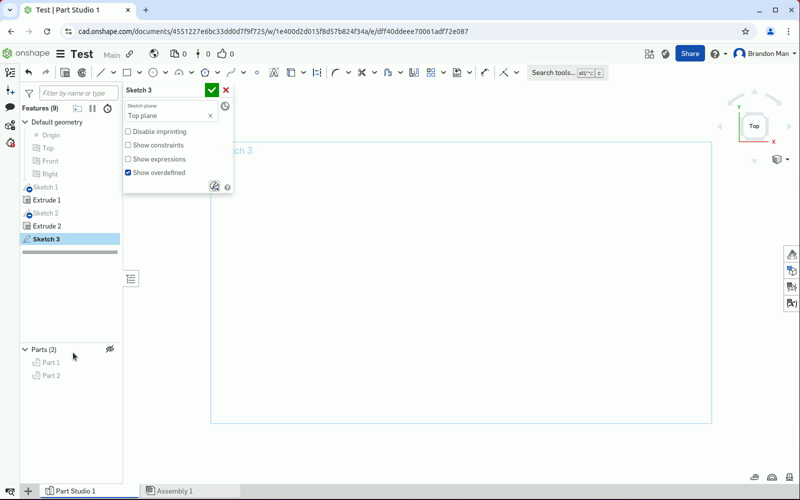
key(c)
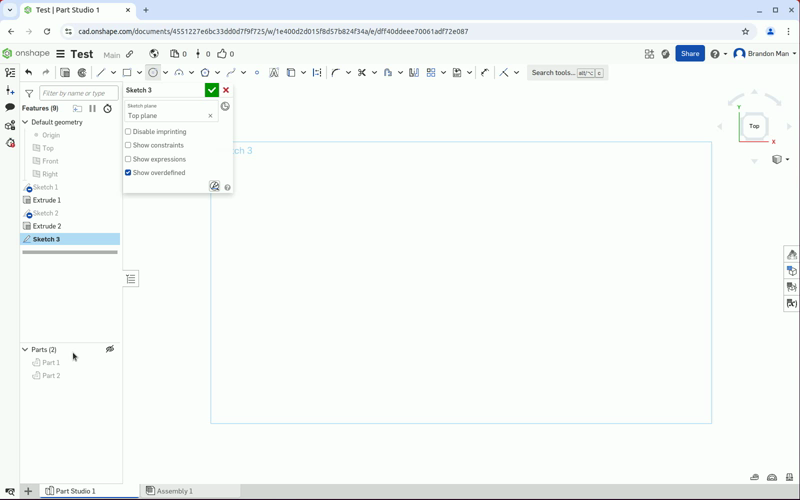
key_down(shift)
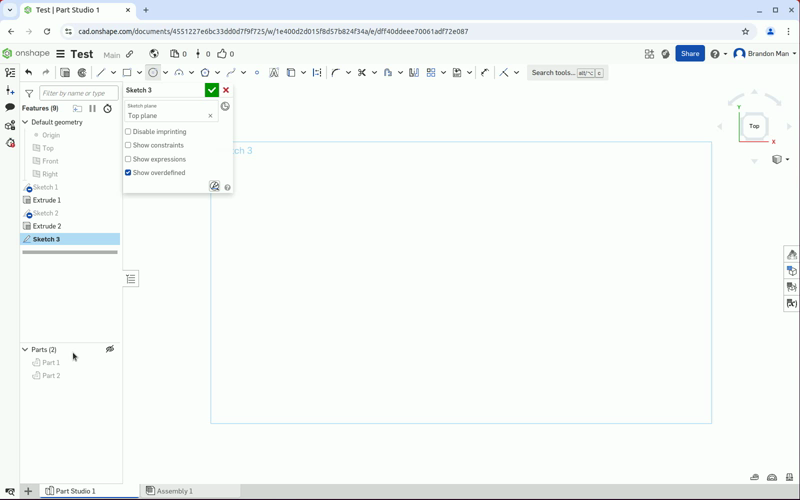
mouse_move(461, 192)
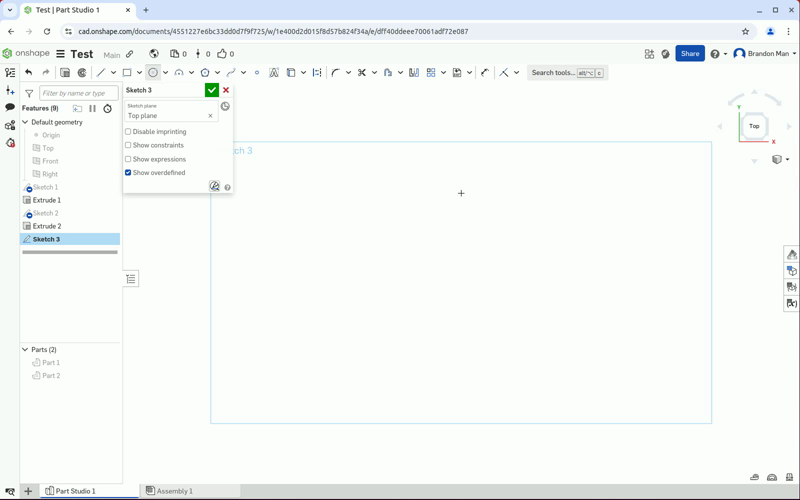
click(461, 192)
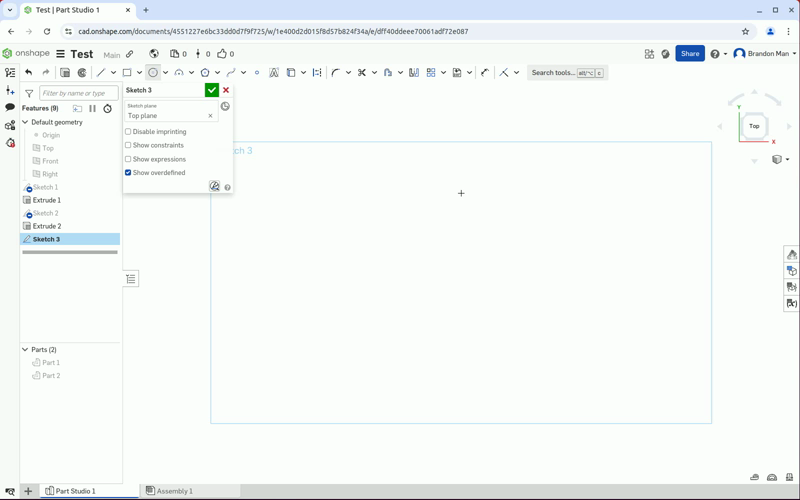
key_up(shift)
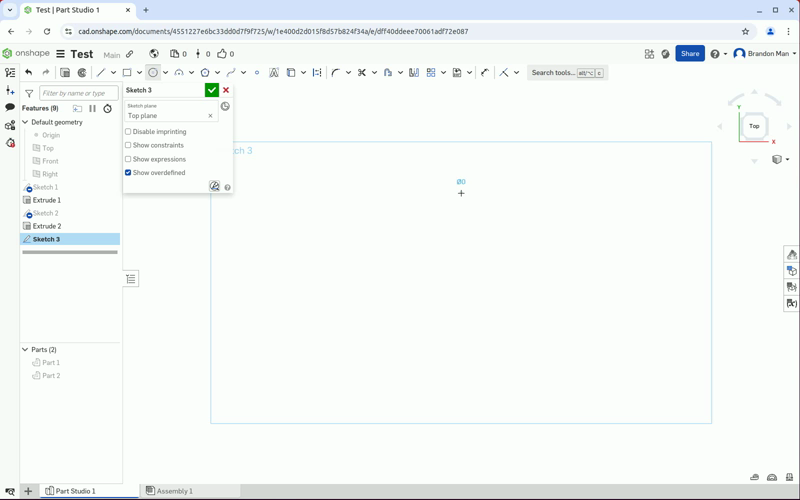
mouse_move(484, 192)
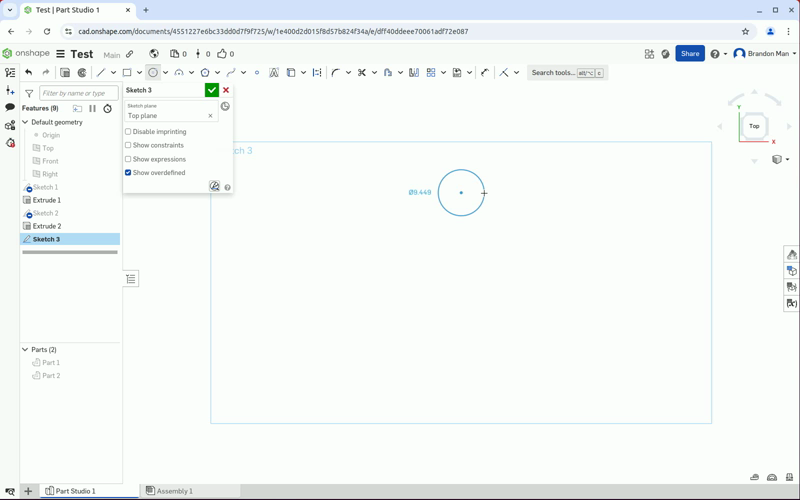
click(484, 192)
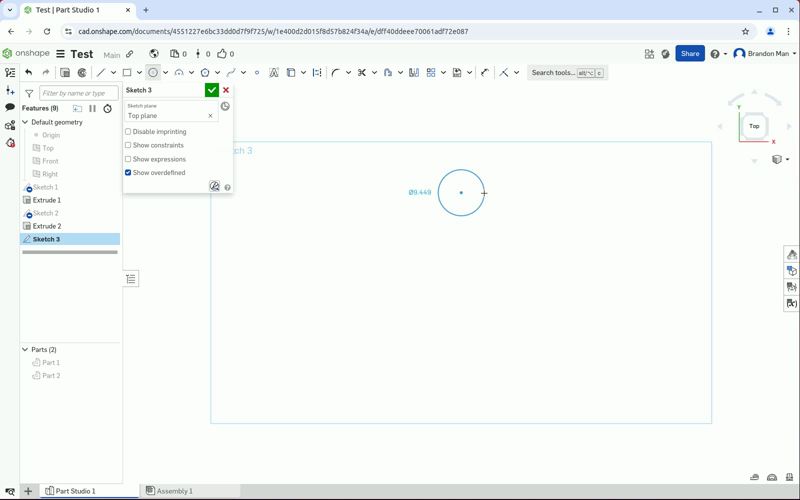
key(esc)
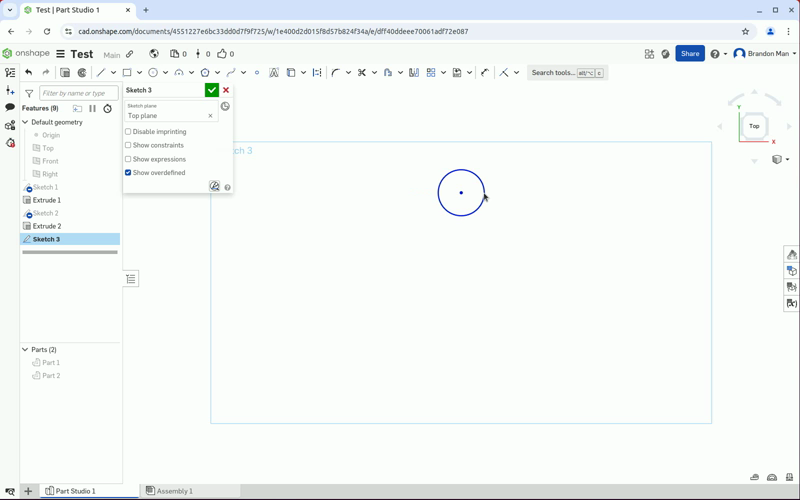
key(c)
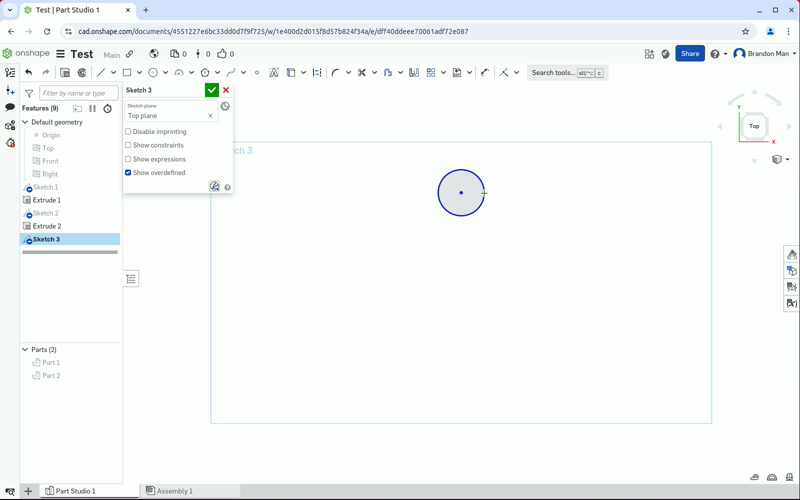
key_down(shift)
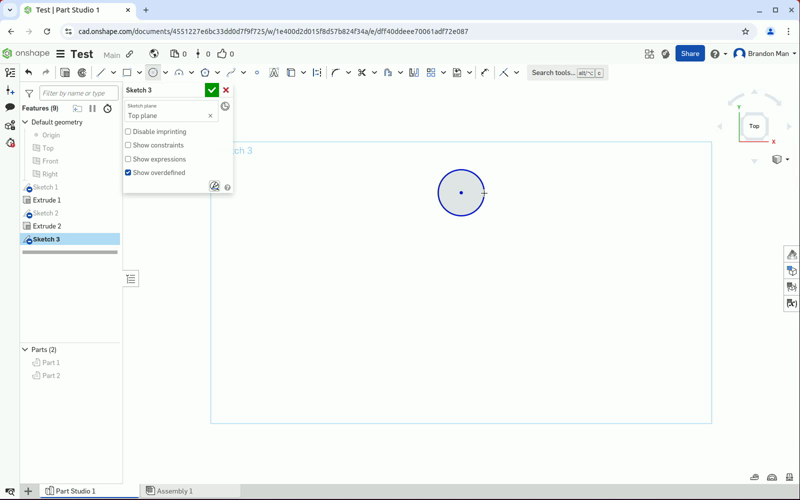
mouse_move(461, 192)
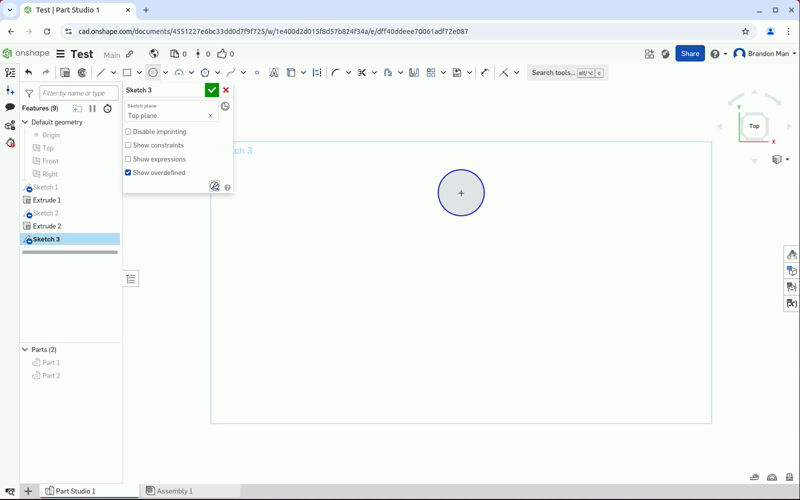
click(461, 192)
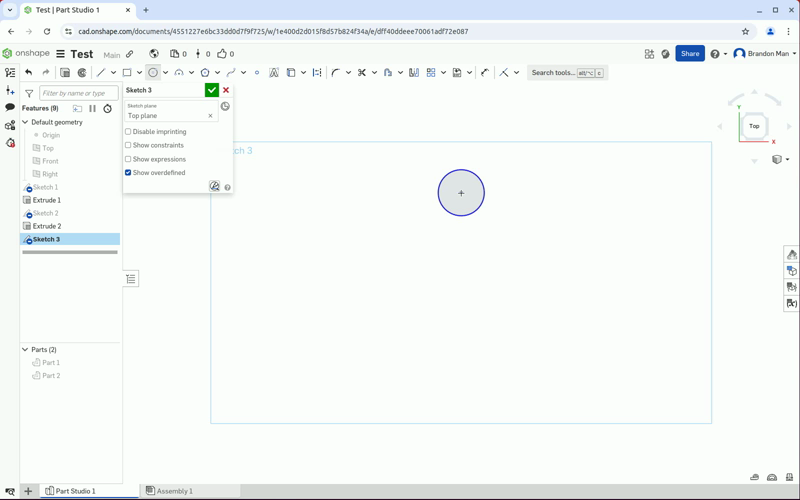
key_up(shift)
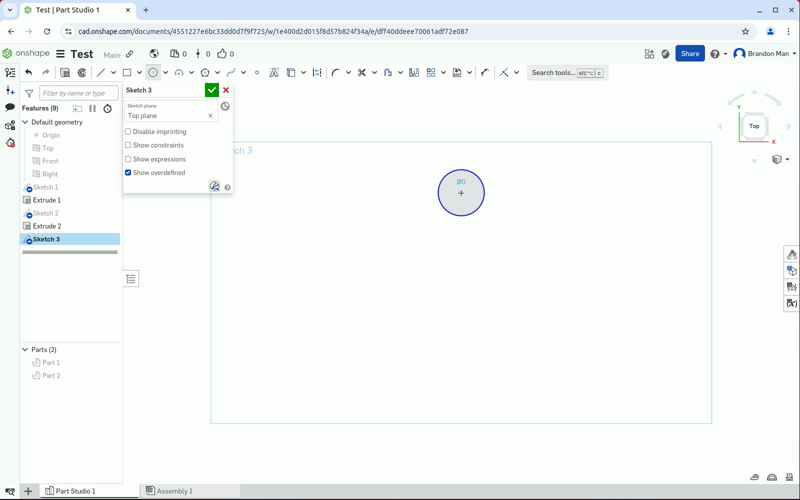
mouse_move(467, 192)
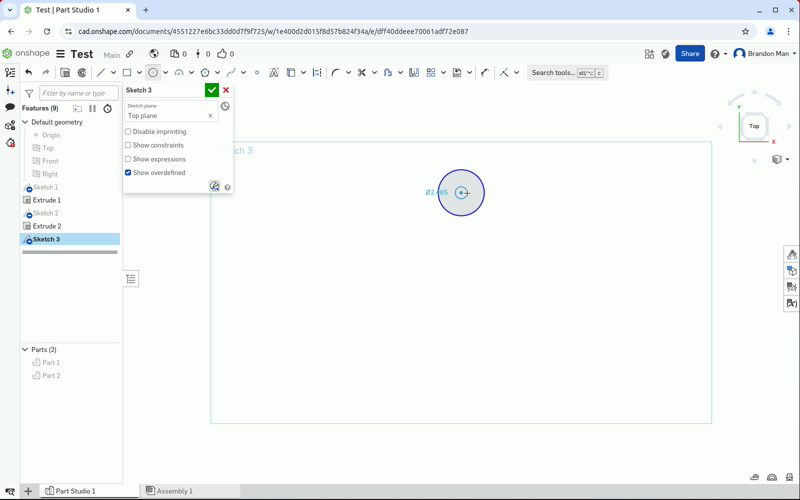
click(467, 192)
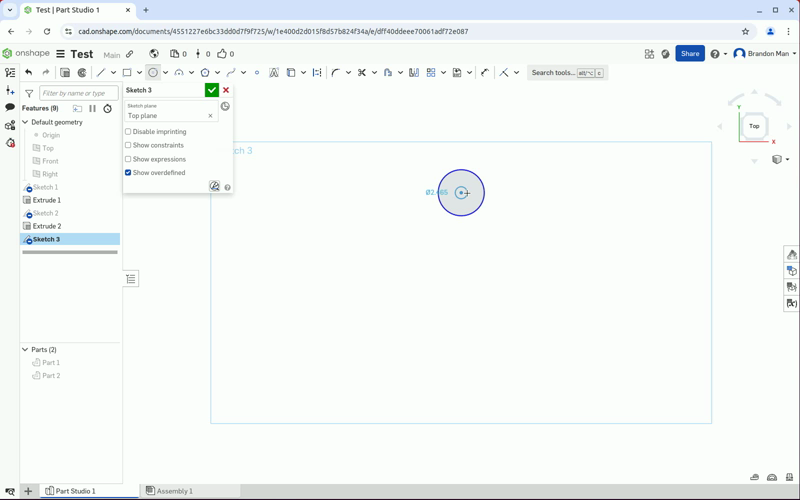
key(esc)
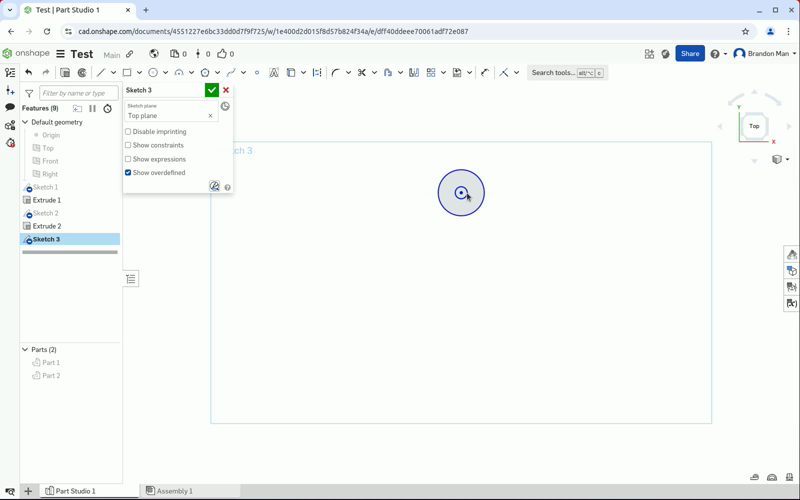
mouse_move(442, 197)
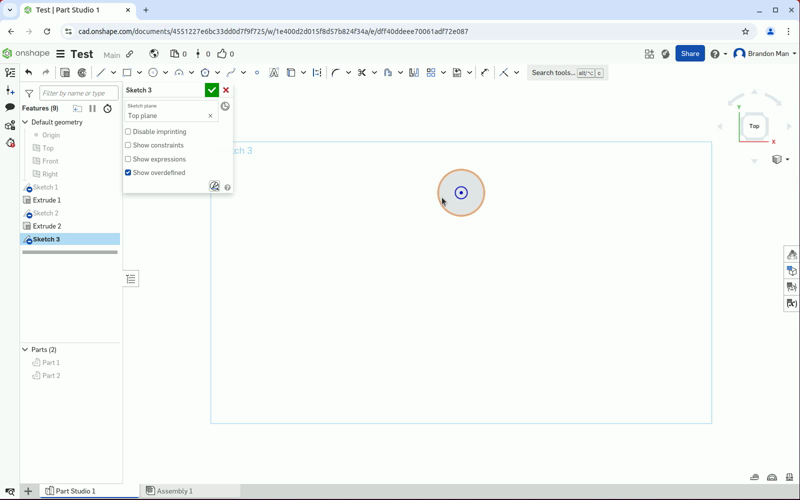
scroll(6)
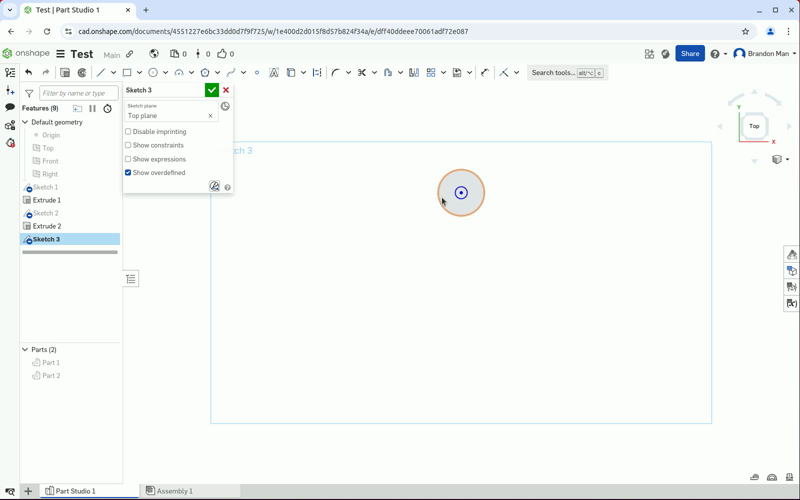
scroll(6)
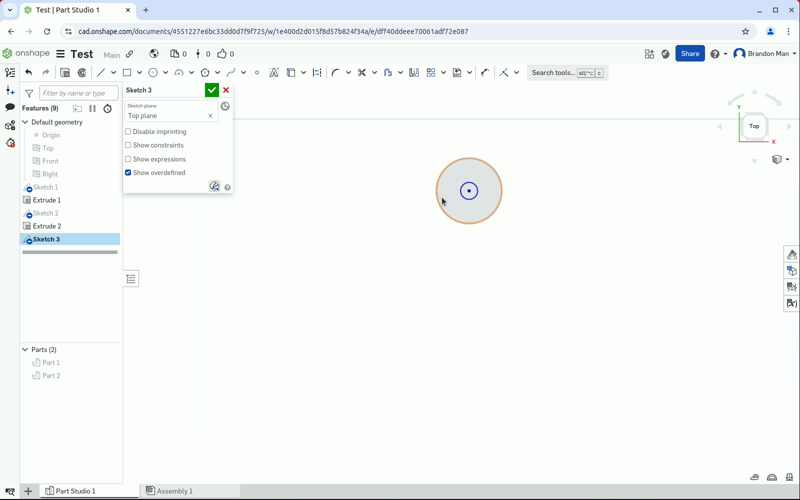
scroll(6)
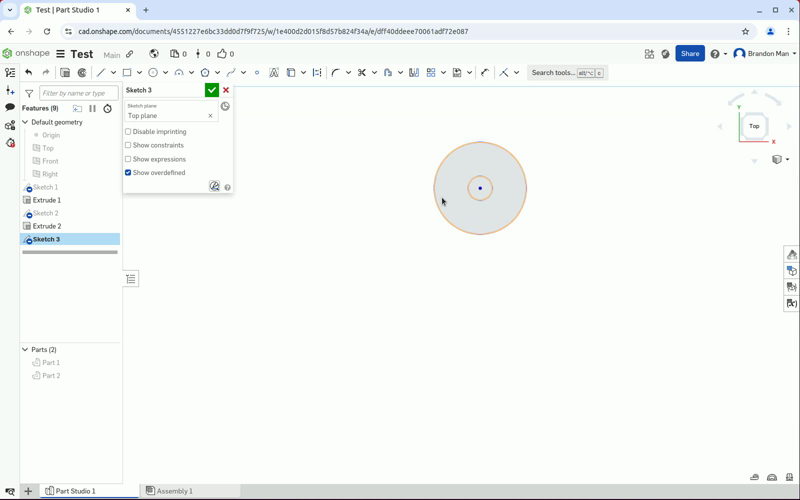
scroll(6)
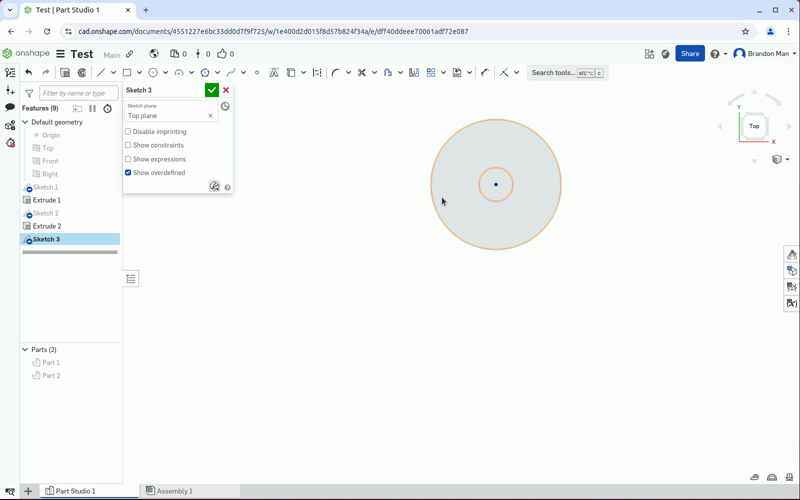
scroll(6)
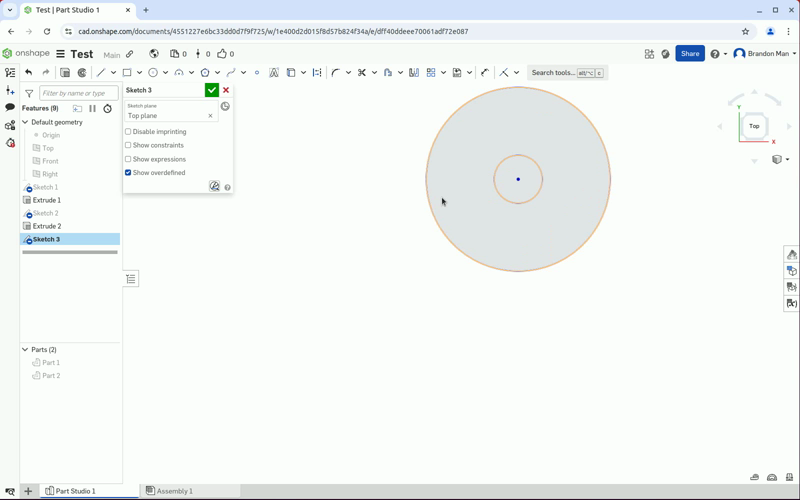
scroll(6)
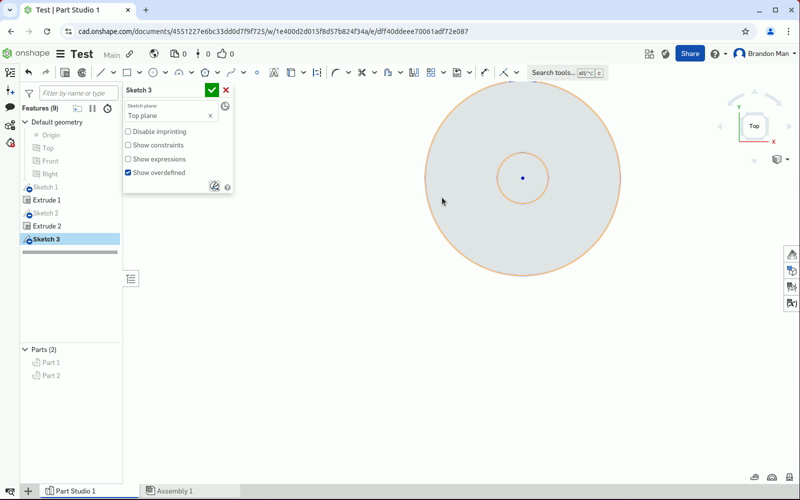
scroll(6)
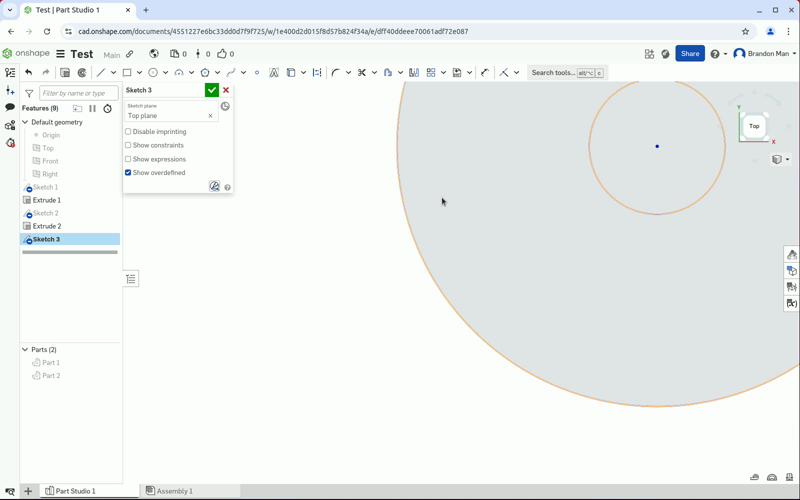
click(442, 197)
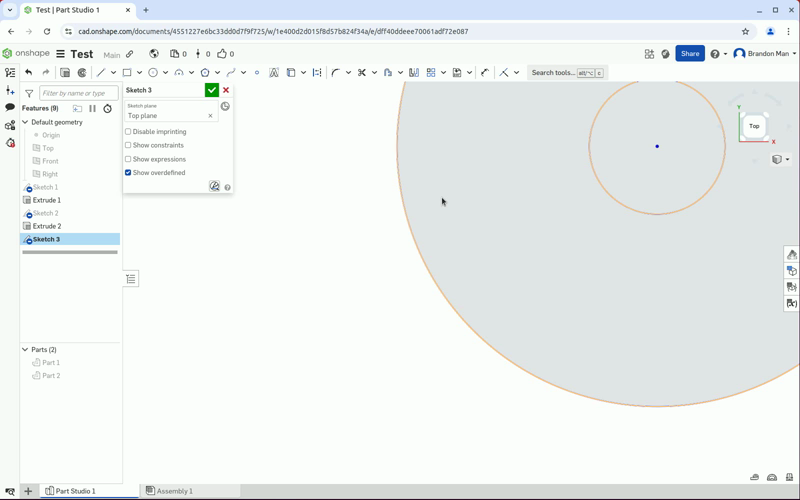
scroll(-6)
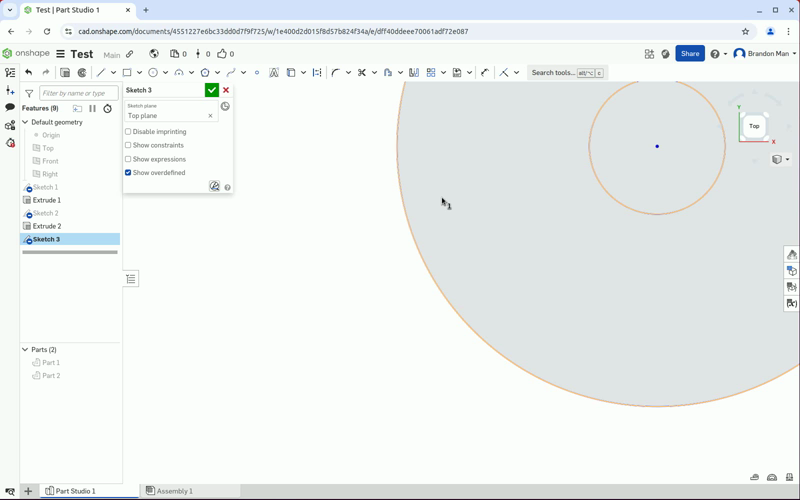
scroll(-6)
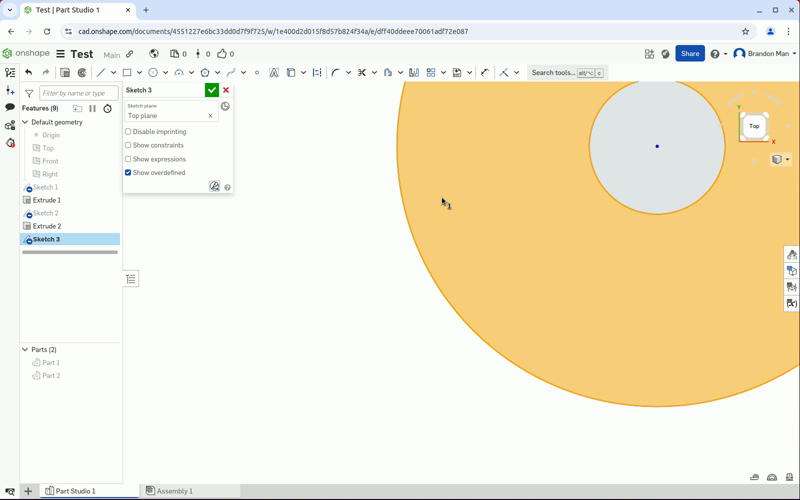
scroll(-6)
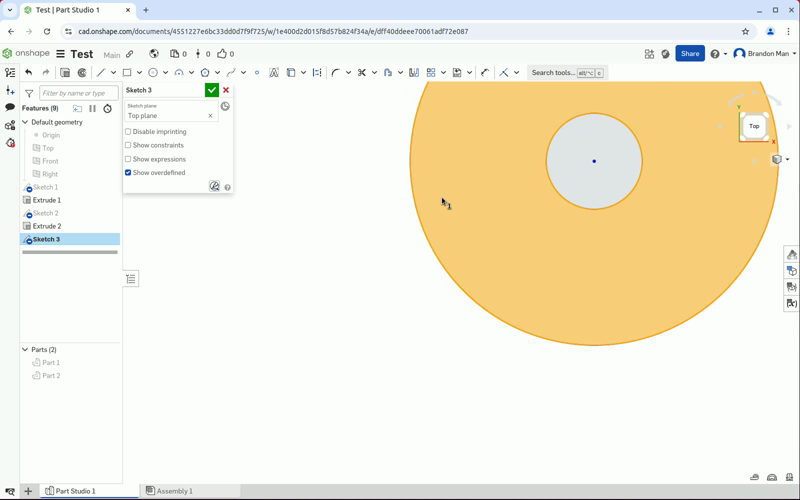
scroll(-6)
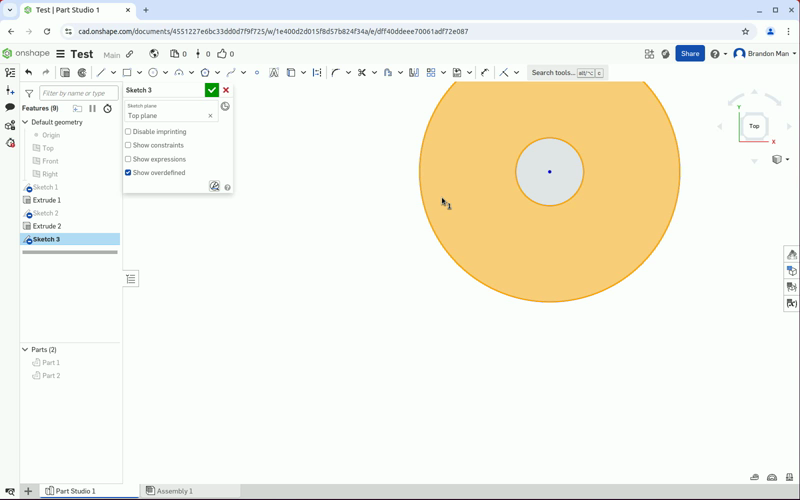
scroll(-6)
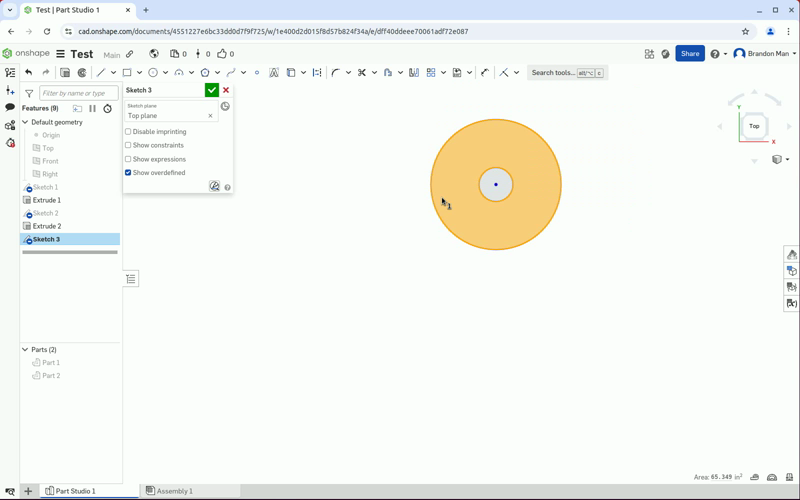
scroll(-6)
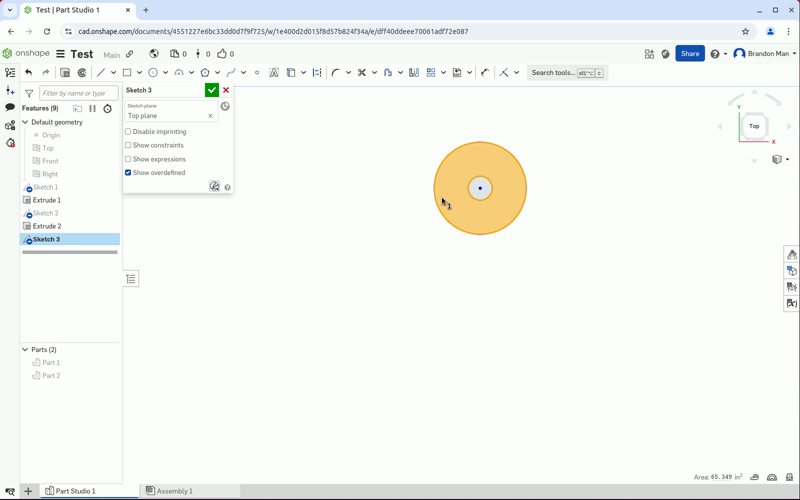
scroll(-6)
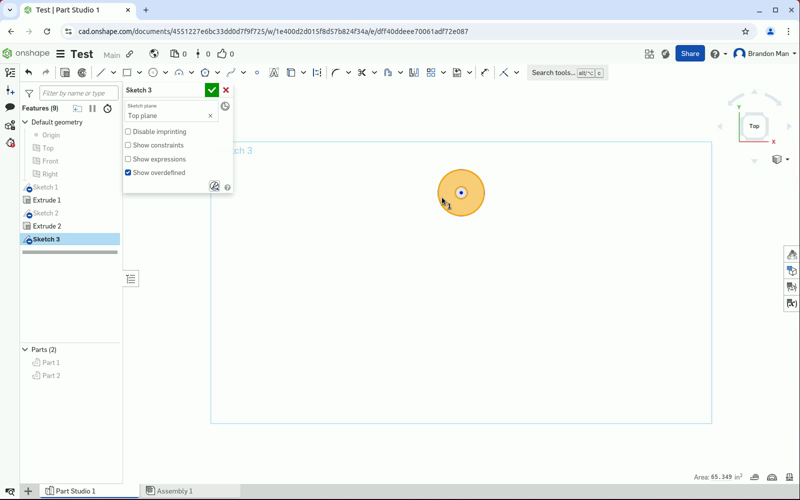
mouse_move(73, 352)
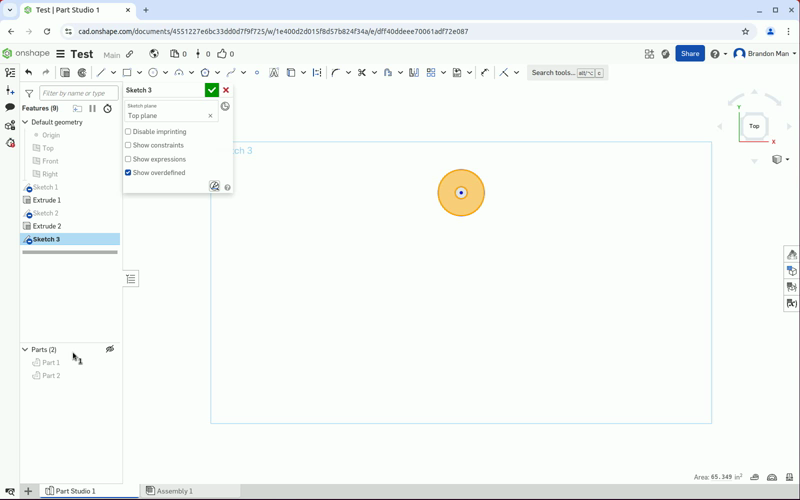
key(shift+y)
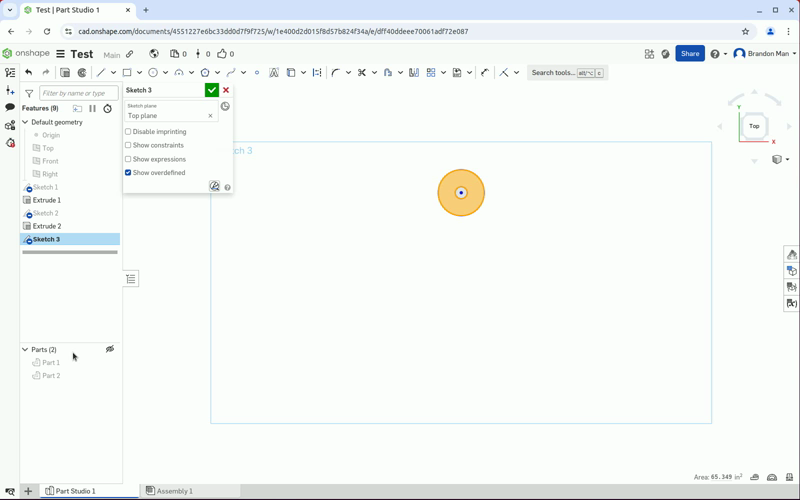
key(shift+e)
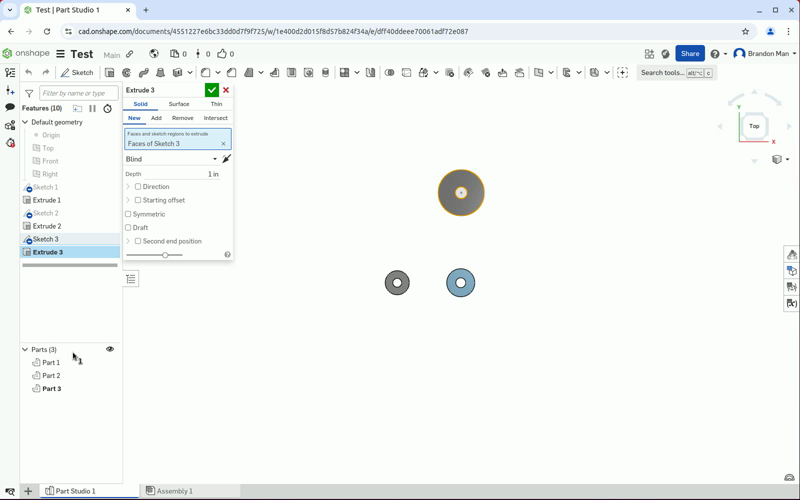
mouse_move(143, 106)
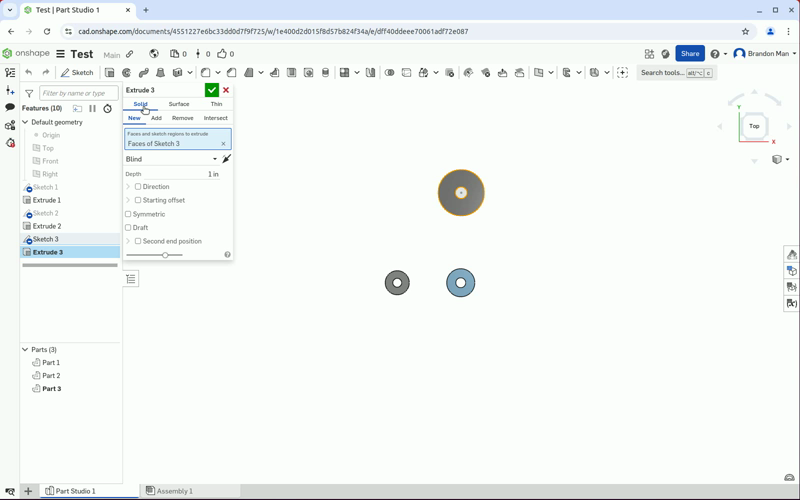
click(143, 106)
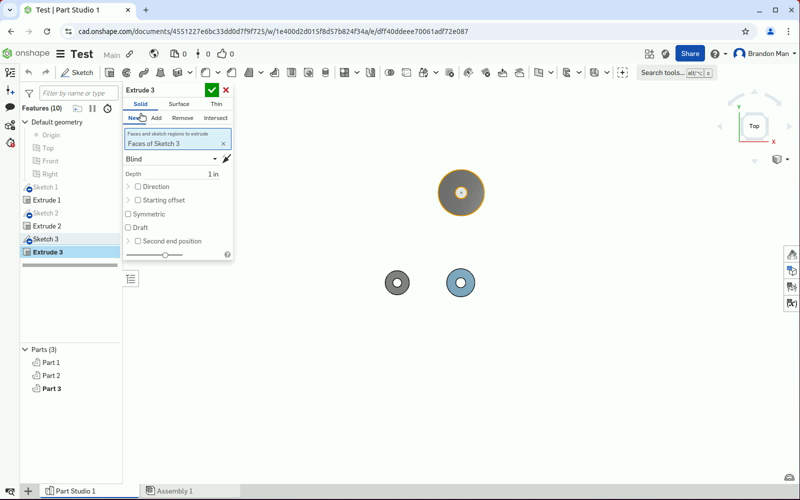
mouse_move(137, 120)
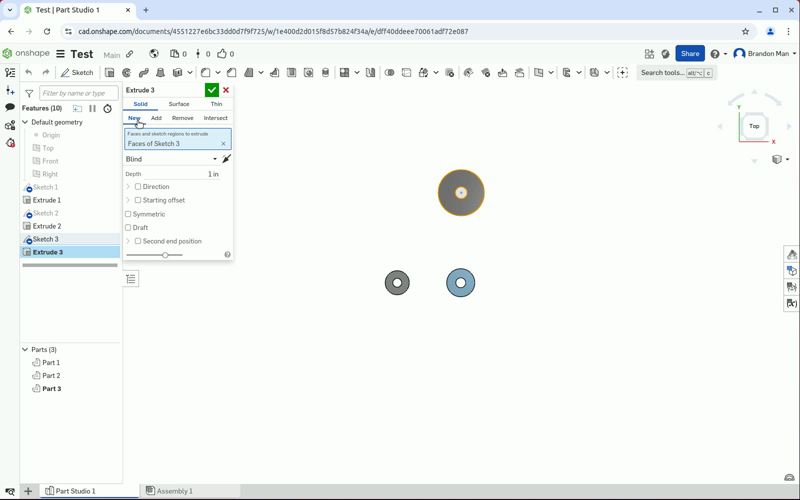
click(137, 120)
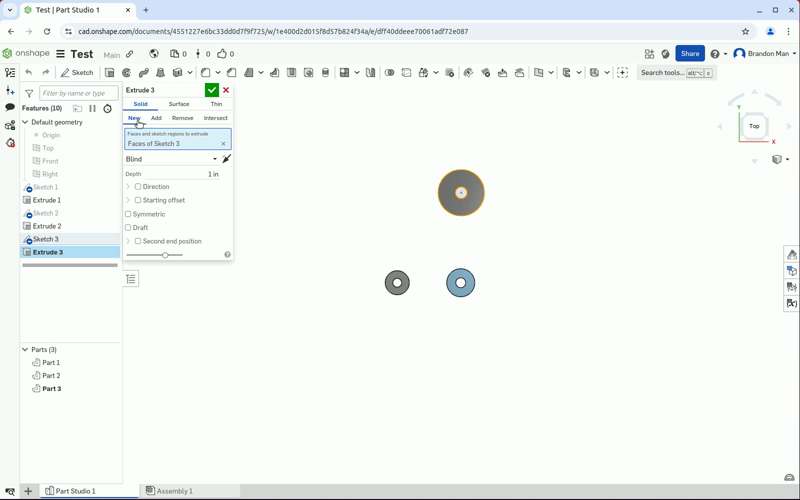
key(tab, 4)
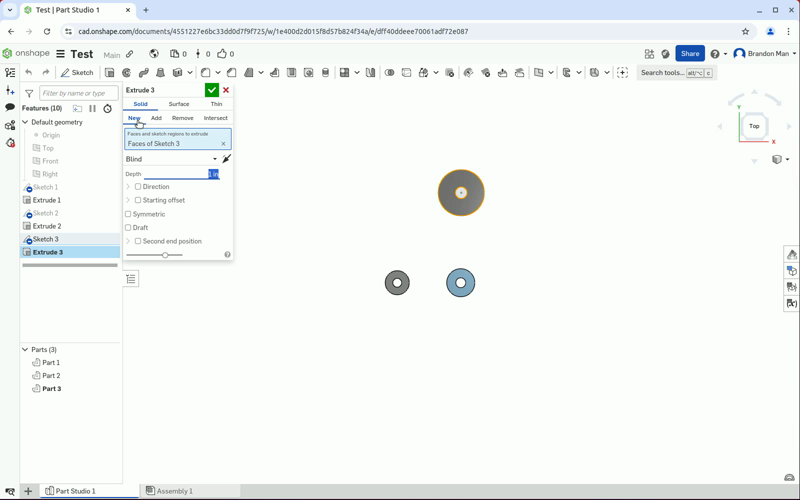
text(0.963)
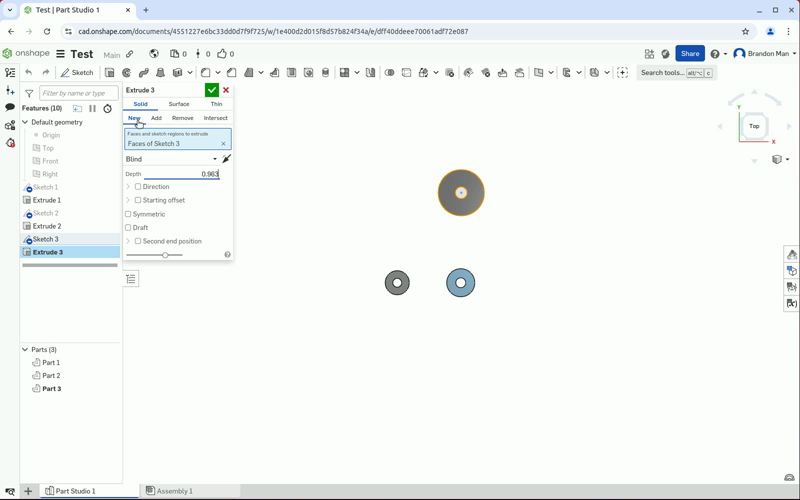
key(enter)
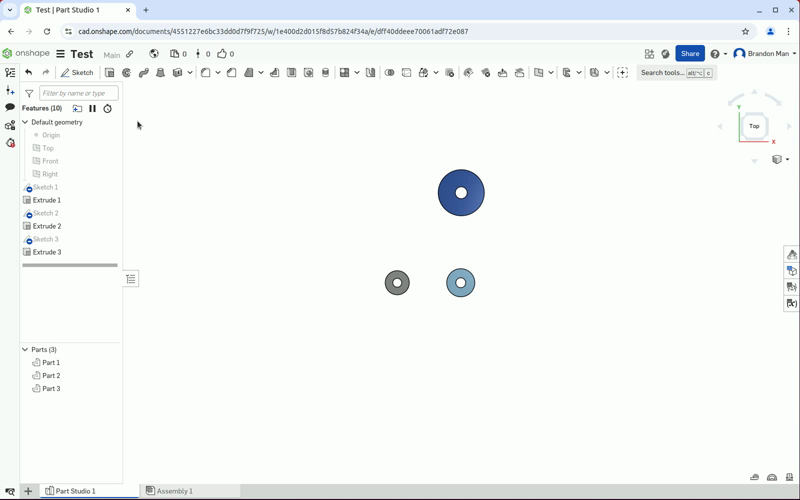
key(shift+h)
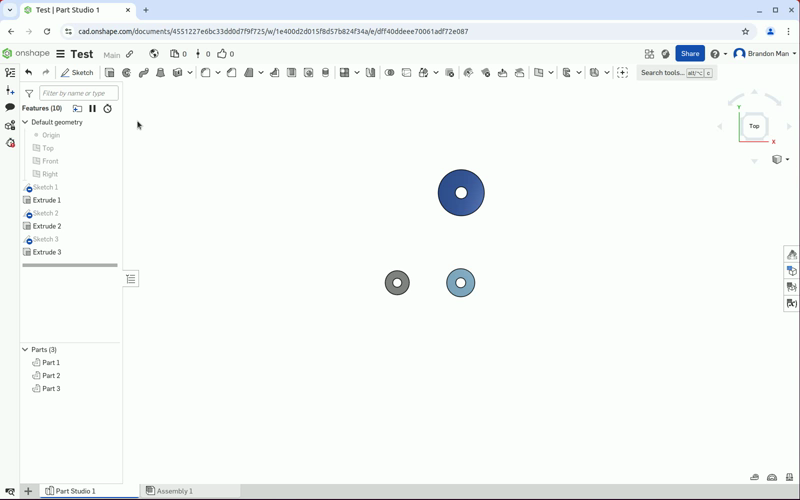
key(shift+h)
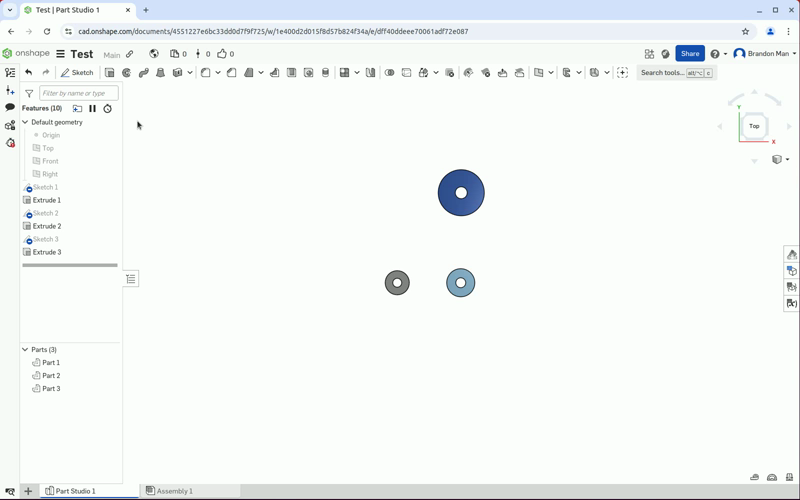
mouse_move(73, 189)
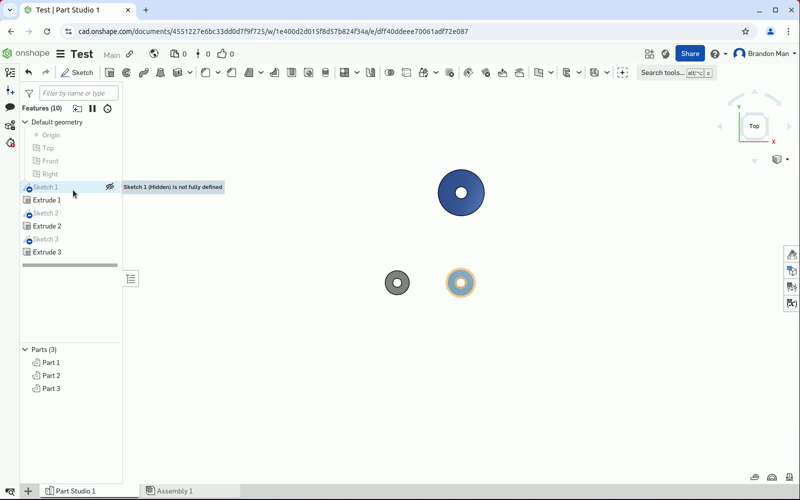
click(73, 189)
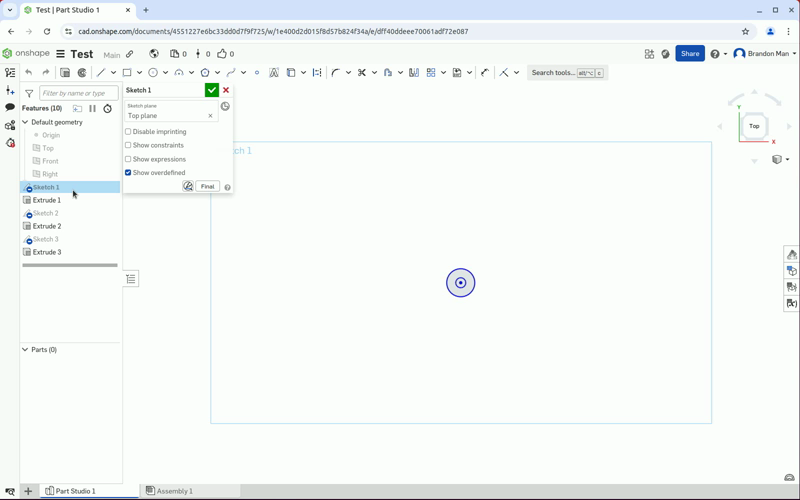
mouse_move(229, 92)
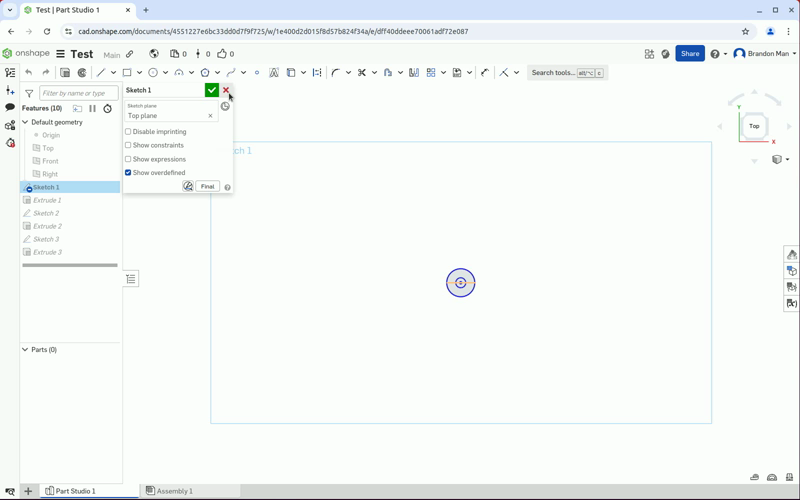
click(229, 92)
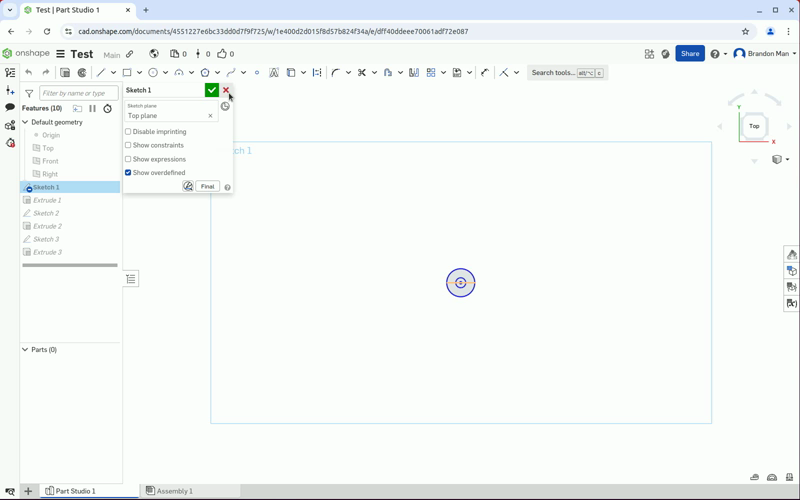
key(shift+s)
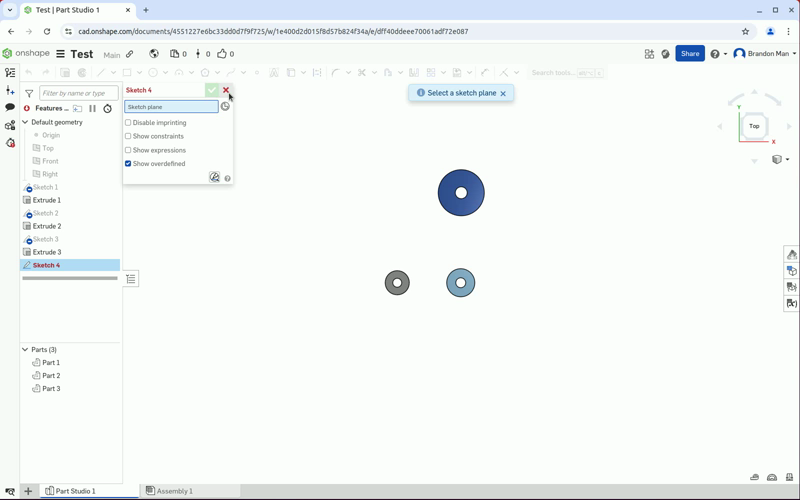
mouse_move(73, 150)
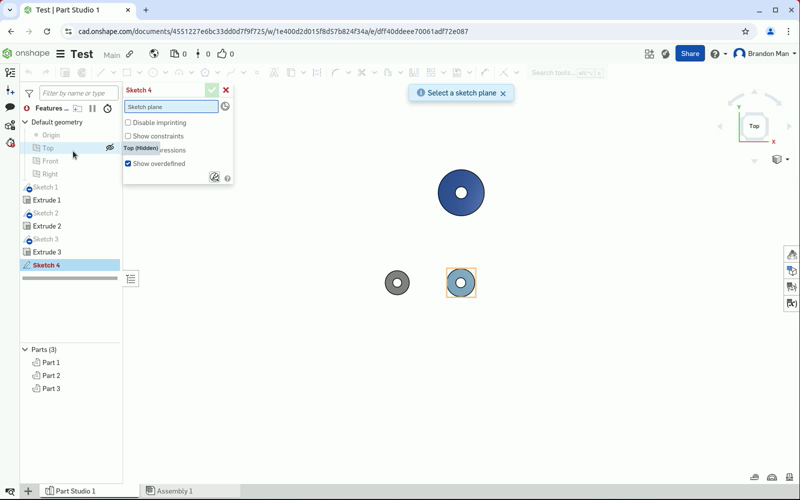
click(73, 150)
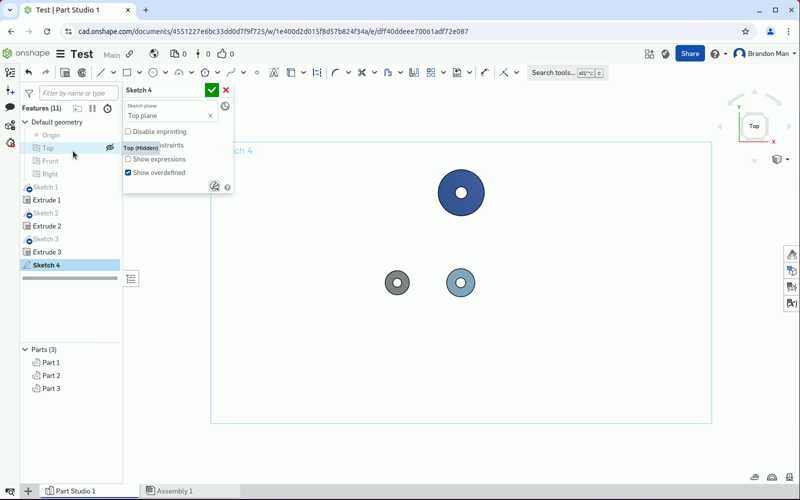
mouse_move(73, 352)
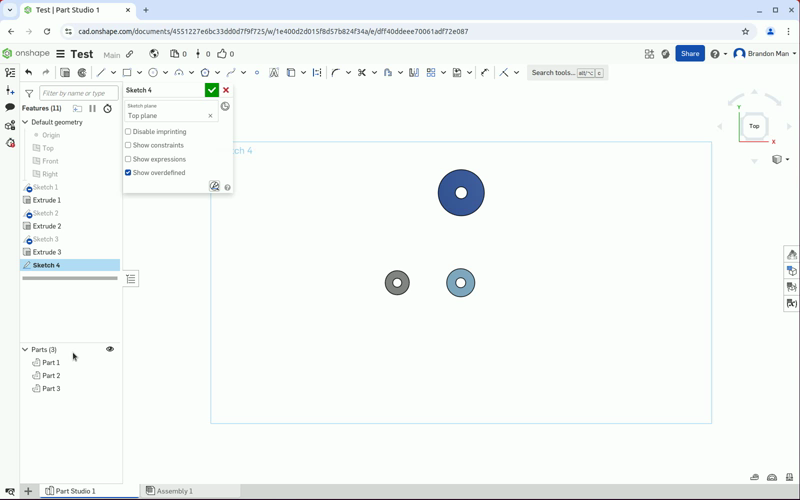
key(y)
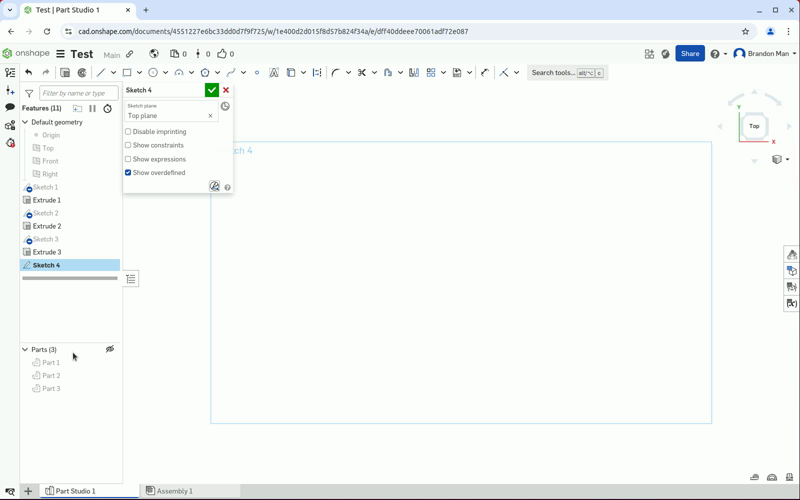
key(l)
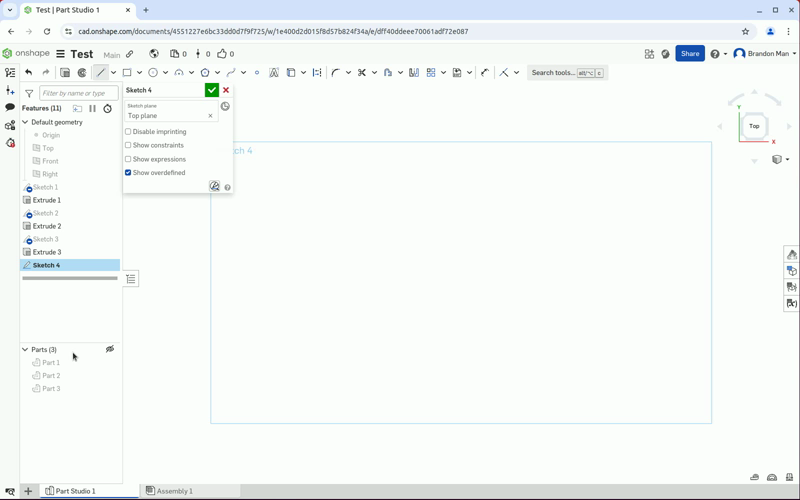
key_down(shift)
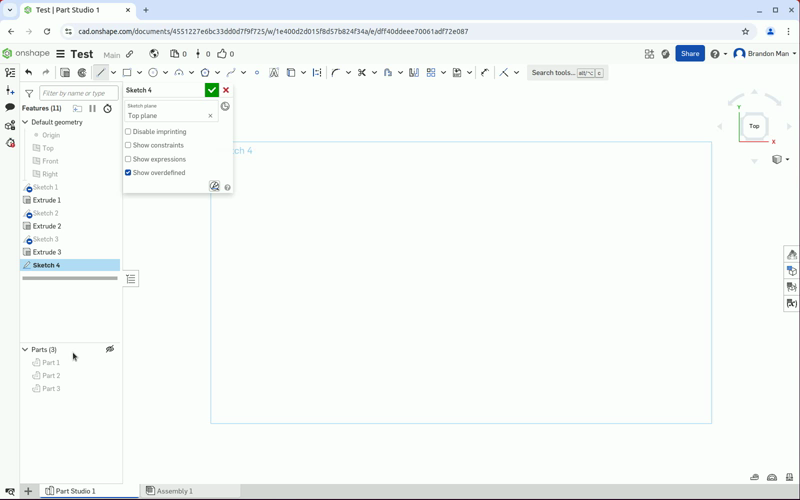
mouse_move(397, 294)
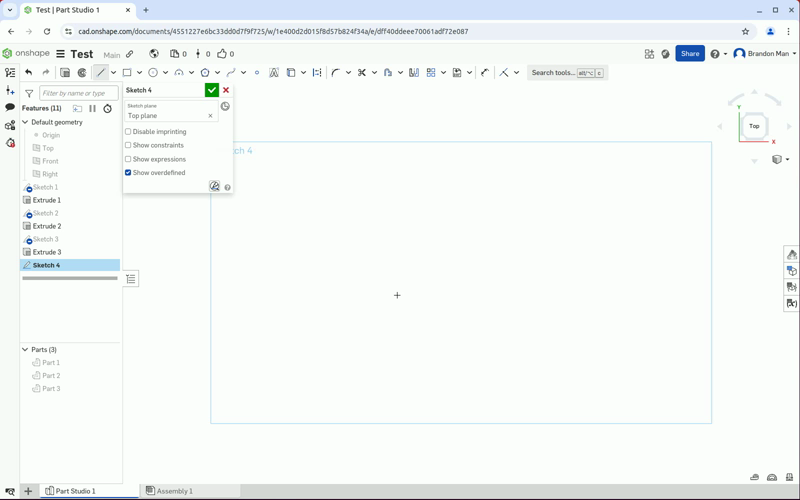
click(397, 294)
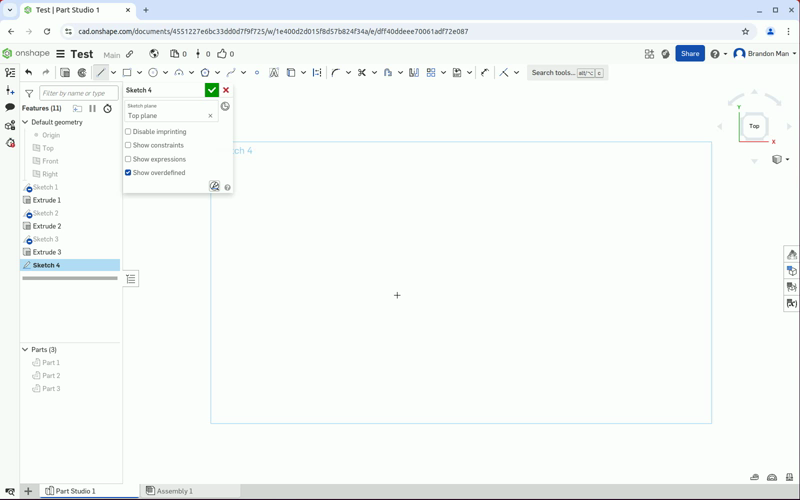
key_up(shift)
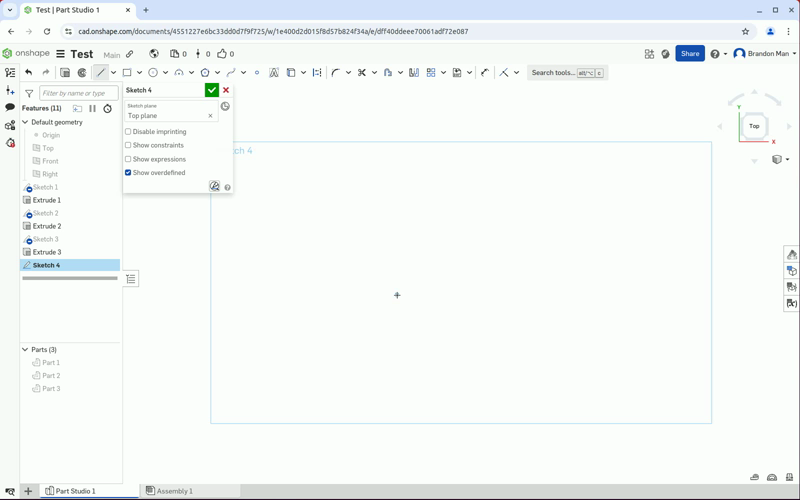
key_down(shift)
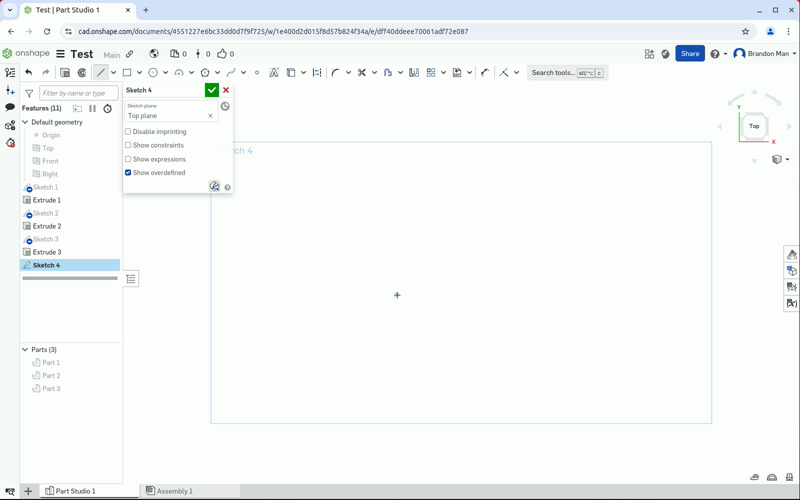
mouse_move(460, 296)
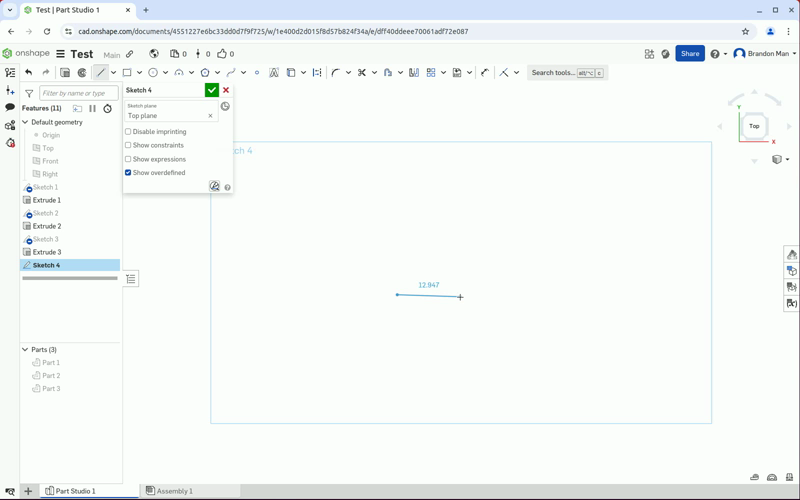
click(460, 296)
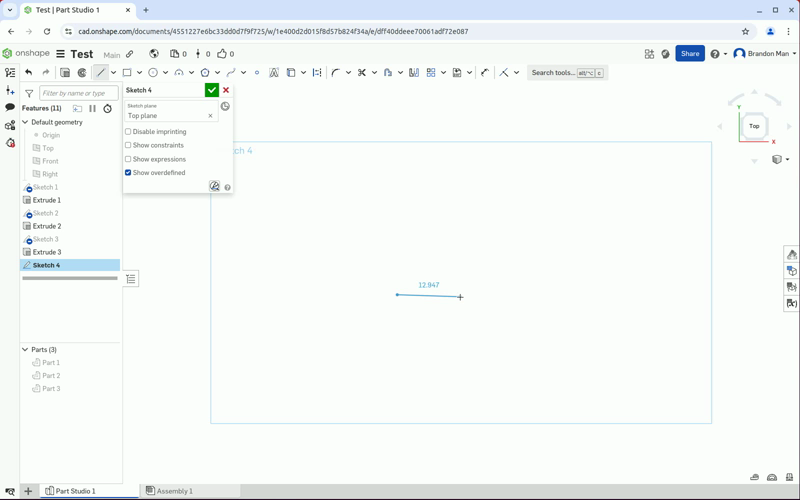
key_up(shift)
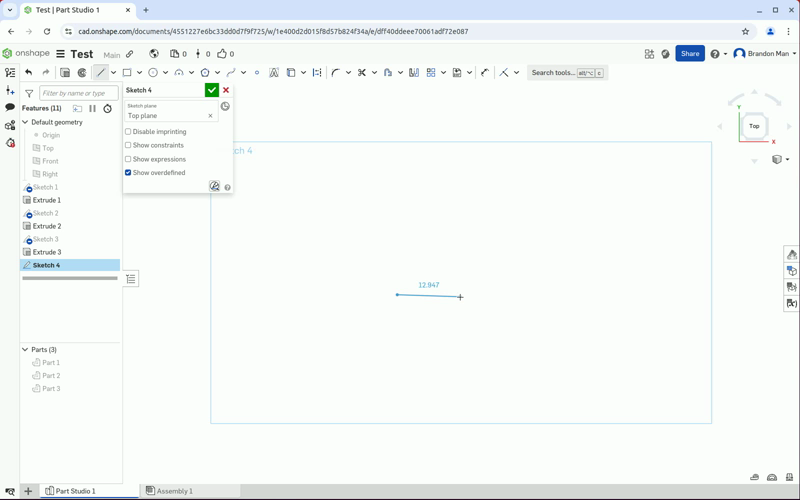
key(esc)
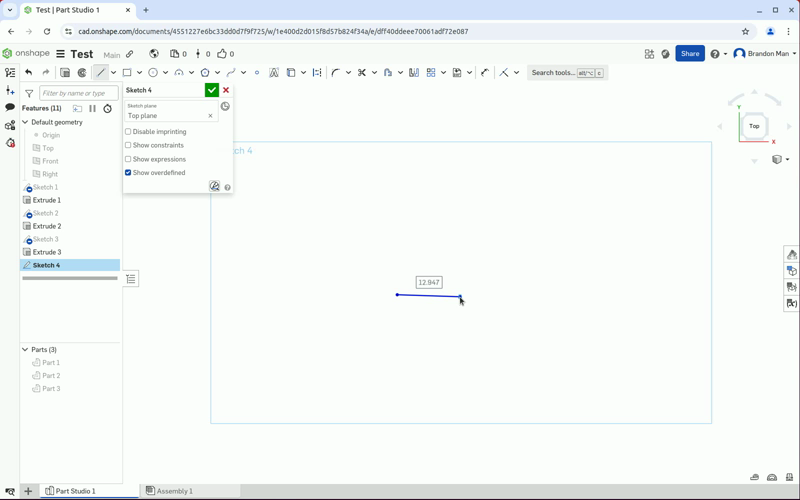
key(a)
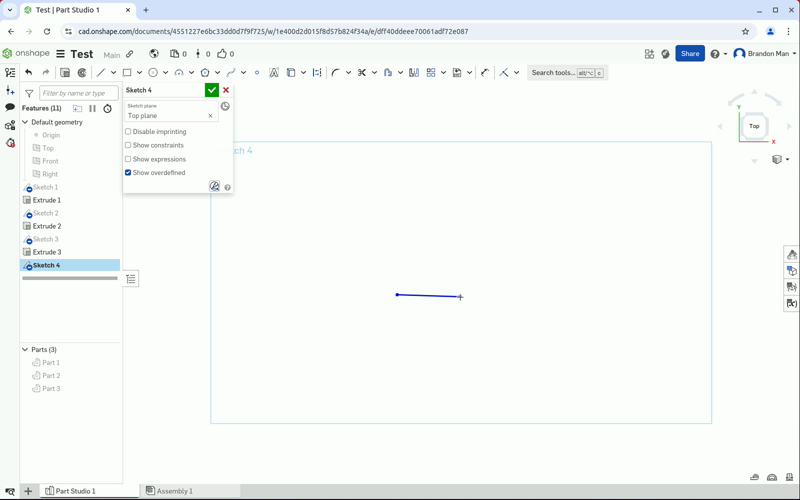
mouse_move(460, 296)
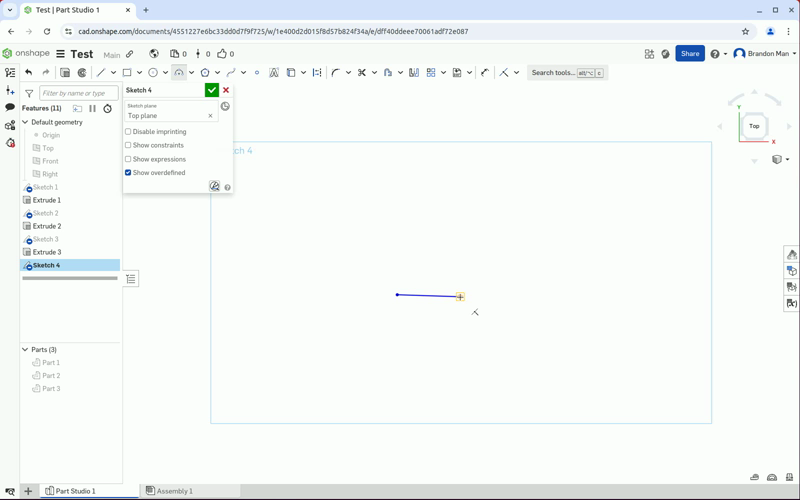
click(460, 296)
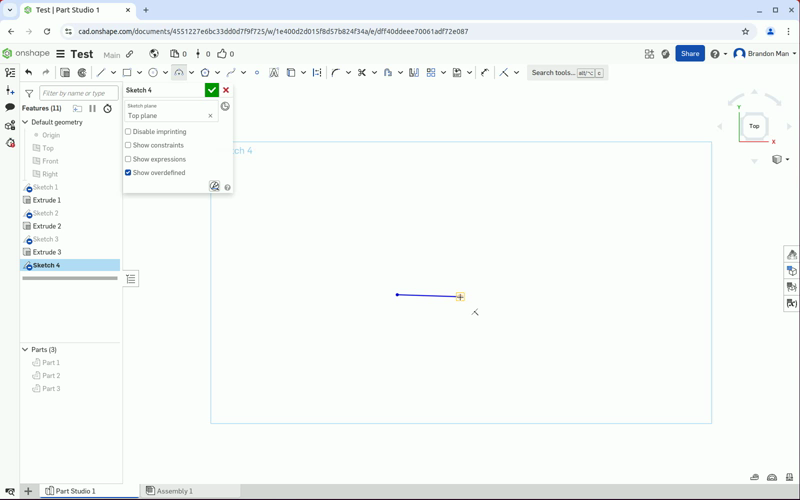
key_down(shift)
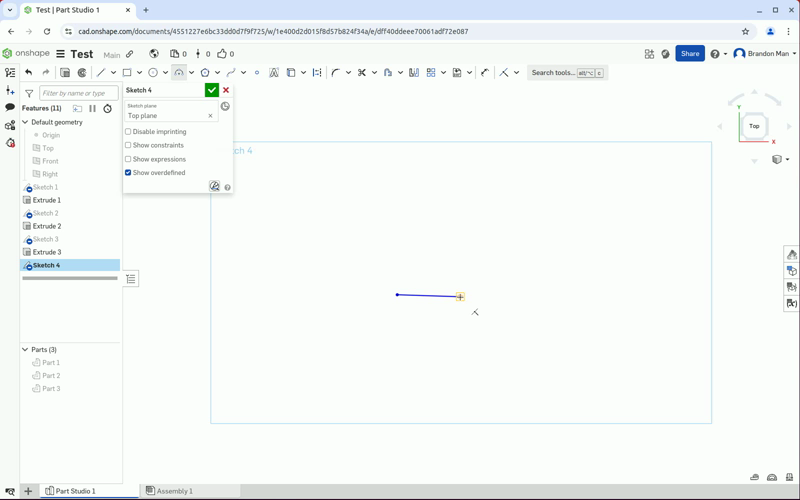
mouse_move(475, 284)
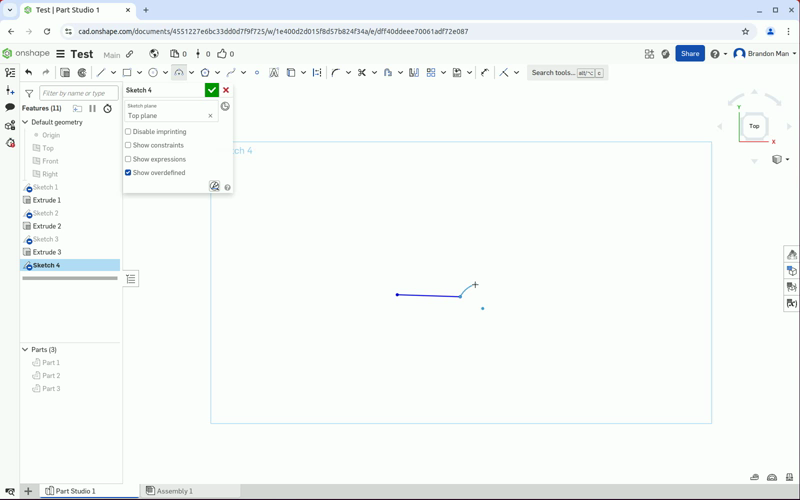
click(475, 284)
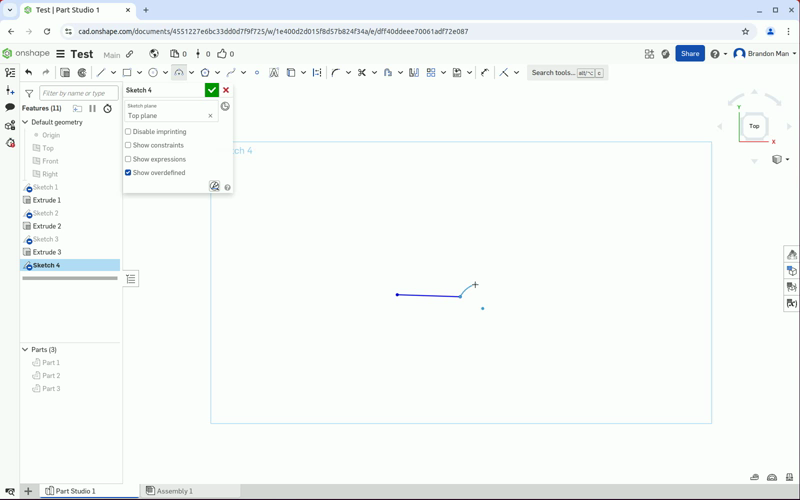
mouse_move(452, 272)
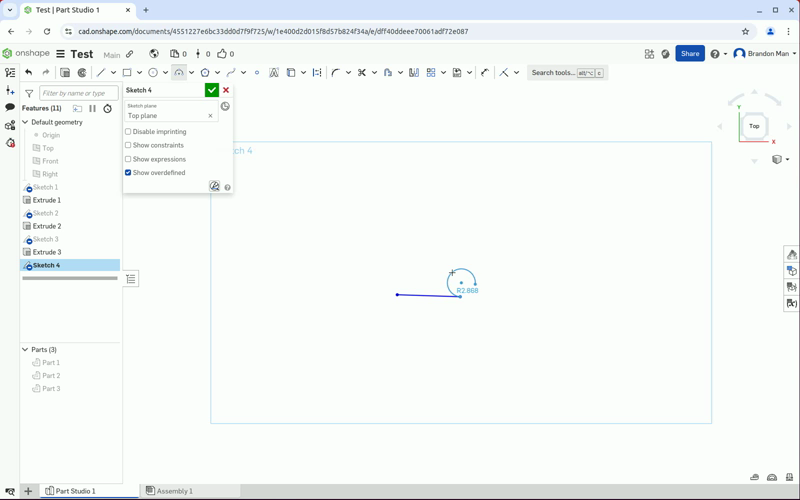
click(452, 272)
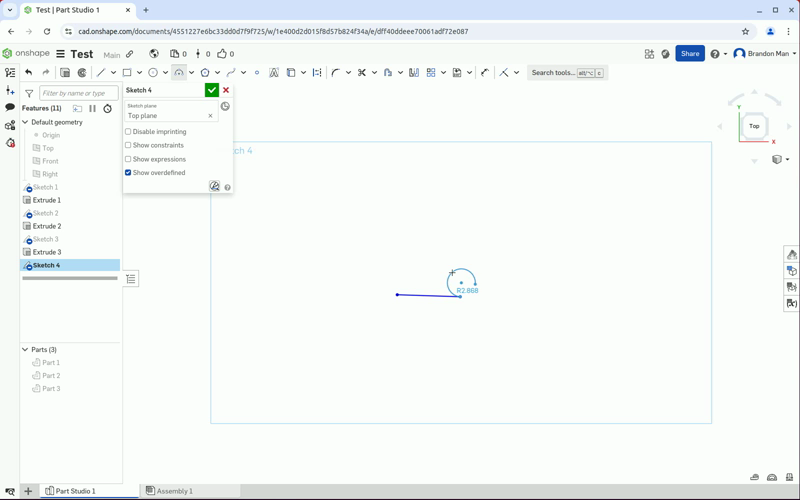
key_up(shift)
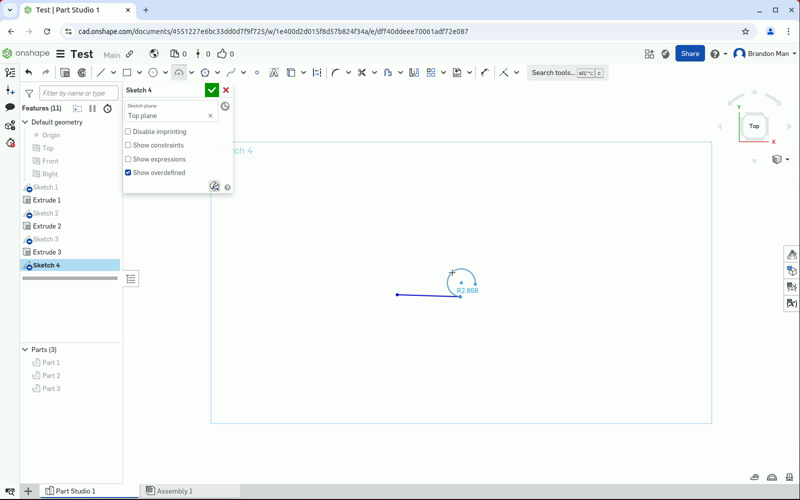
key(esc)
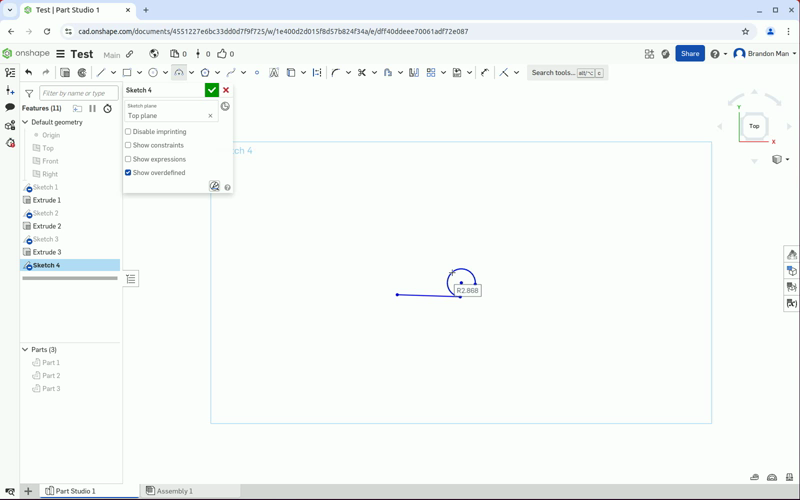
key(l)
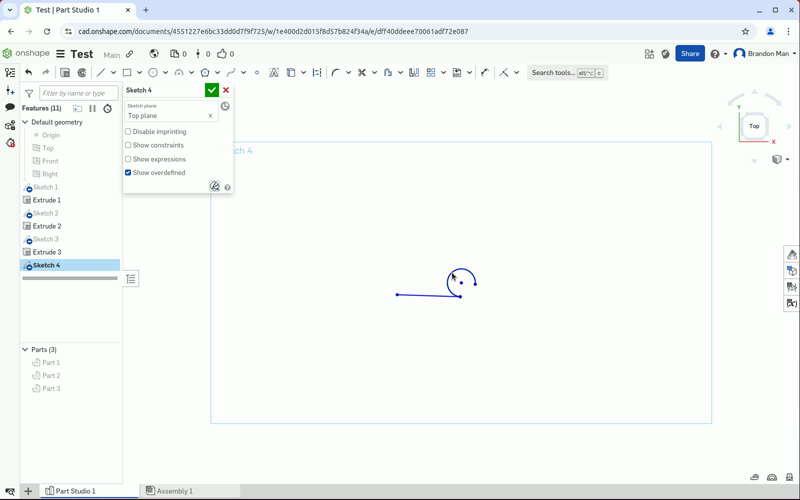
mouse_move(475, 284)
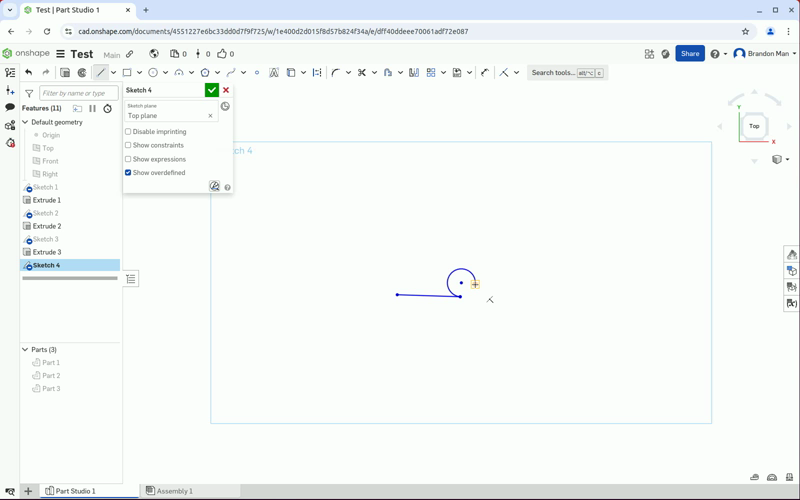
click(475, 284)
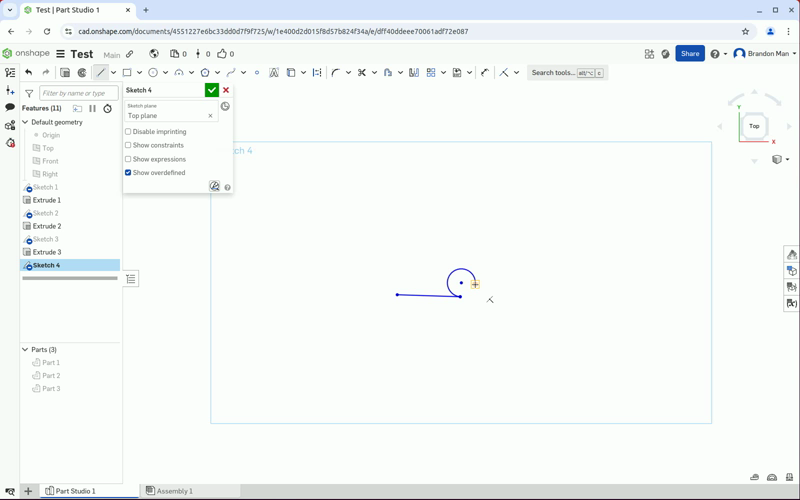
key_down(shift)
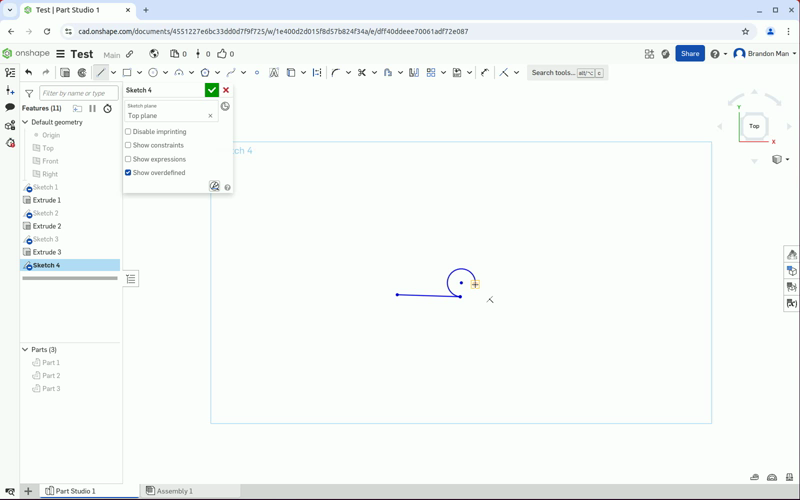
mouse_move(483, 195)
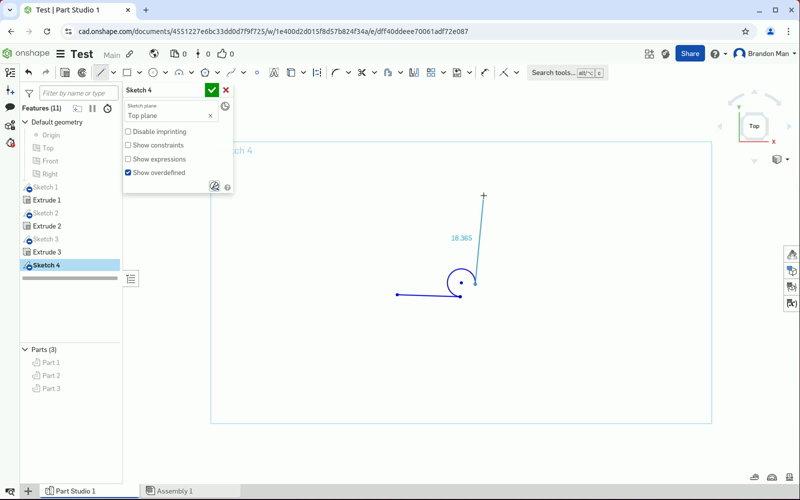
click(483, 195)
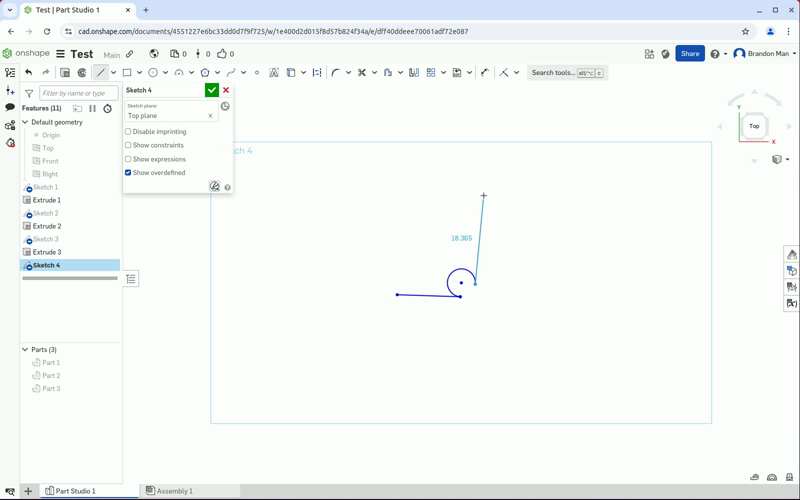
key_up(shift)
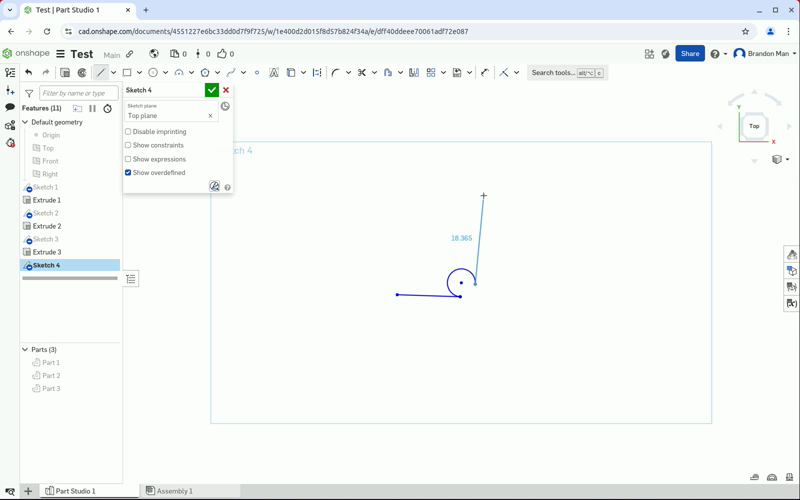
key(esc)
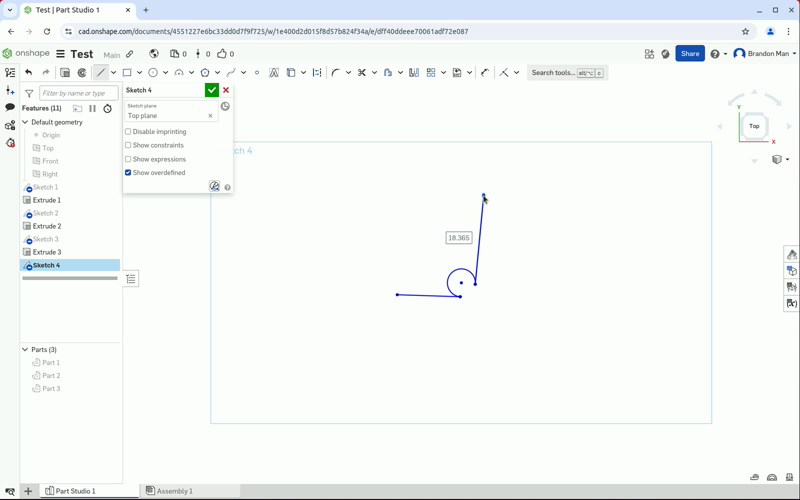
key(a)
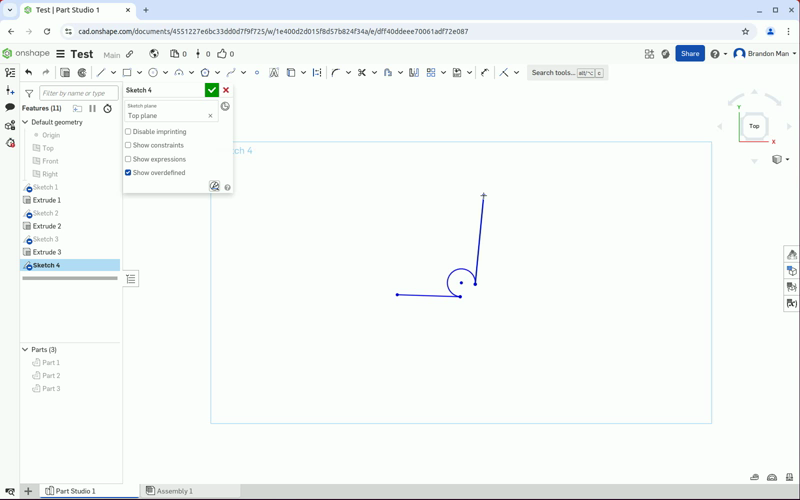
mouse_move(483, 195)
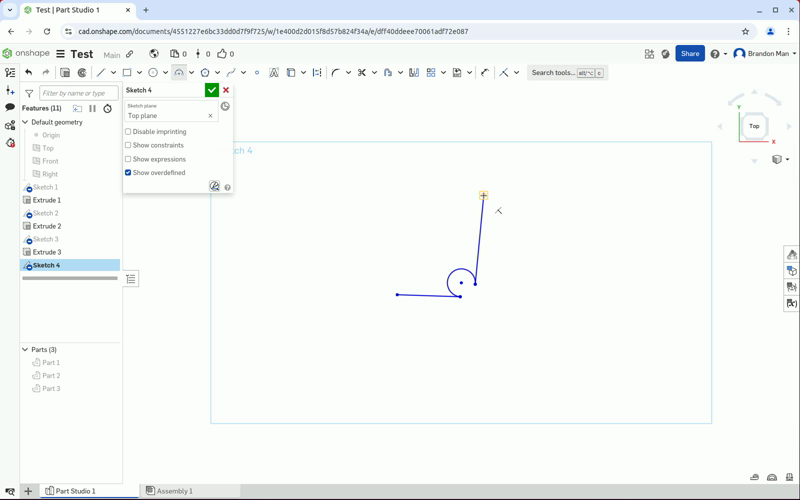
click(483, 195)
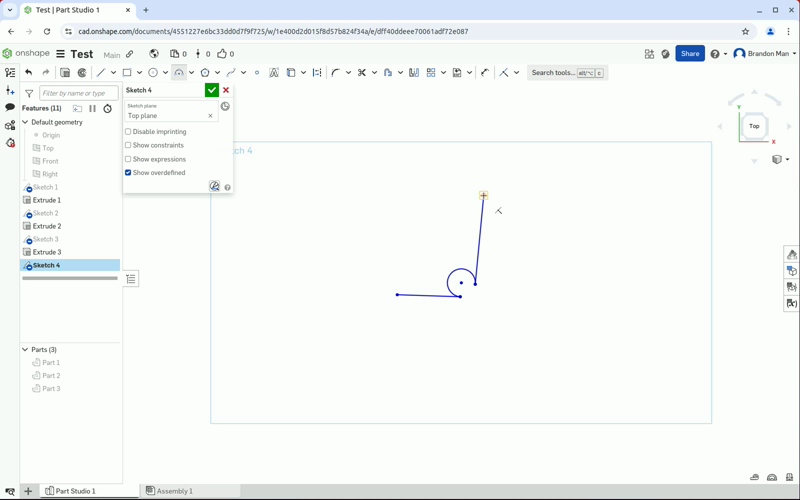
key_down(shift)
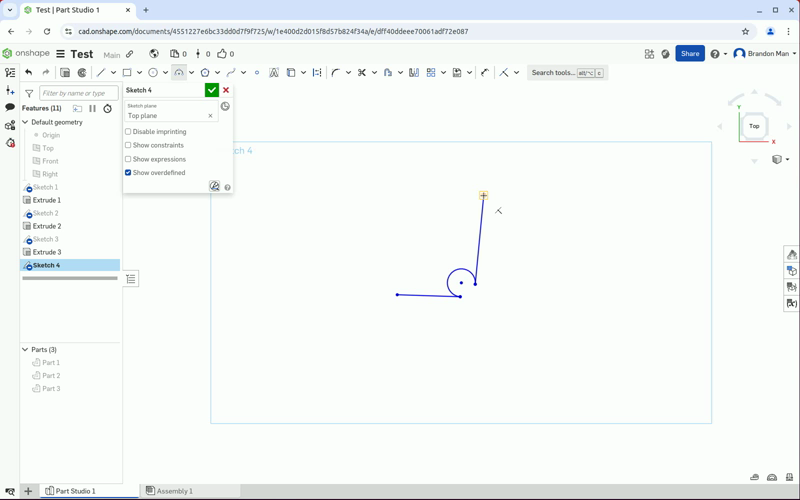
mouse_move(439, 195)
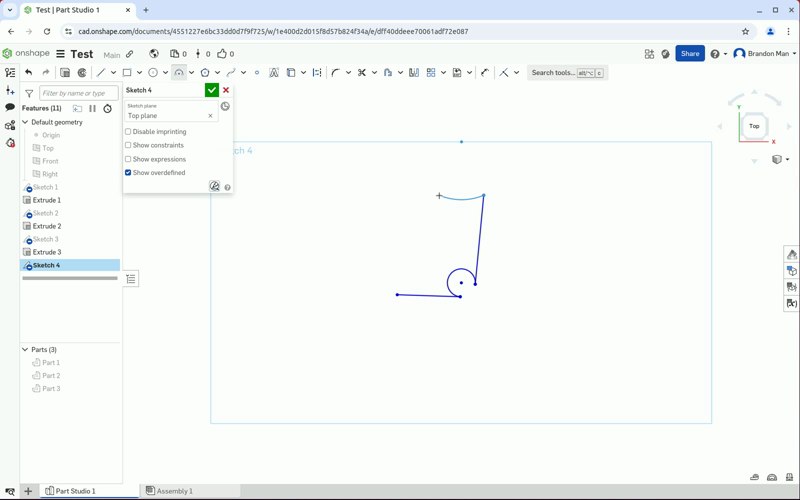
click(439, 195)
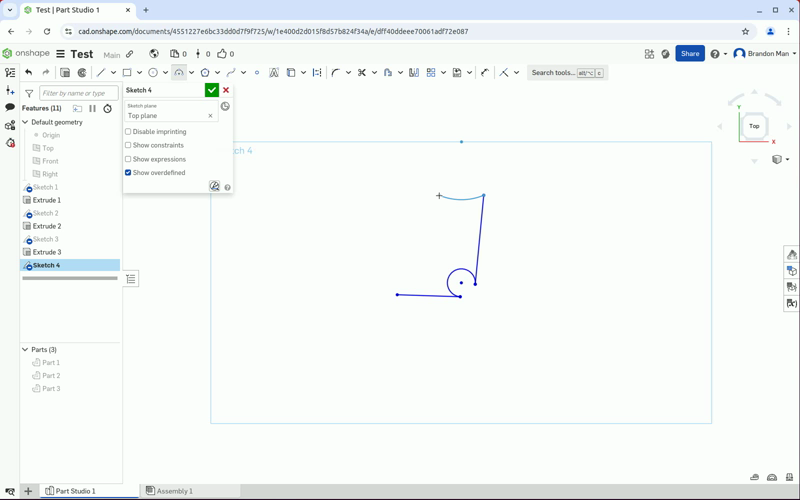
mouse_move(461, 214)
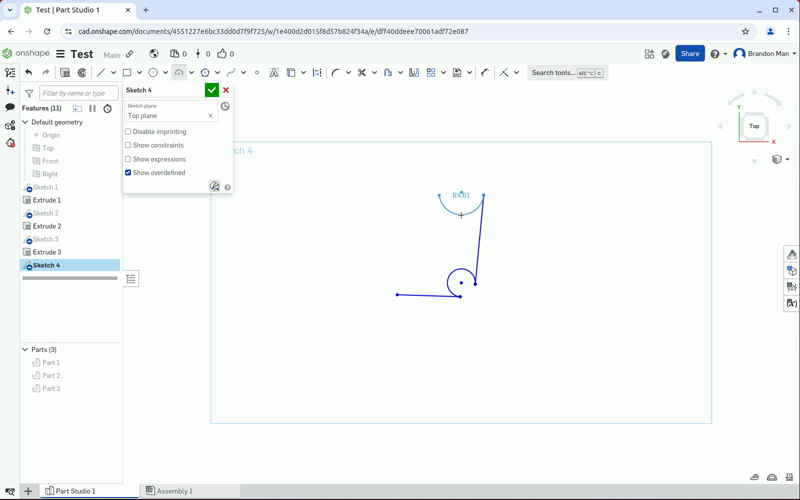
click(461, 214)
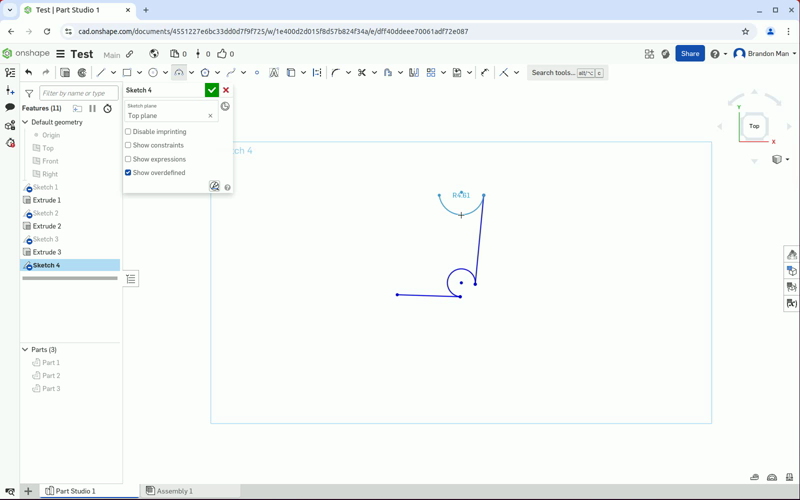
key_up(shift)
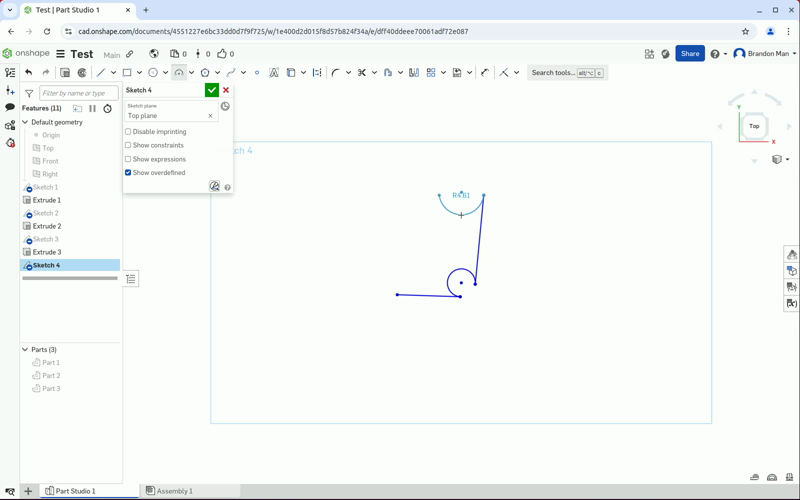
key(esc)
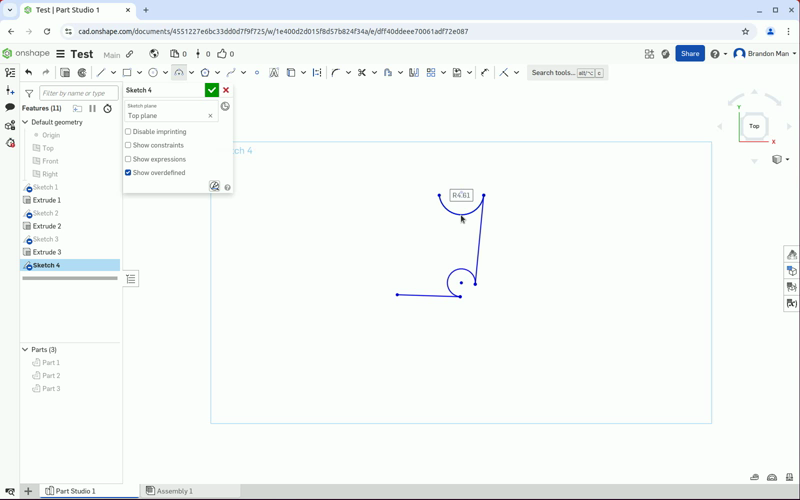
key(l)
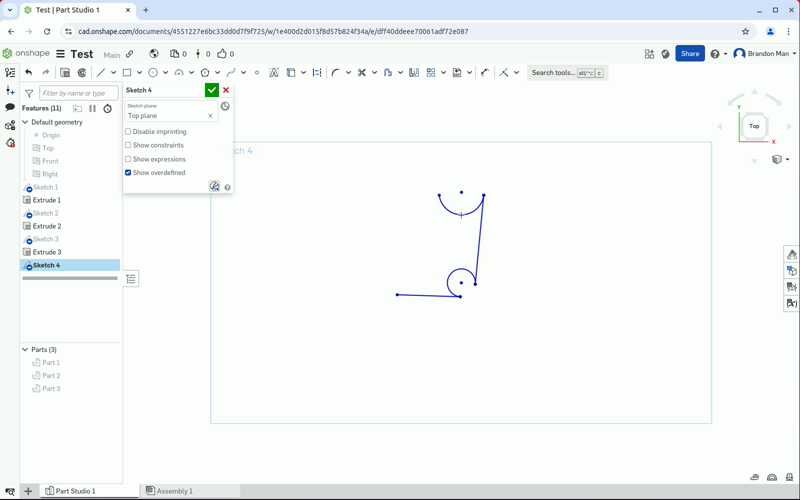
mouse_move(439, 195)
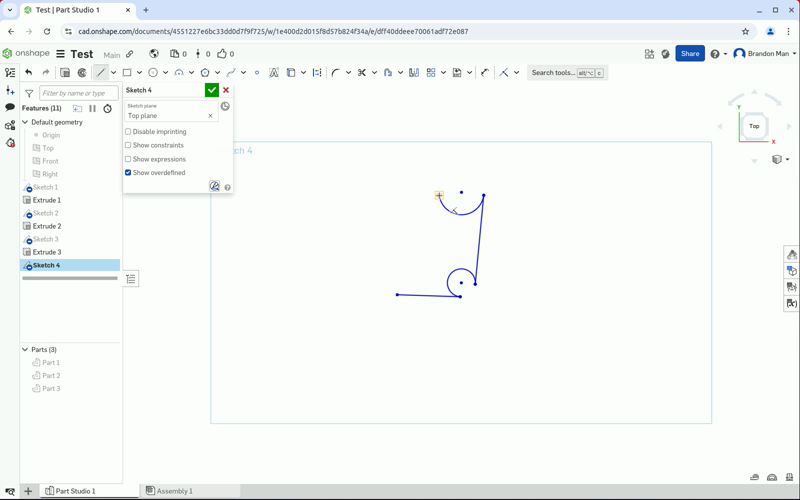
click(439, 195)
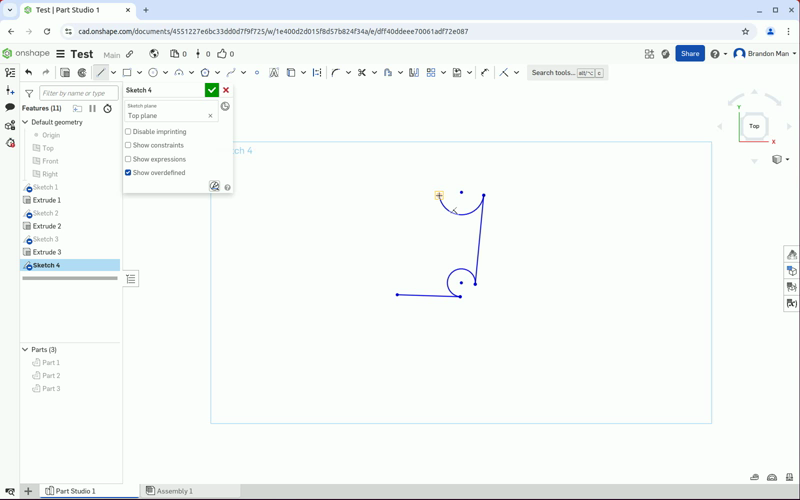
key_down(shift)
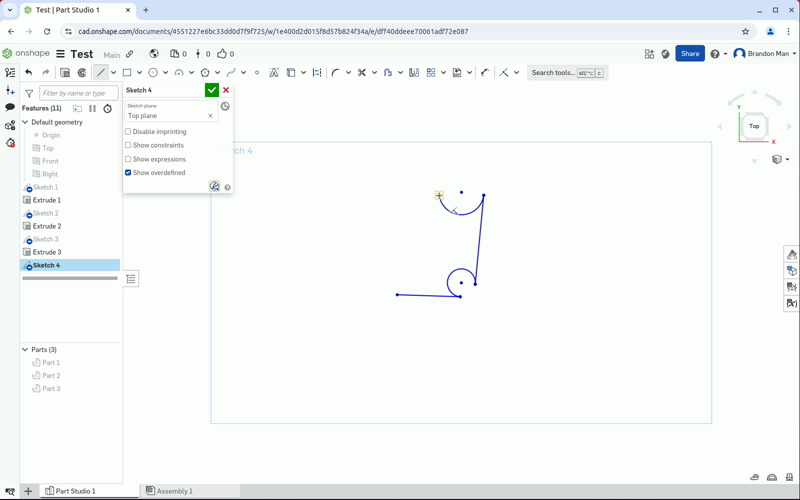
mouse_move(444, 258)
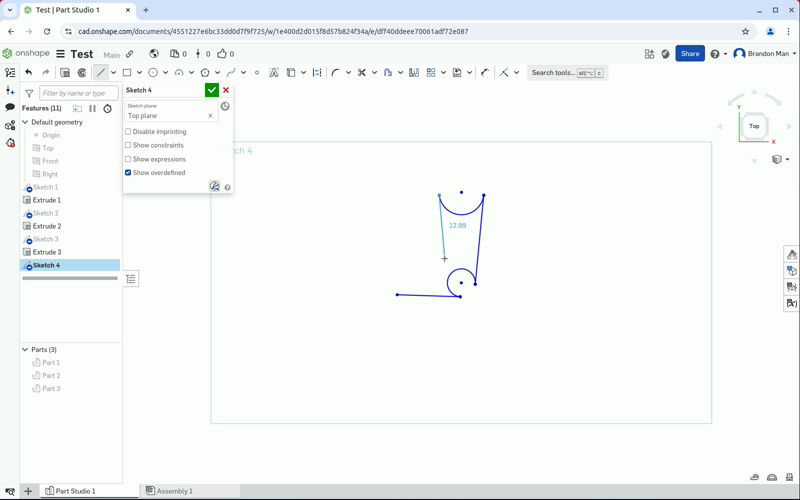
click(444, 258)
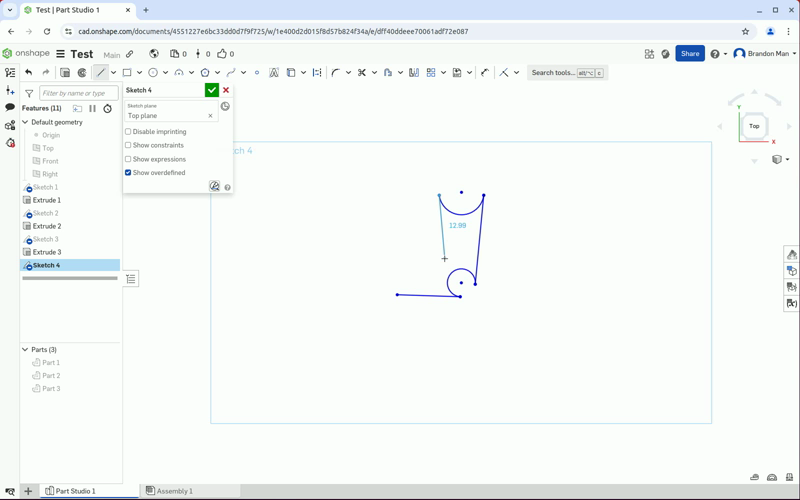
key_up(shift)
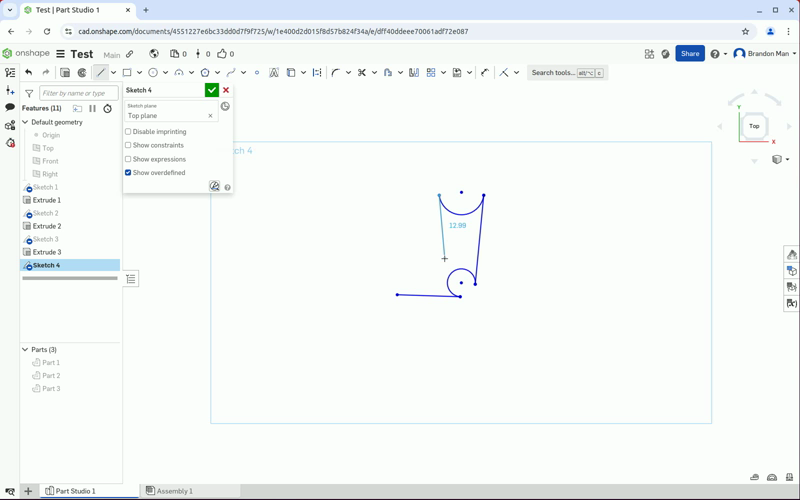
key(esc)
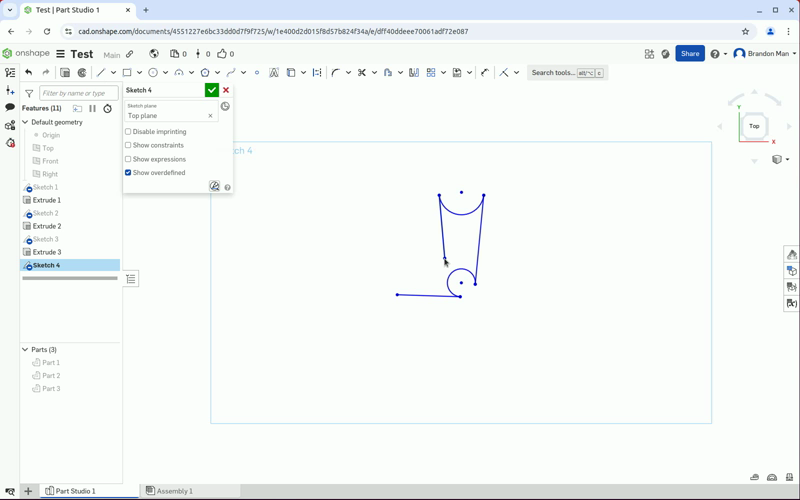
key(a)
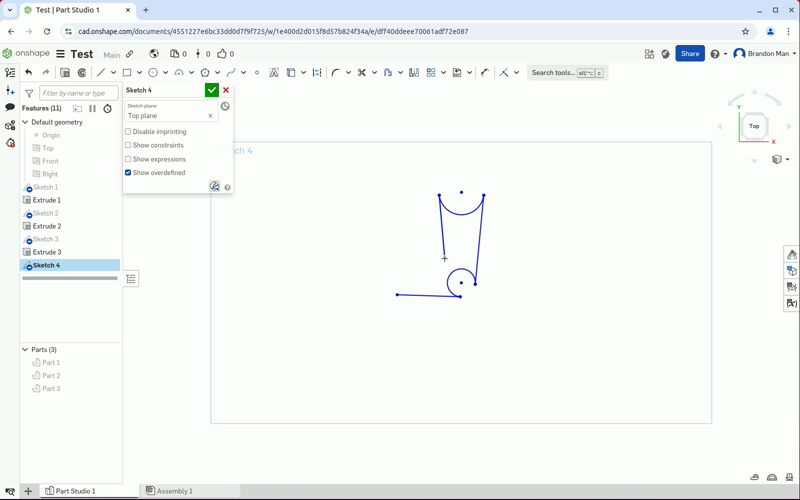
mouse_move(444, 258)
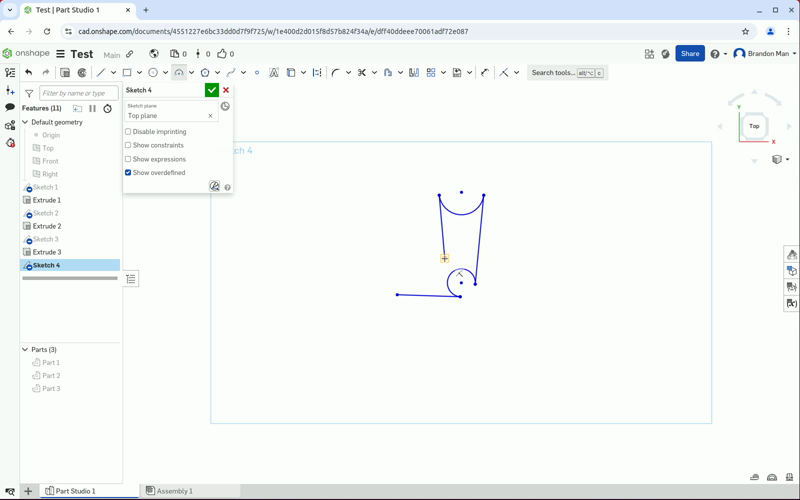
click(444, 258)
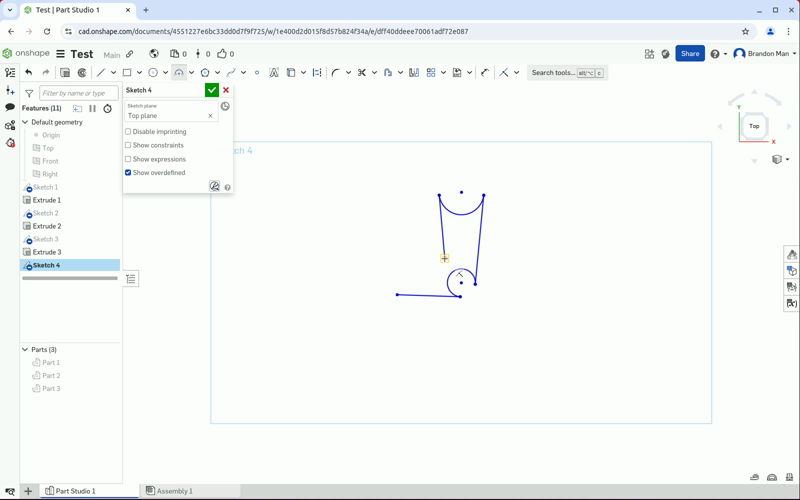
key_down(shift)
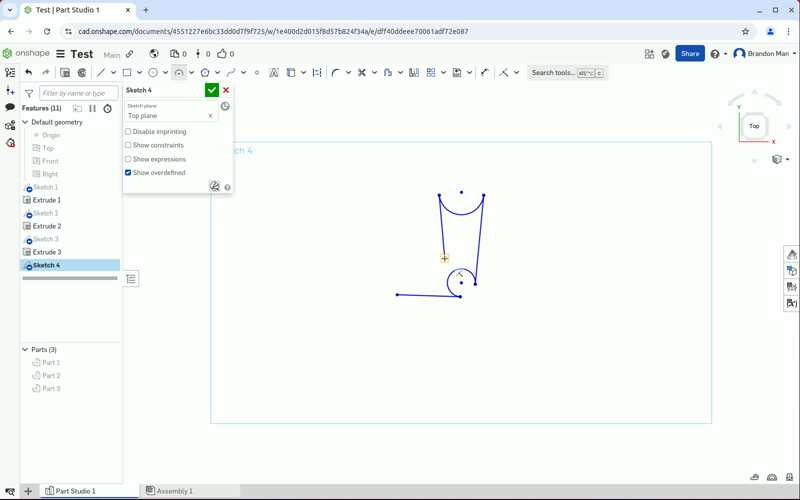
mouse_move(434, 270)
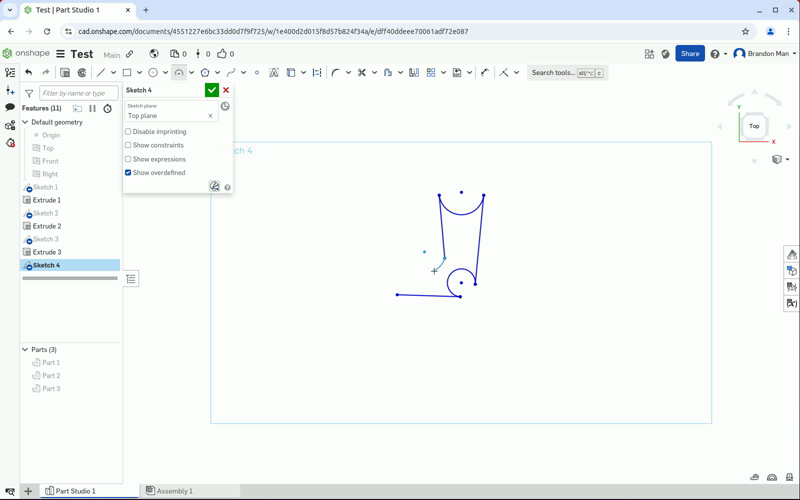
click(434, 270)
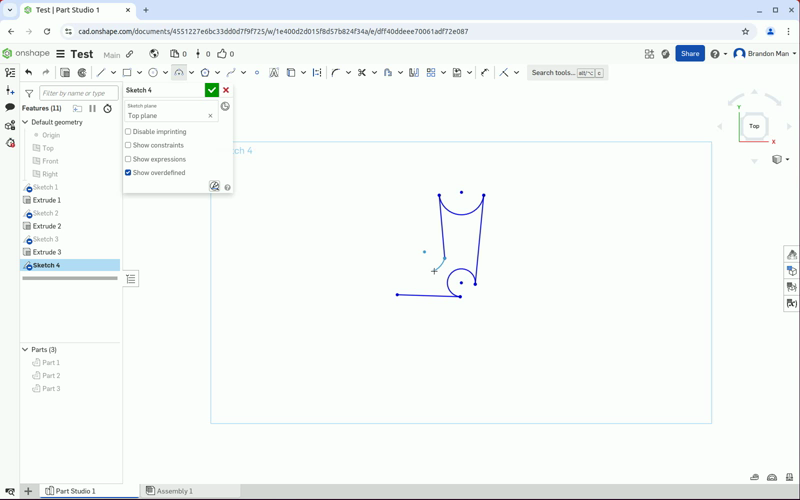
mouse_move(442, 266)
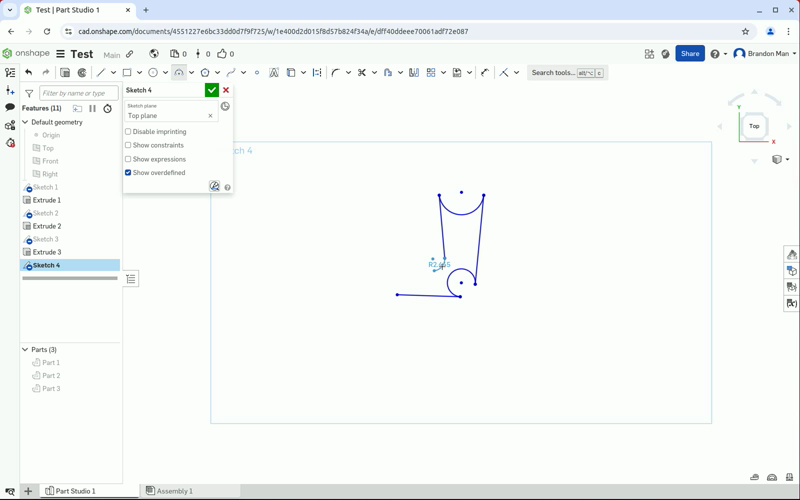
click(442, 266)
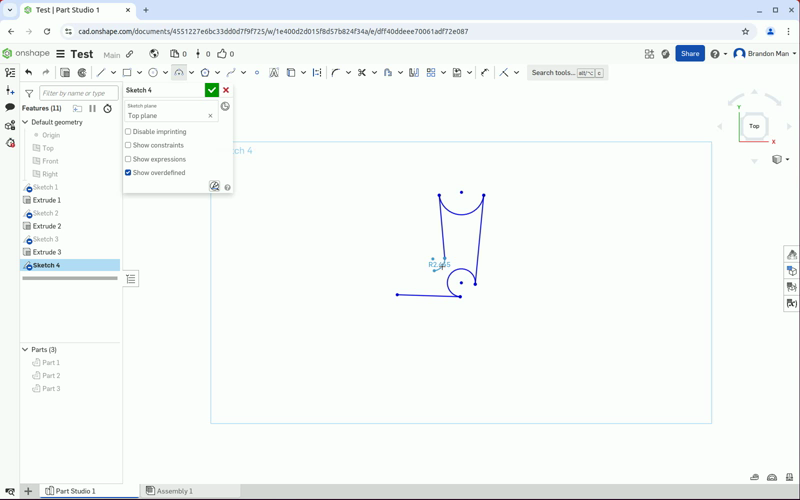
key_up(shift)
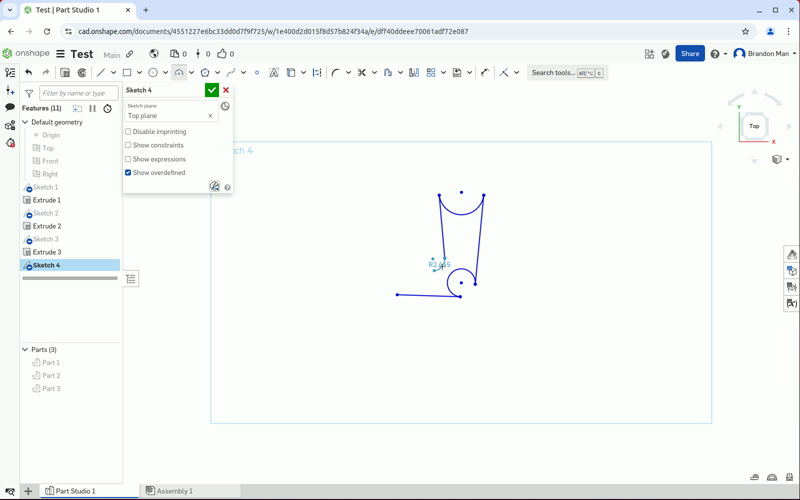
key(esc)
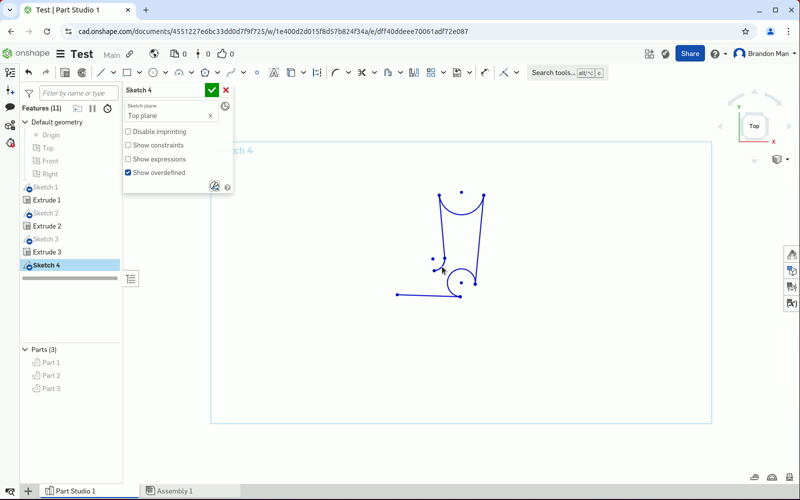
key(l)
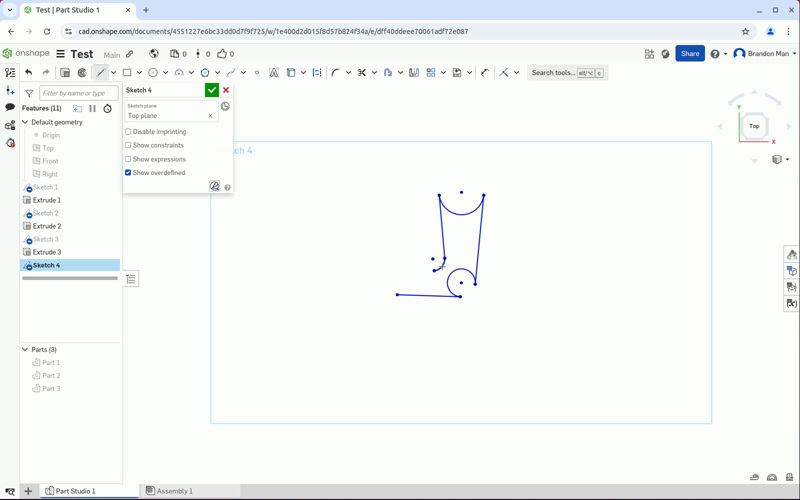
mouse_move(434, 270)
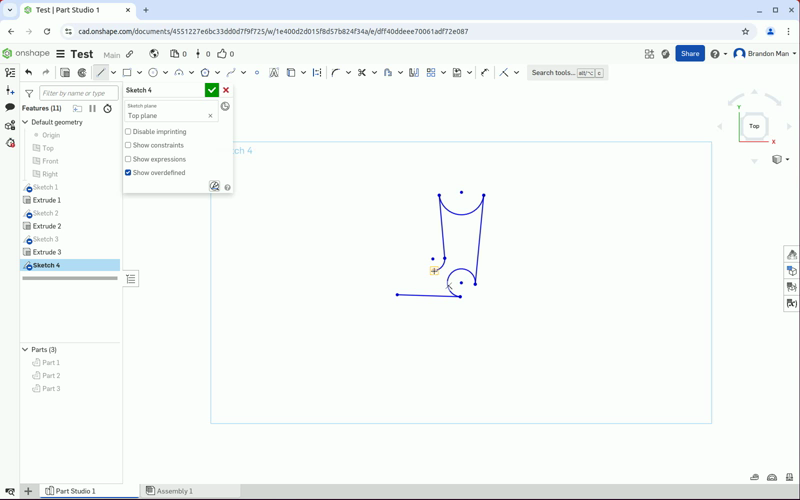
click(434, 270)
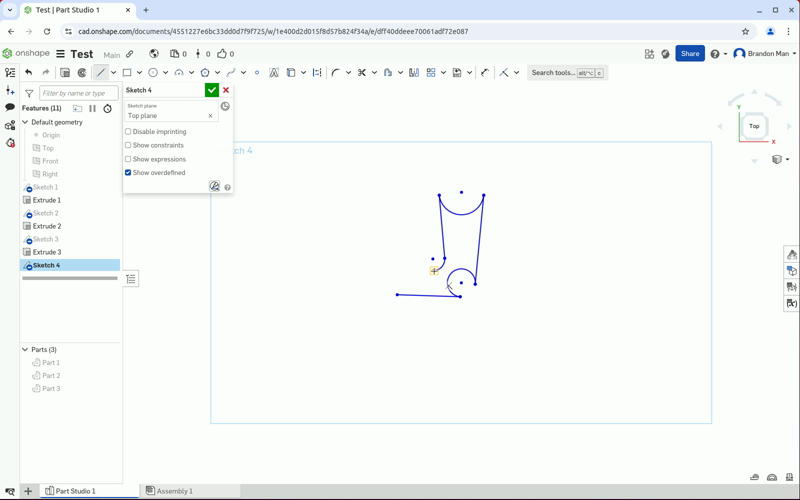
key_down(shift)
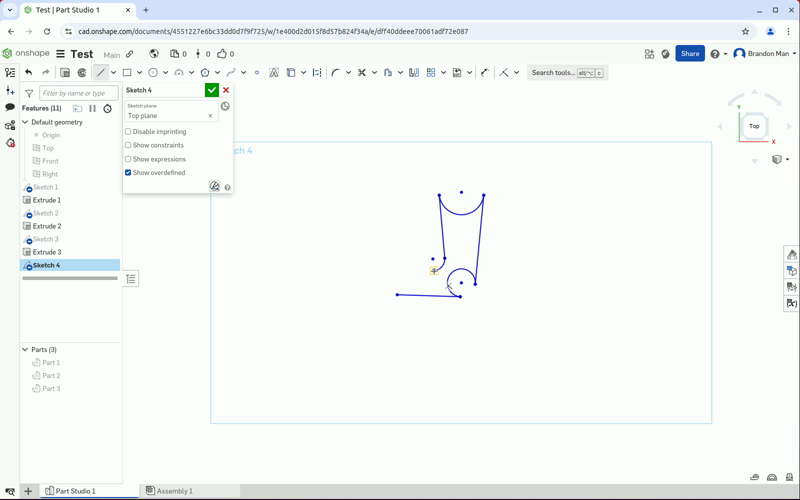
mouse_move(464, 270)
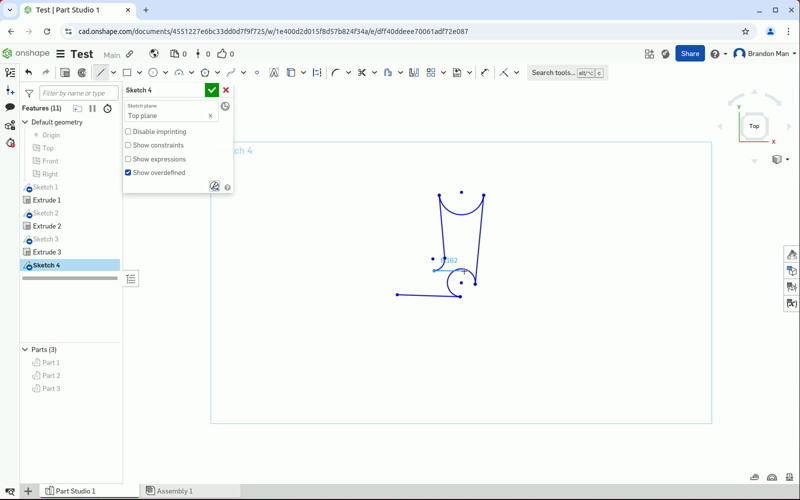
mouse_move(397, 271)
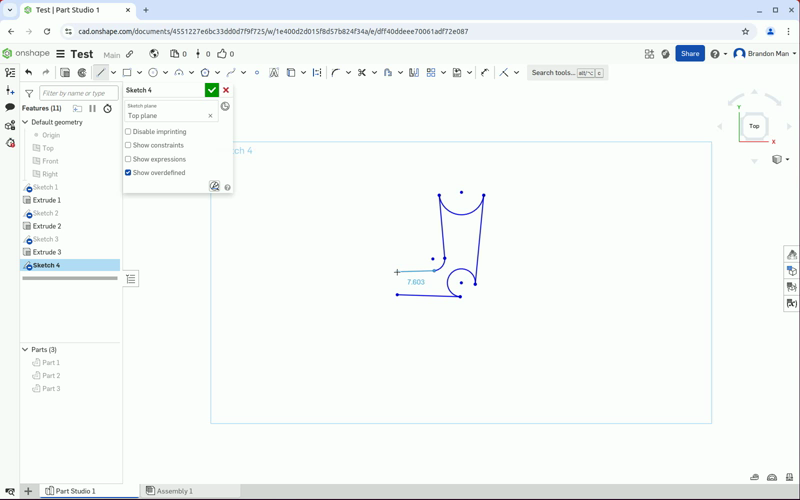
click(397, 271)
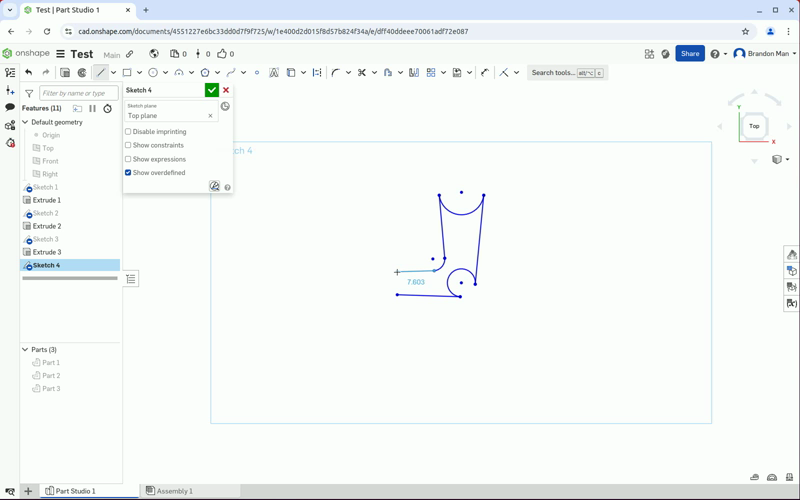
key_up(shift)
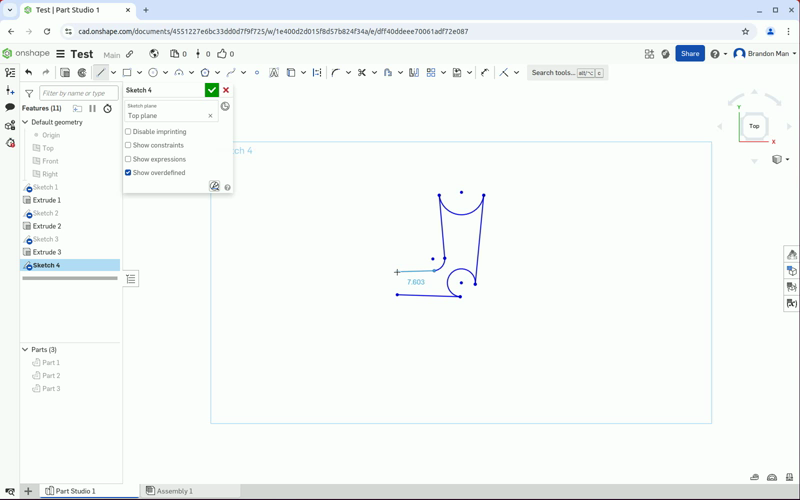
key(esc)
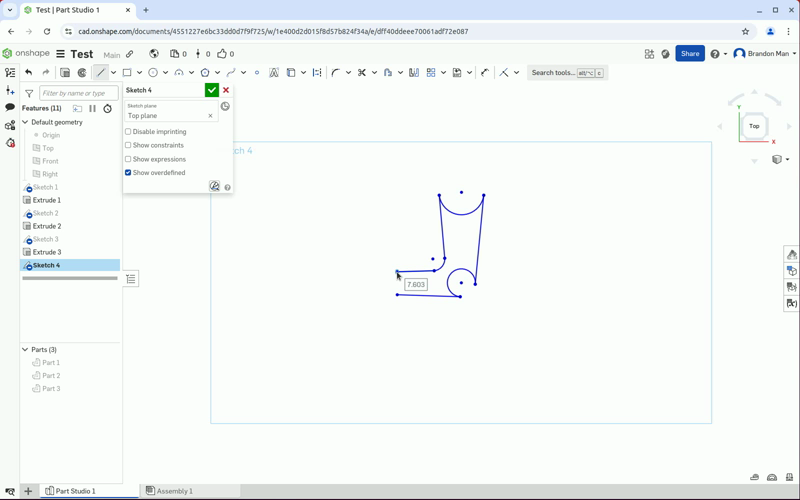
key(a)
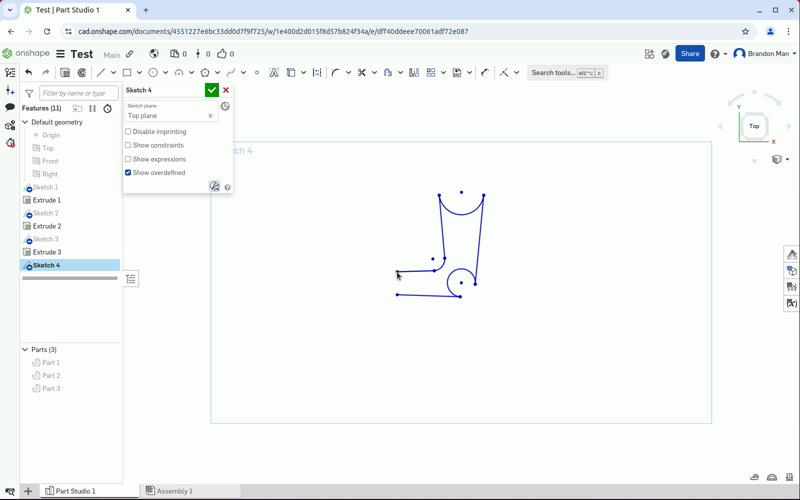
mouse_move(397, 271)
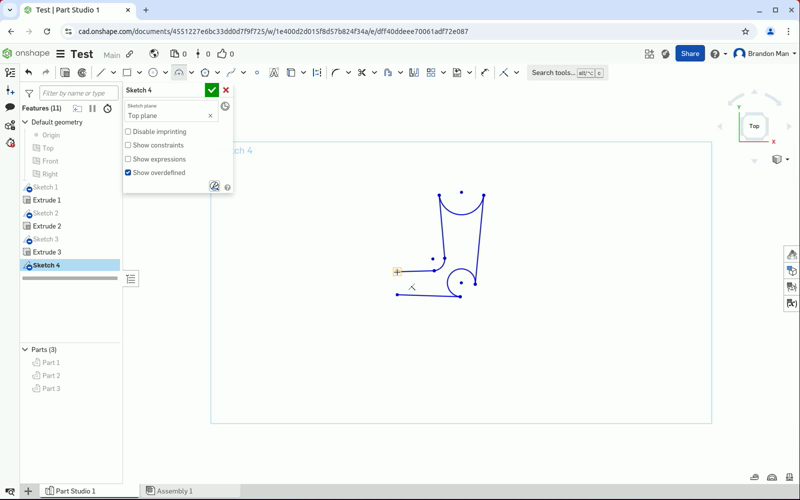
click(397, 271)
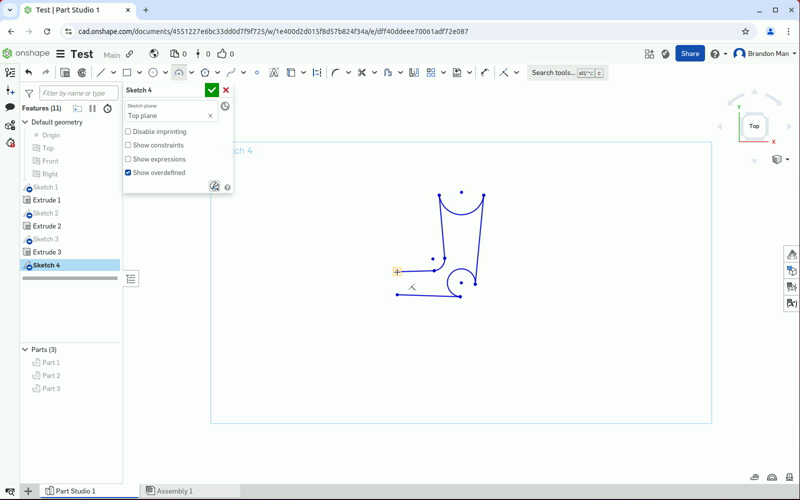
mouse_move(397, 294)
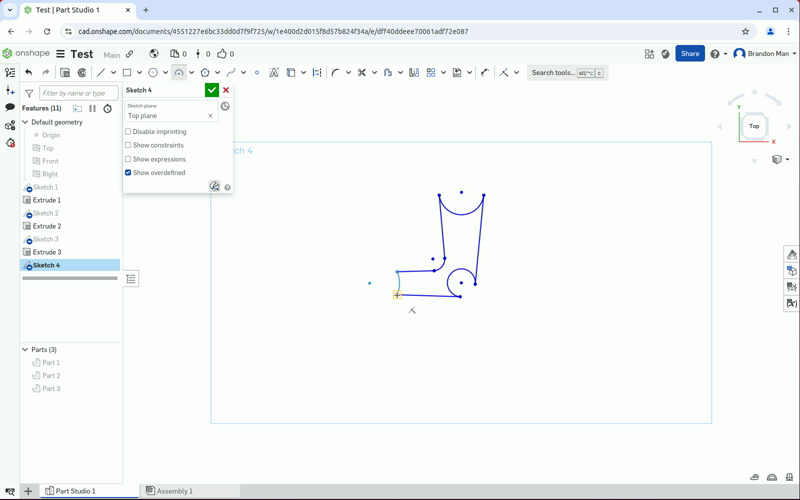
click(397, 294)
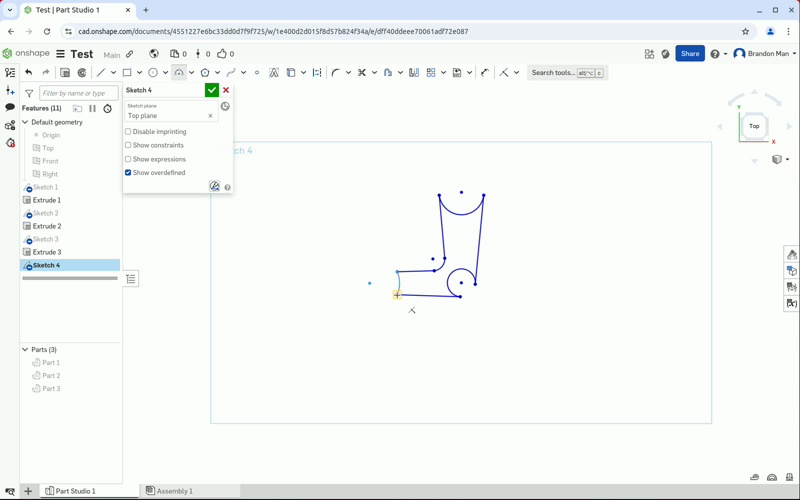
key_down(shift)
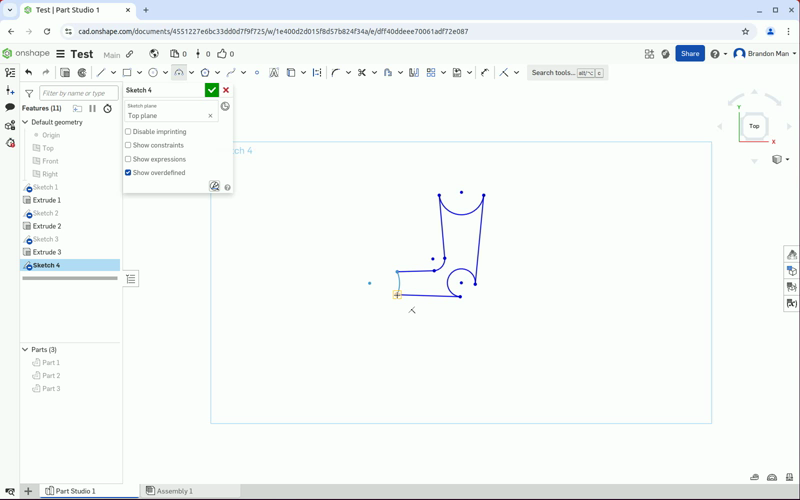
mouse_move(409, 283)
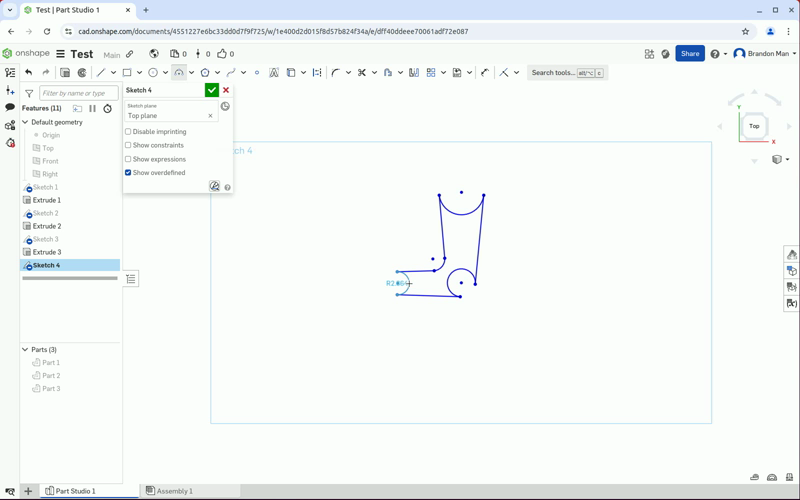
click(409, 283)
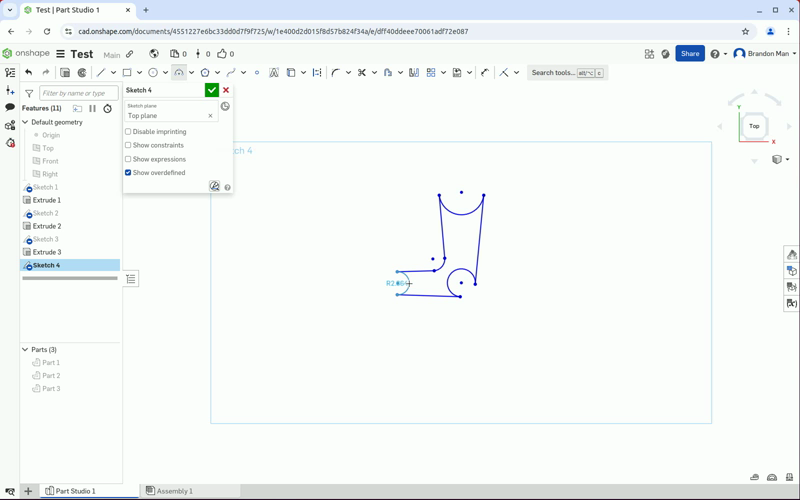
key_up(shift)
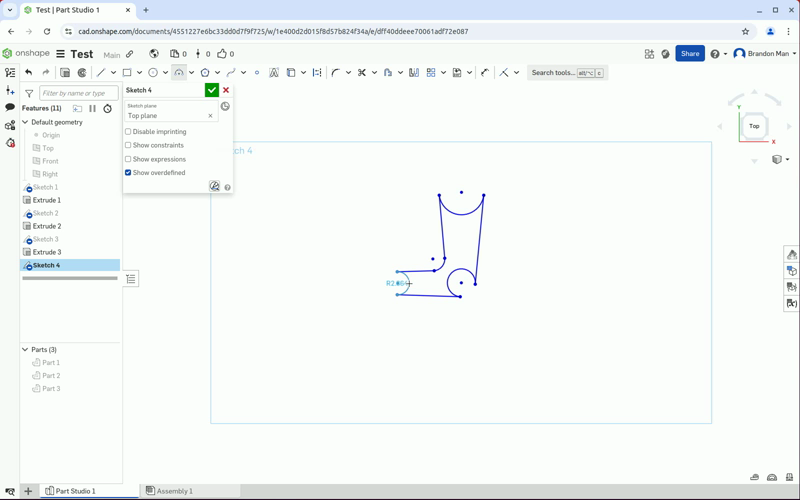
key(esc)
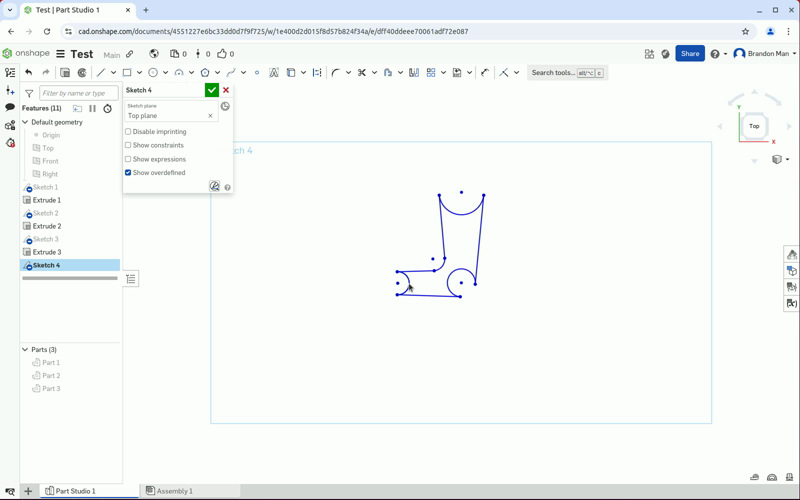
key(c)
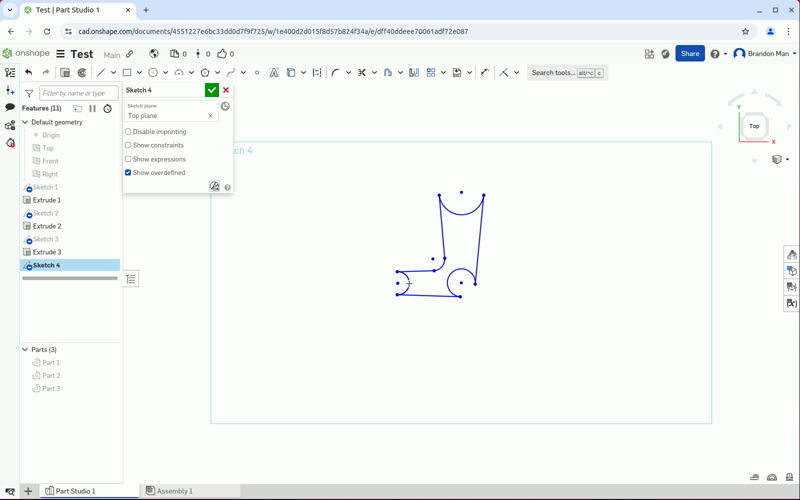
key_down(shift)
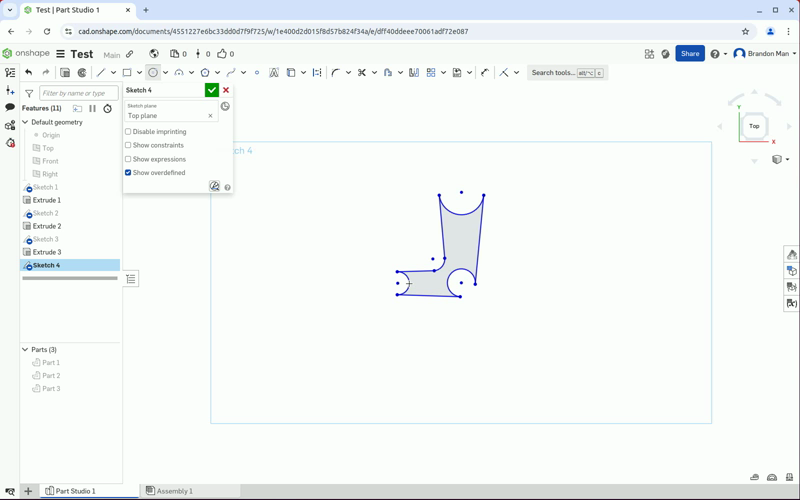
mouse_move(461, 247)
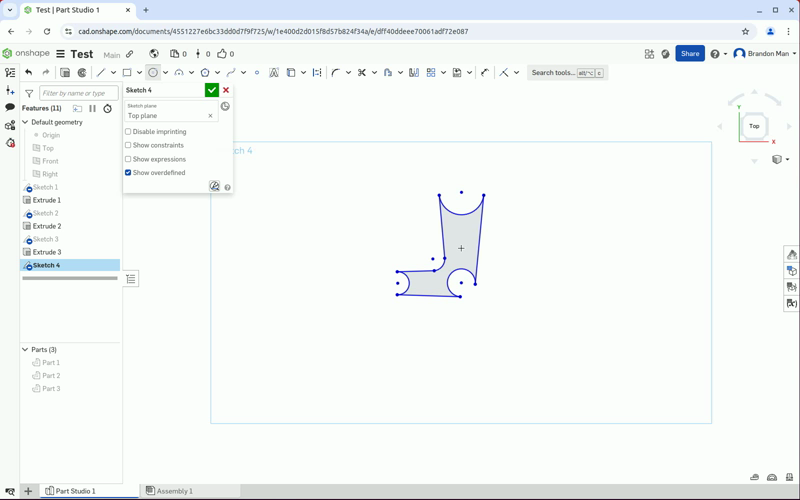
click(461, 247)
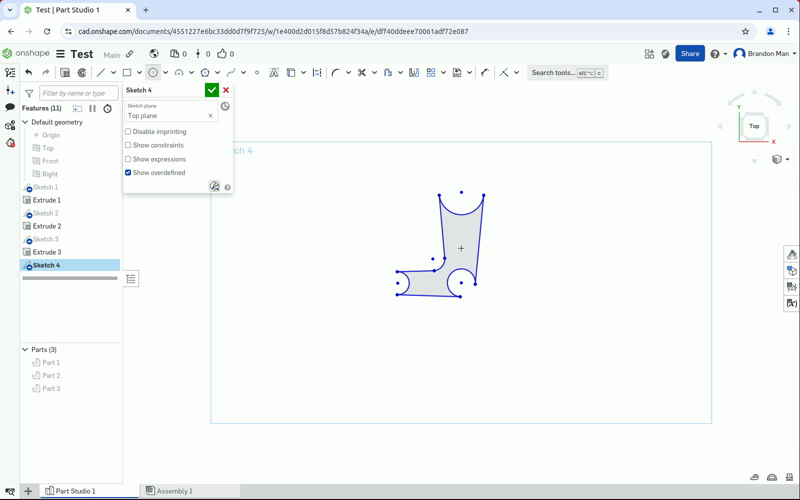
key_up(shift)
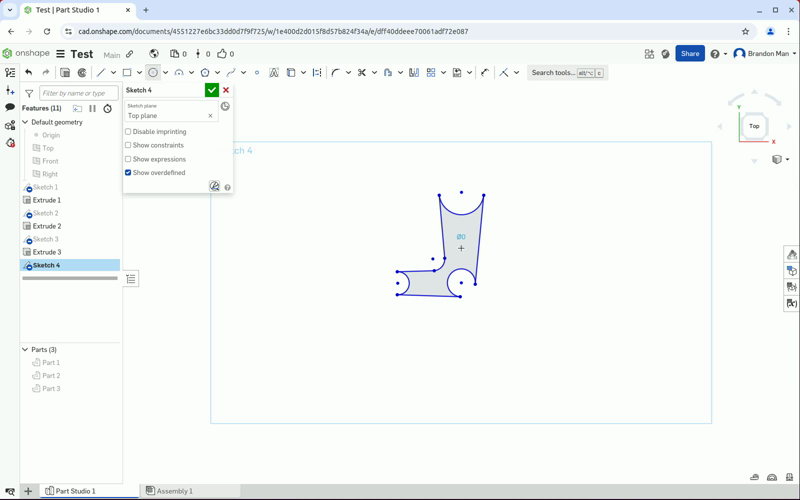
mouse_move(465, 247)
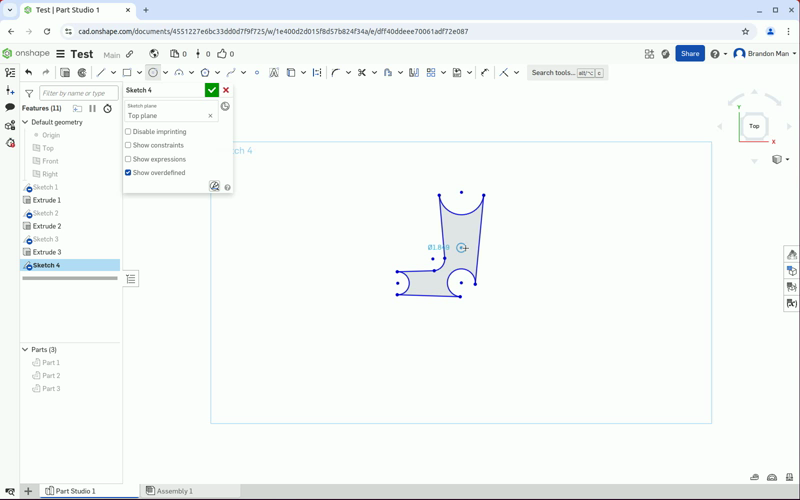
click(465, 247)
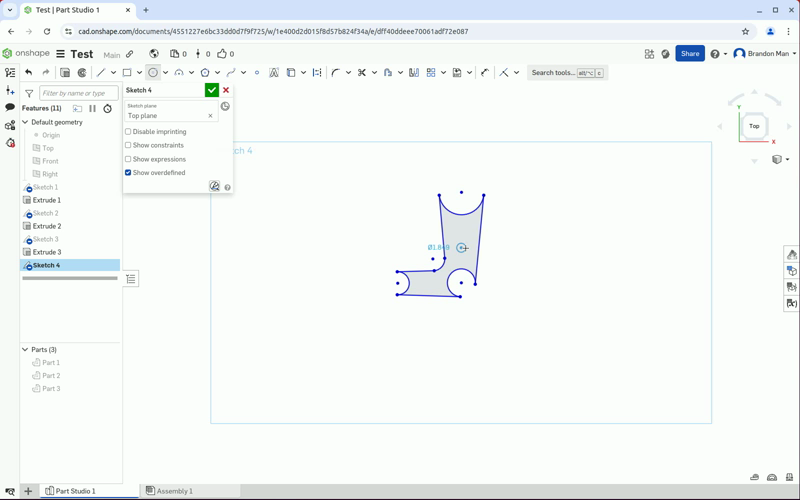
key(esc)
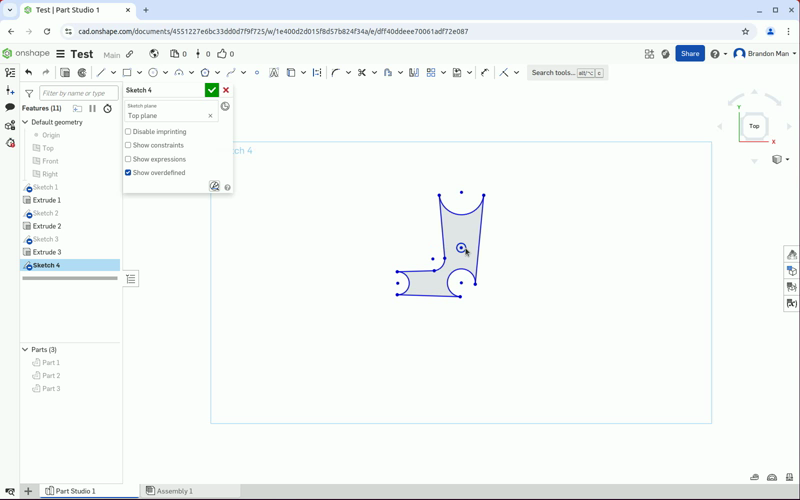
mouse_move(448, 260)
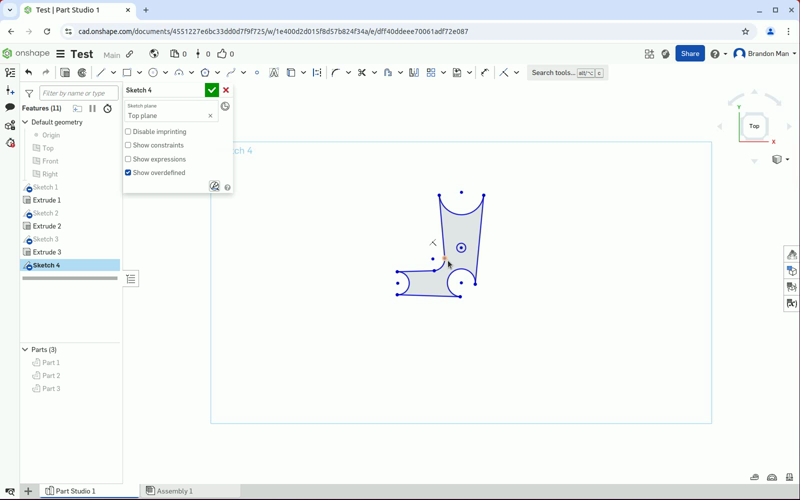
click(448, 260)
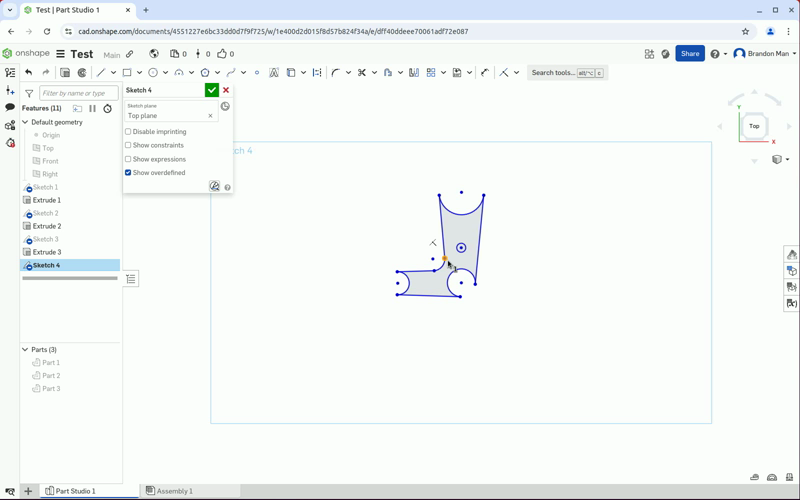
mouse_move(73, 352)
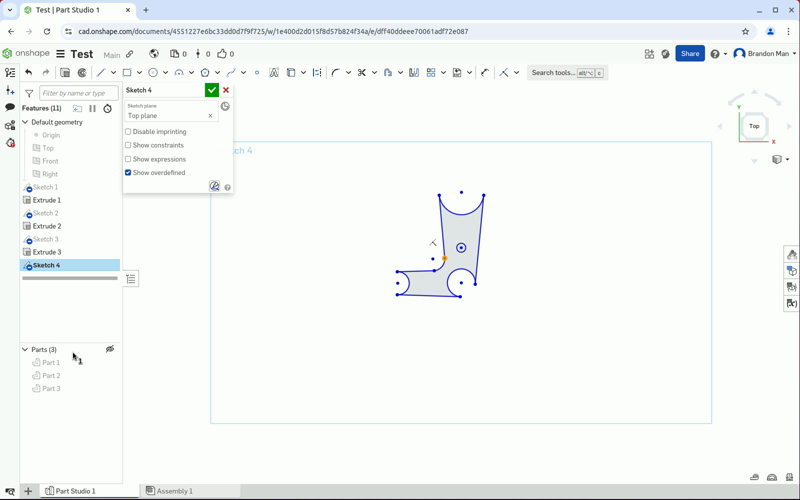
key(shift+y)
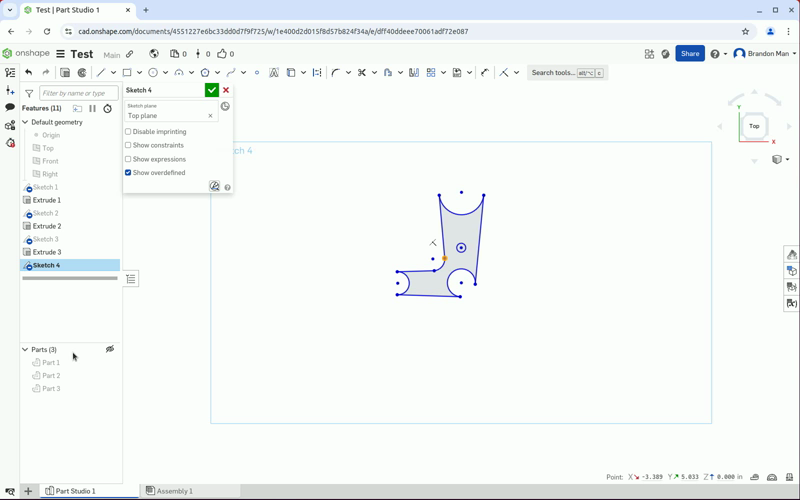
key(shift+e)
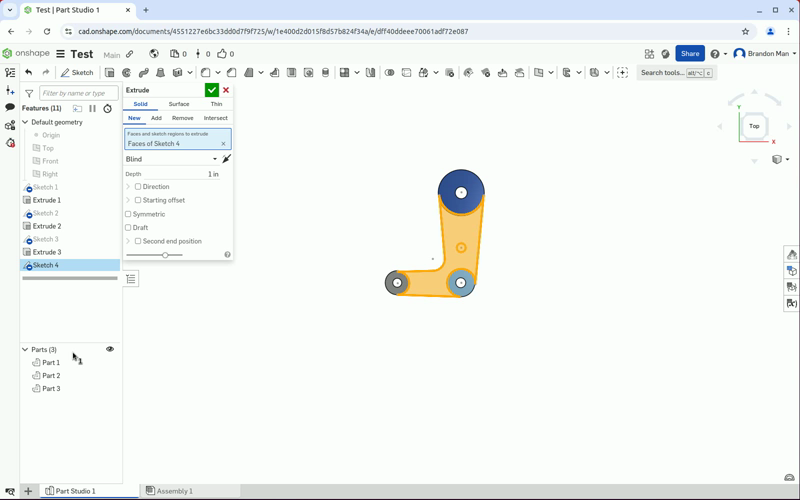
mouse_move(143, 106)
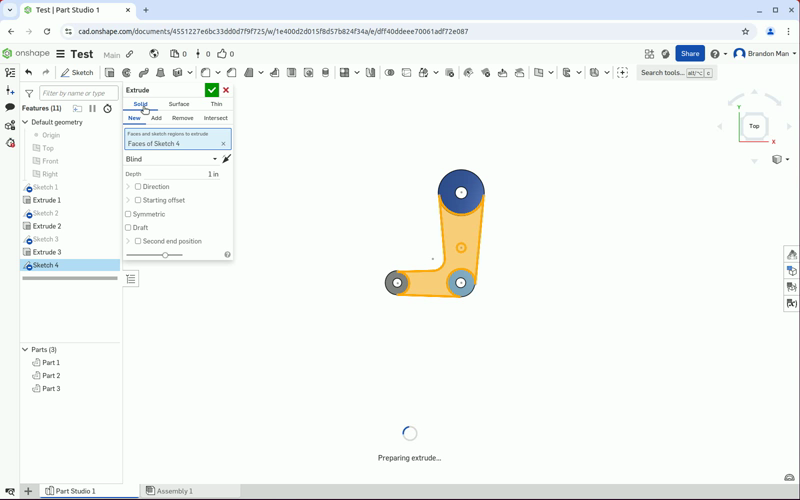
click(143, 106)
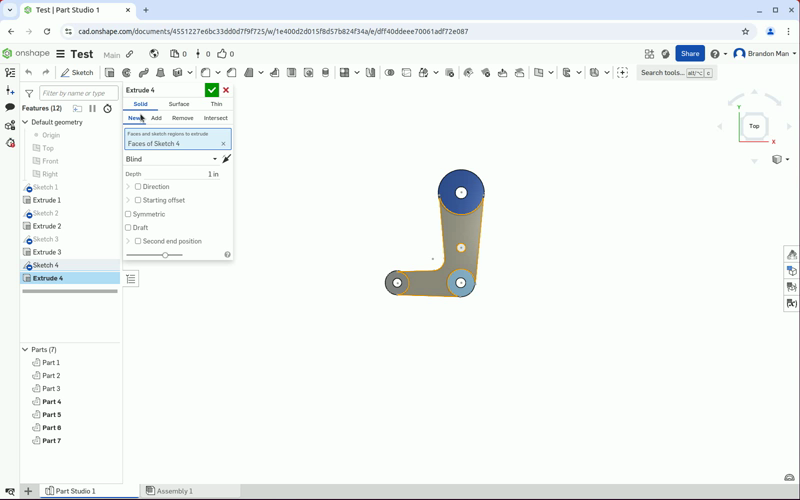
mouse_move(137, 120)
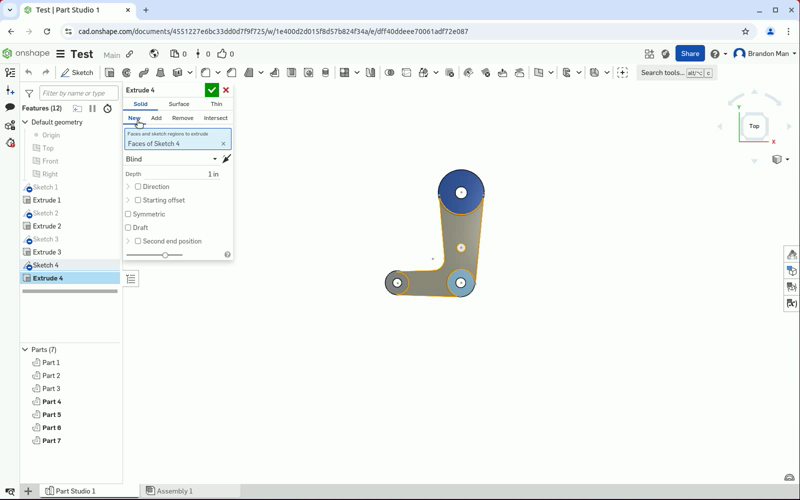
click(137, 120)
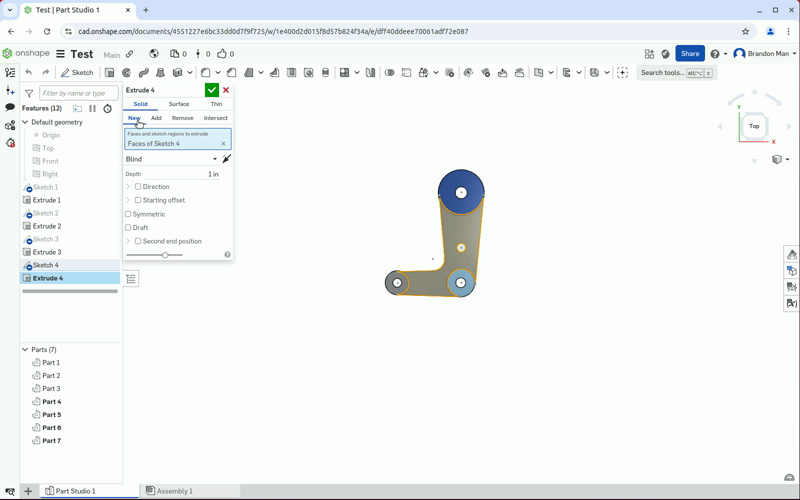
key(tab, 4)
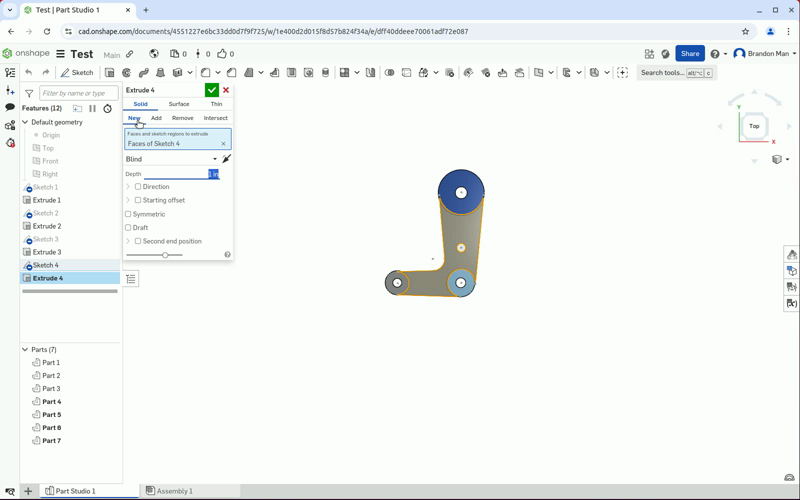
text(0.963)
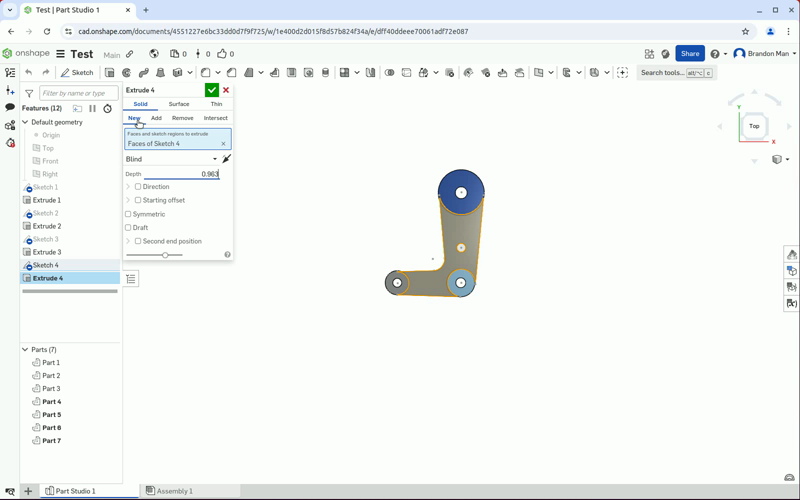
key(enter)
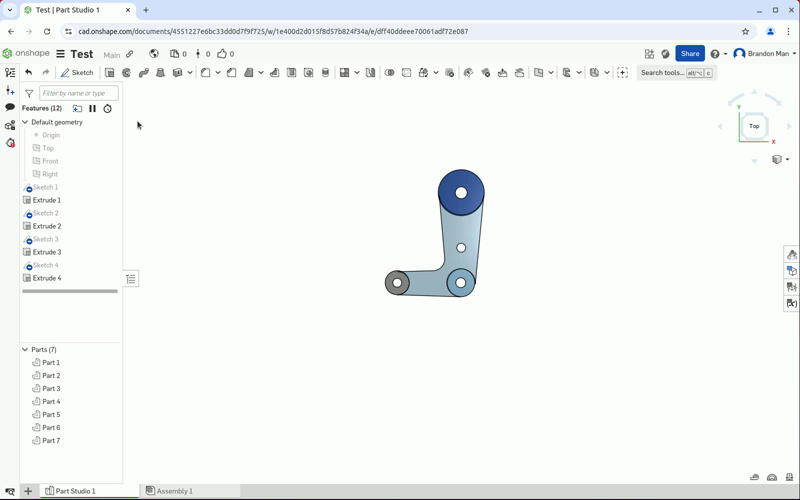
key(shift+h)
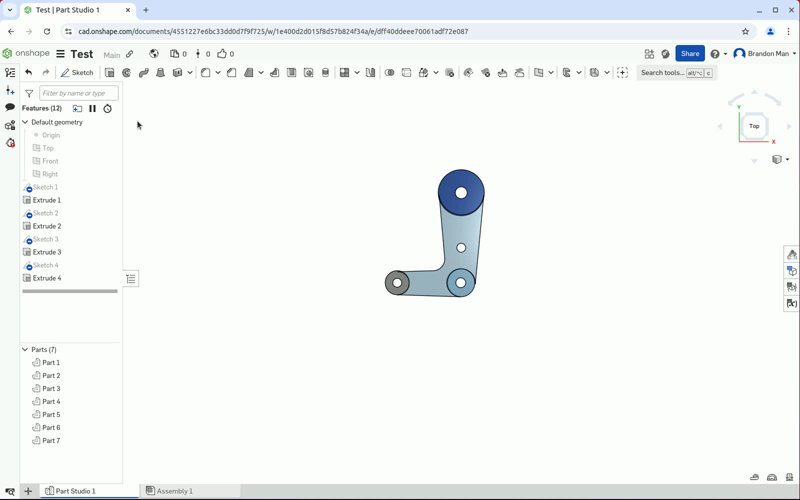
key(shift+h)
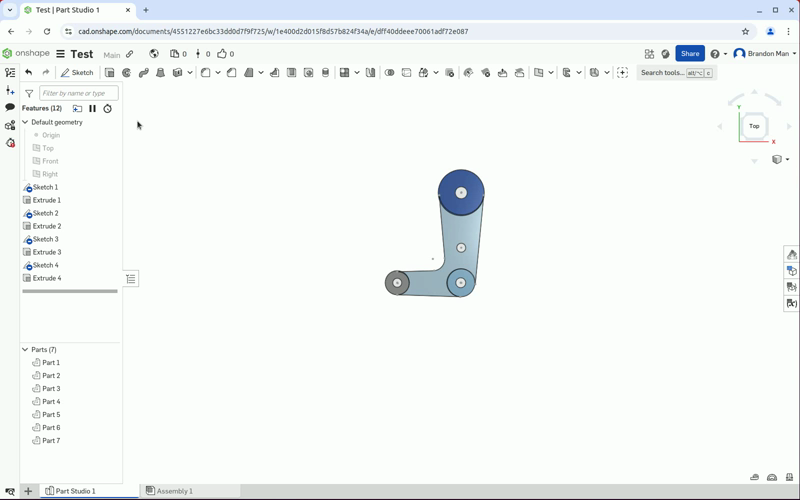
key(shift+7)
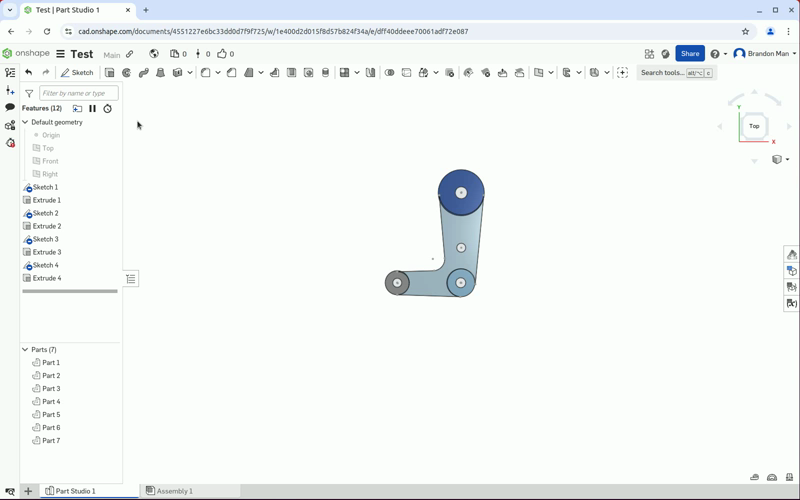
key(up, 3)
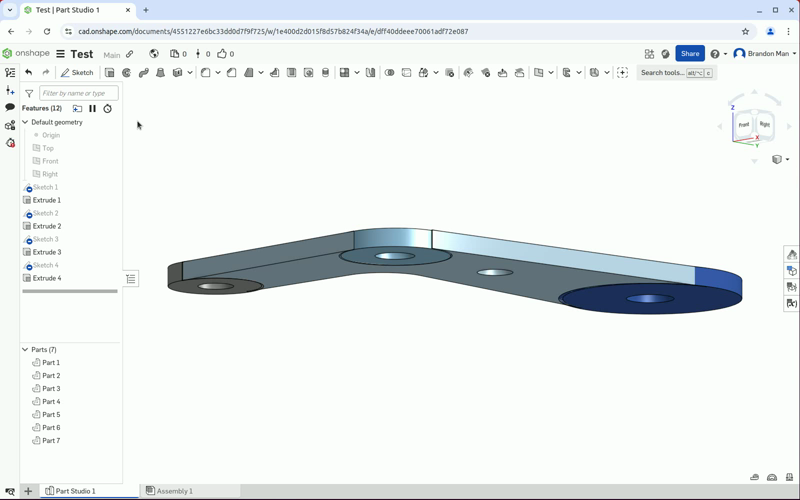
key(left, 3)
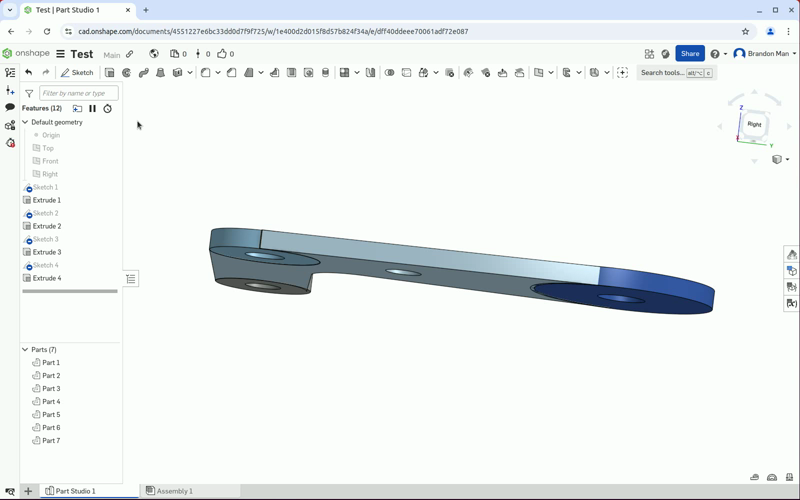
key(right, 3)
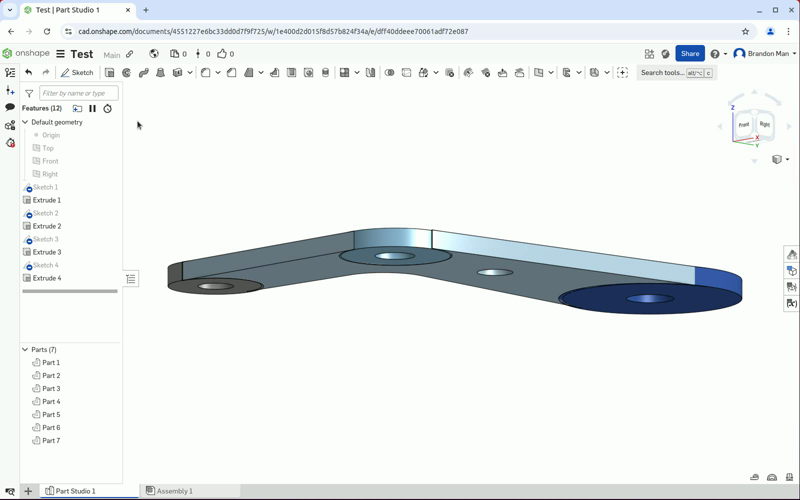
key(down, 3)
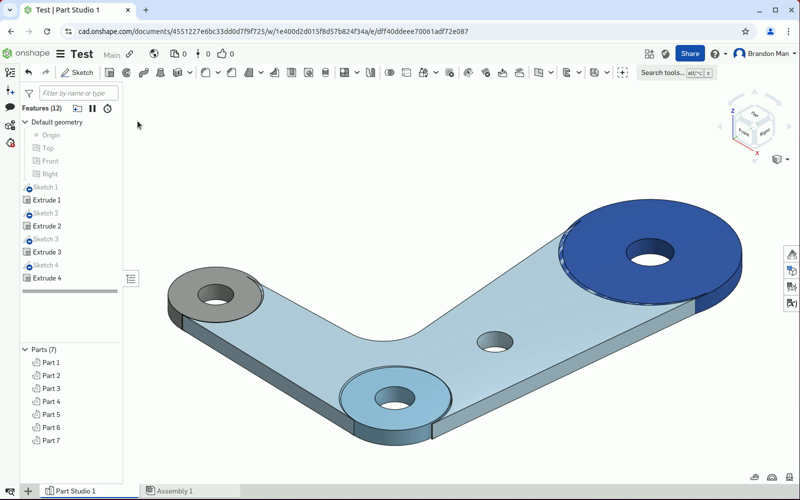
mouse_move(73, 189)
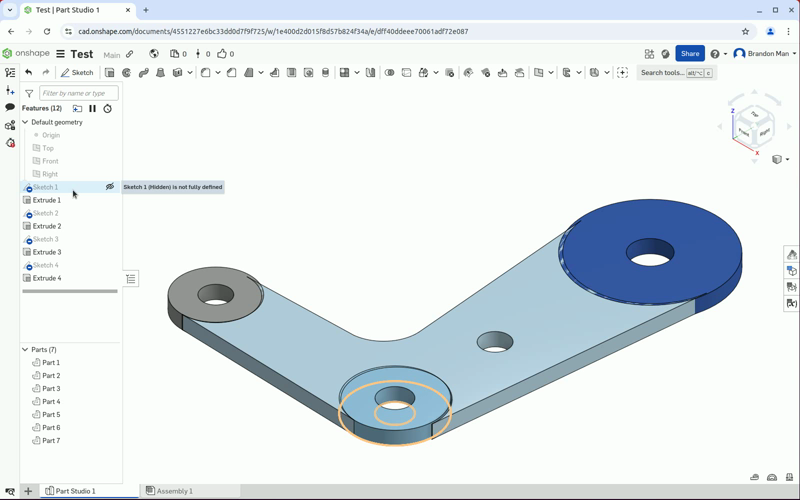
click(73, 189)